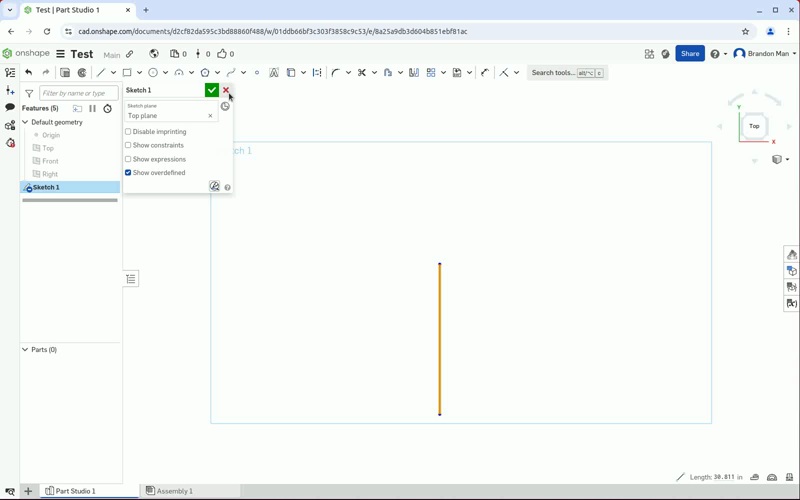
key(shift+h)
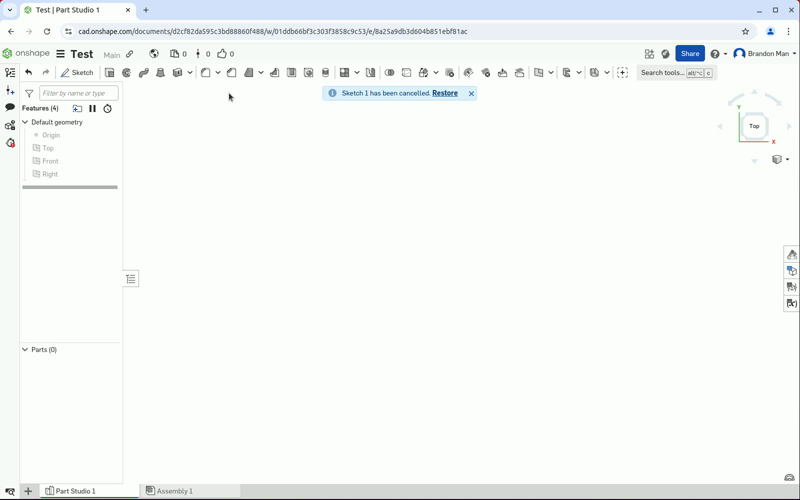
mouse_move(73, 352)
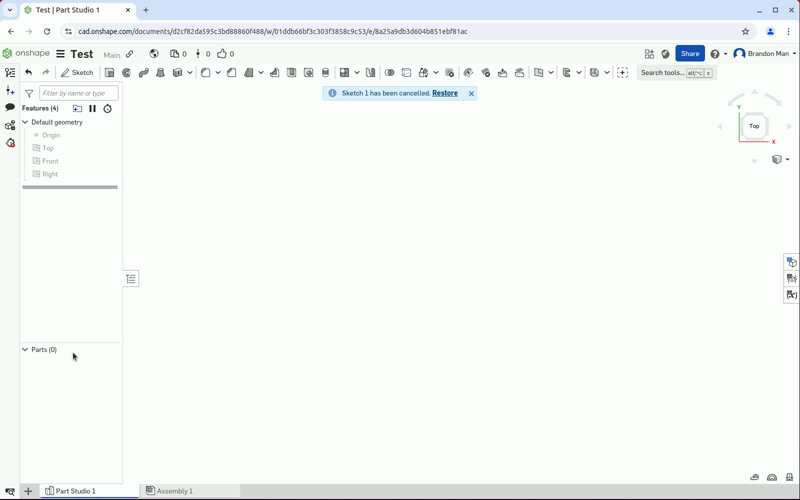
key(y)
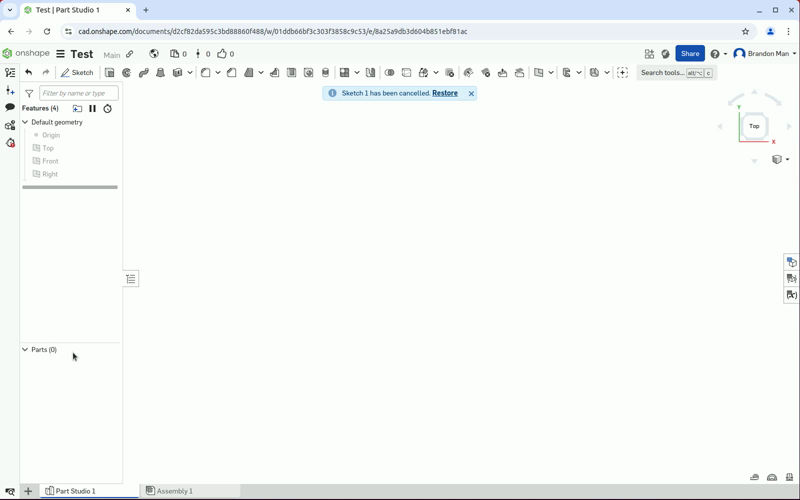
key(shift+p)
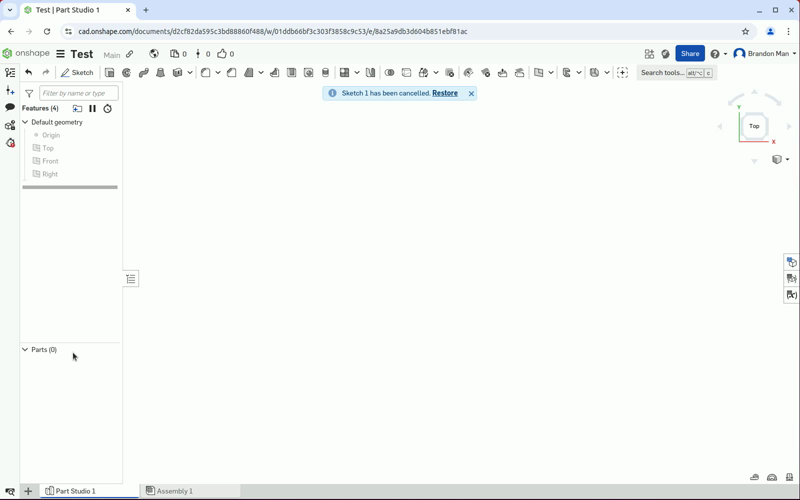
key(space)
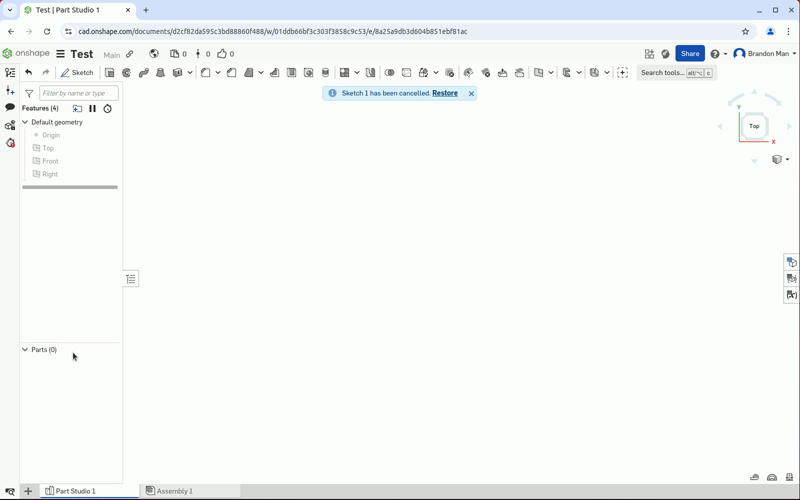
key_down(shift)
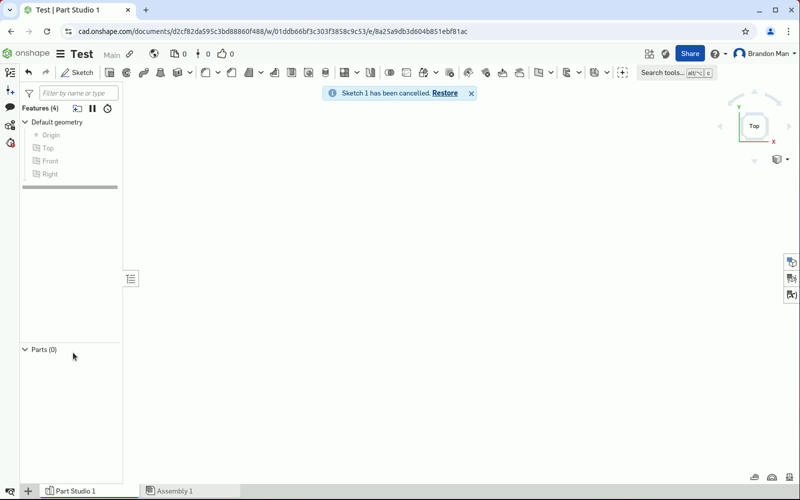
key(up)
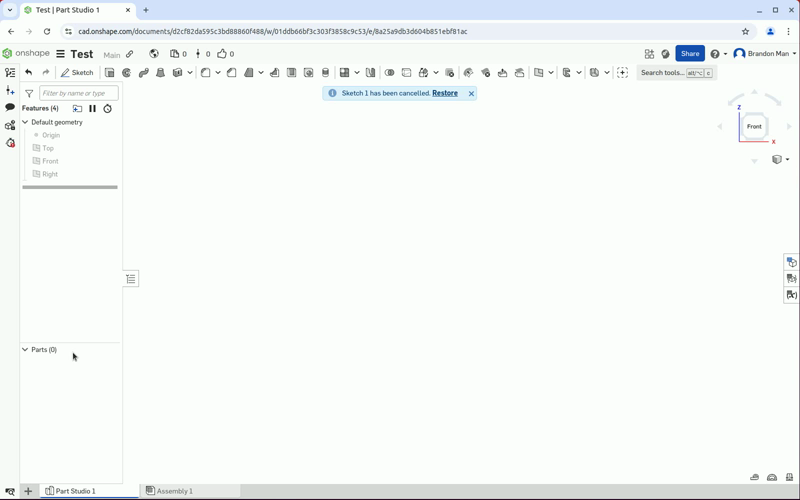
key_up(shift)
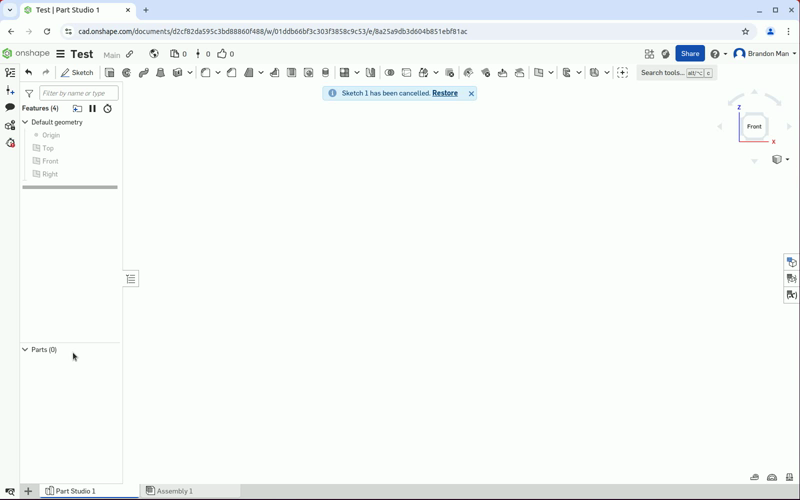
mouse_move(73, 352)
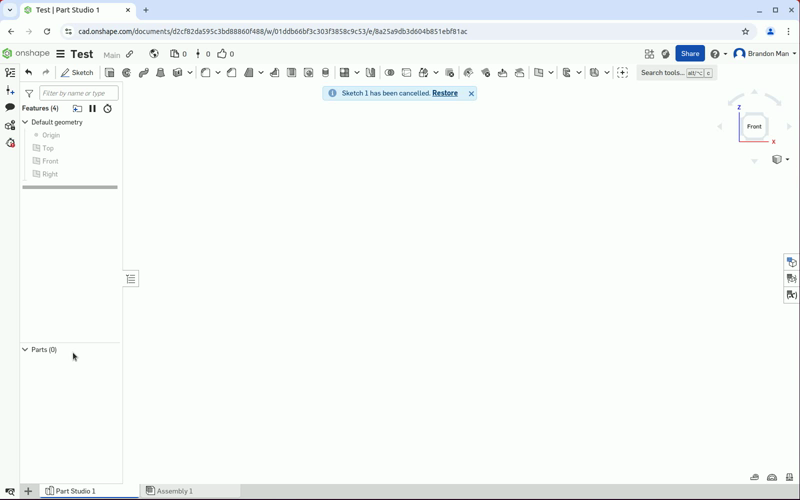
key(shift+y)
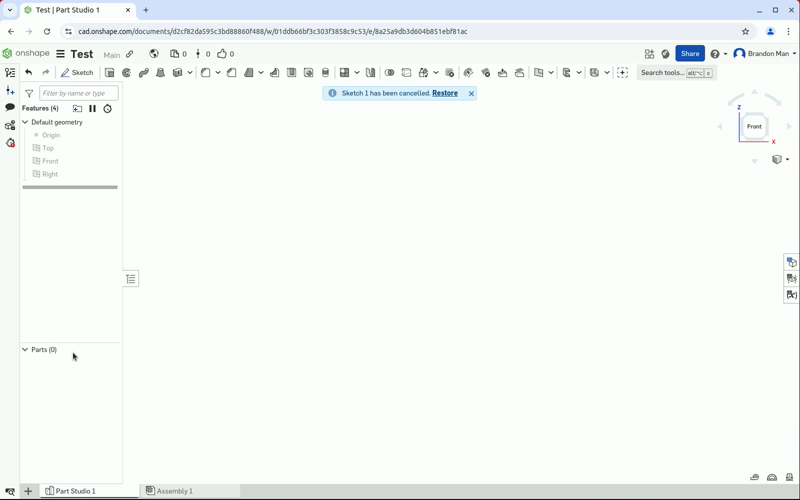
key(shift+s)
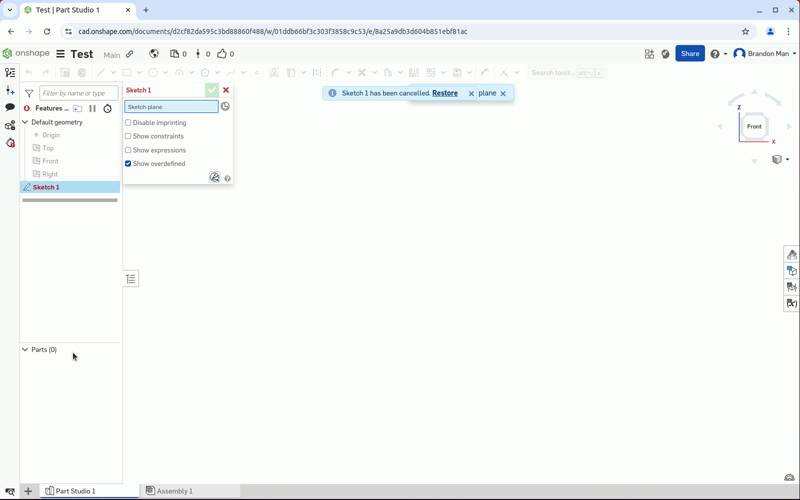
mouse_move(73, 163)
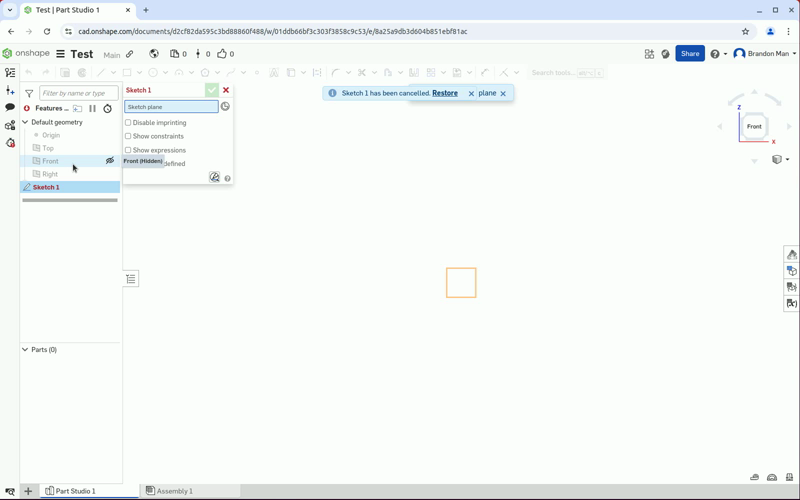
click(73, 163)
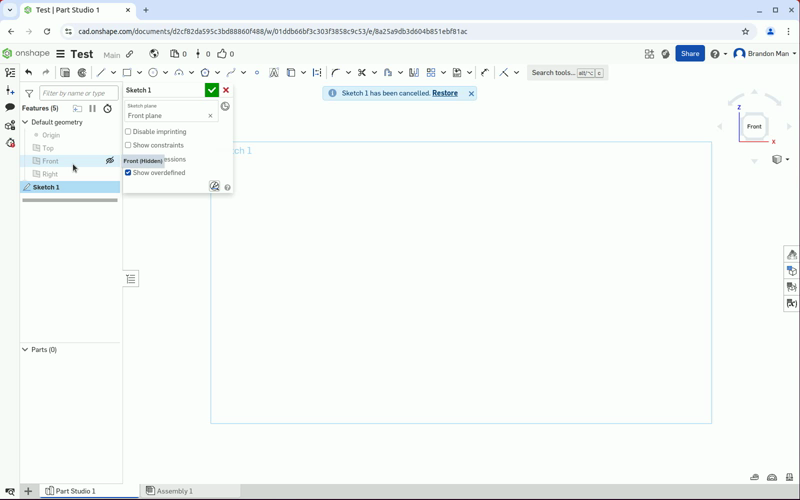
mouse_move(73, 352)
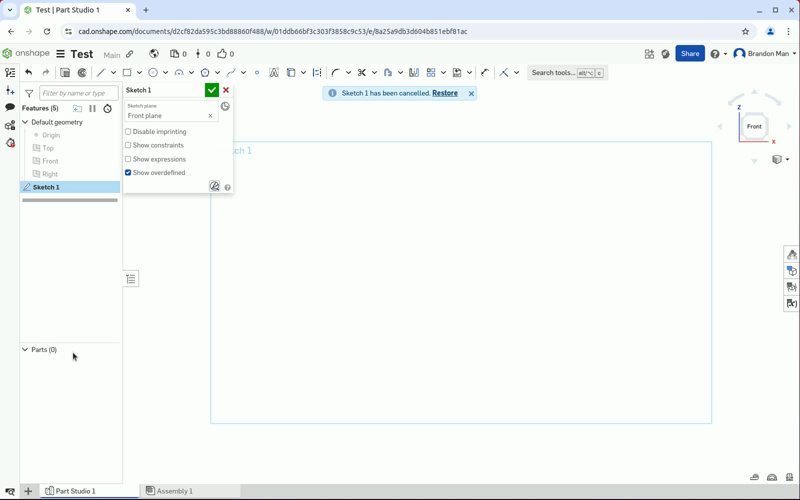
key(y)
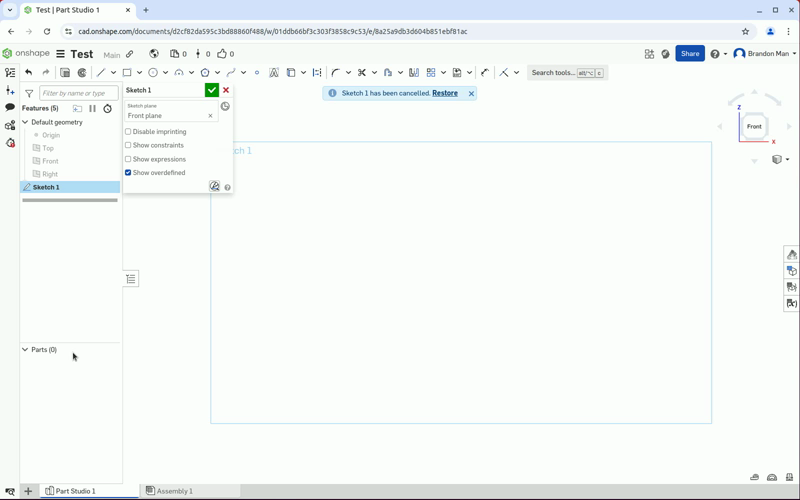
key(c)
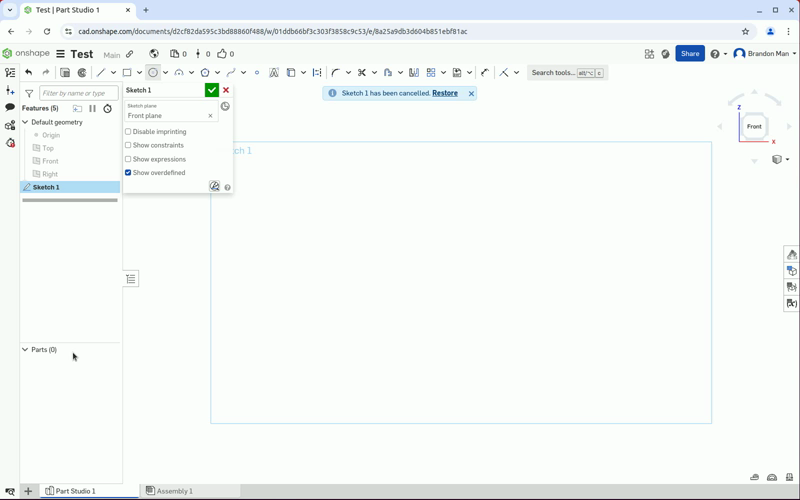
key_down(shift)
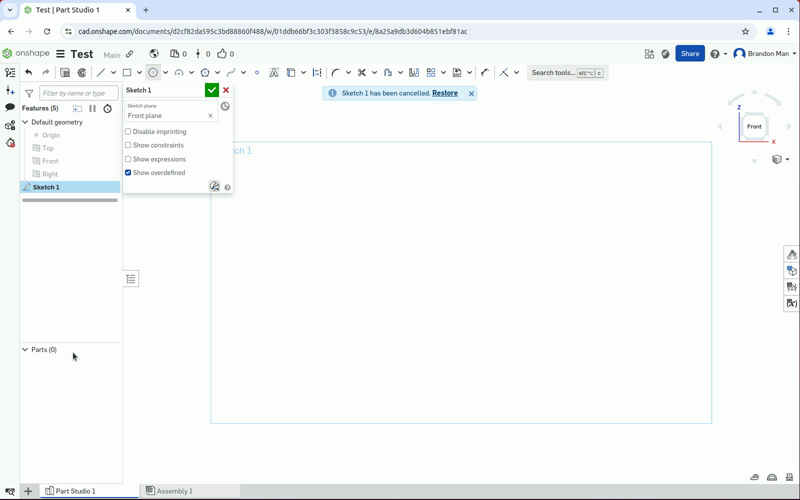
mouse_move(556, 246)
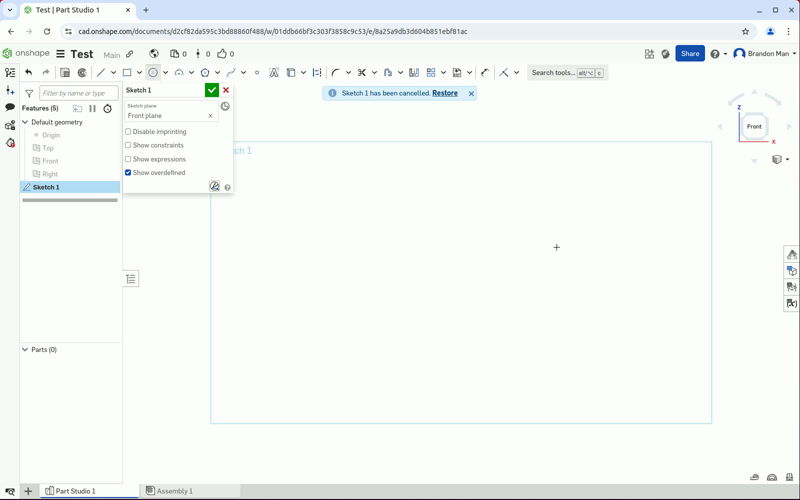
click(556, 246)
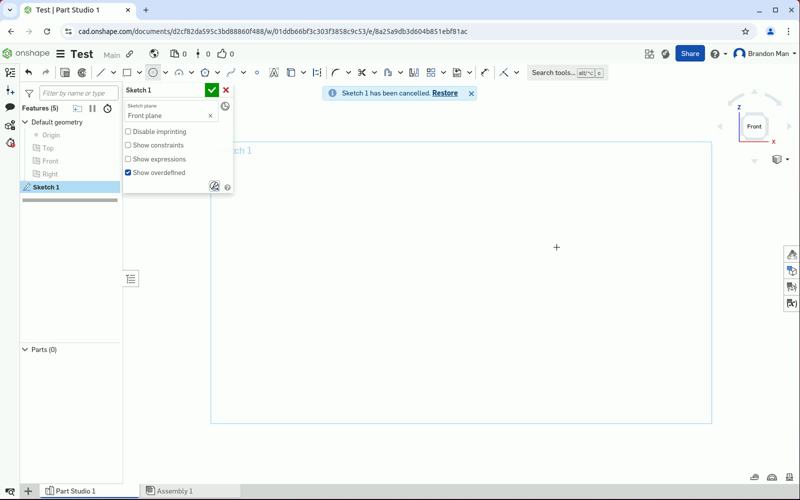
key_up(shift)
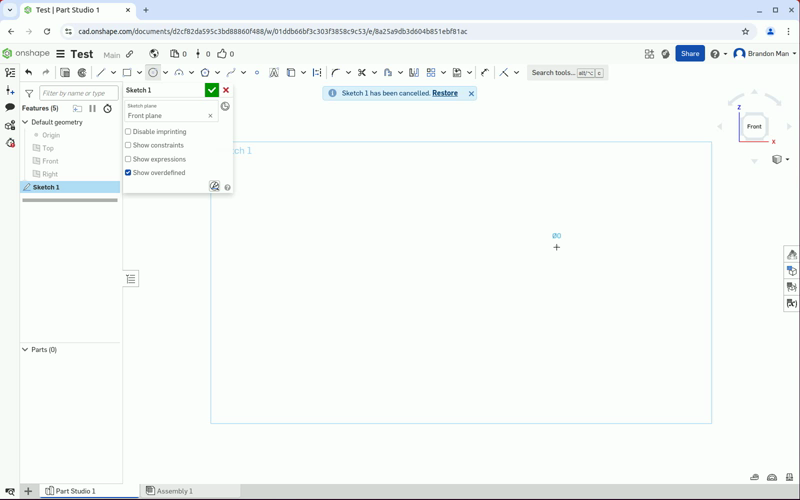
mouse_move(563, 246)
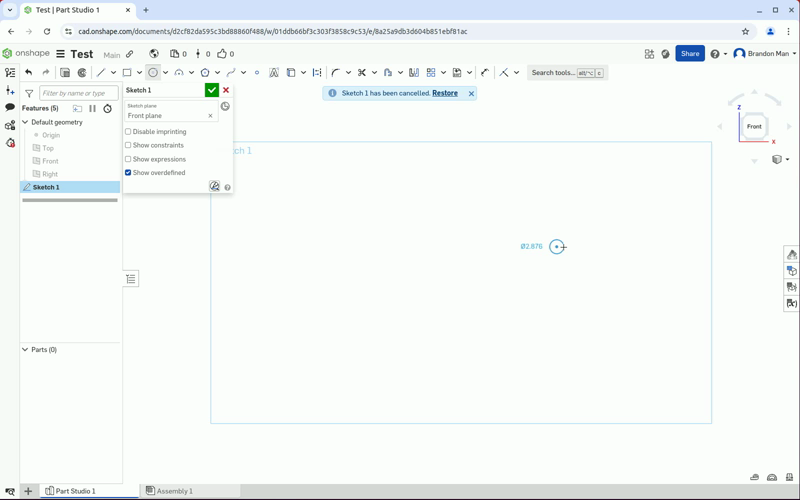
click(563, 246)
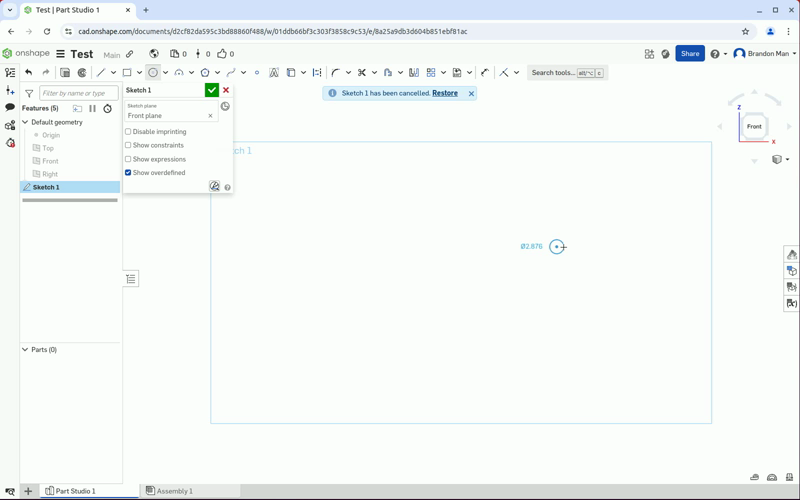
key(esc)
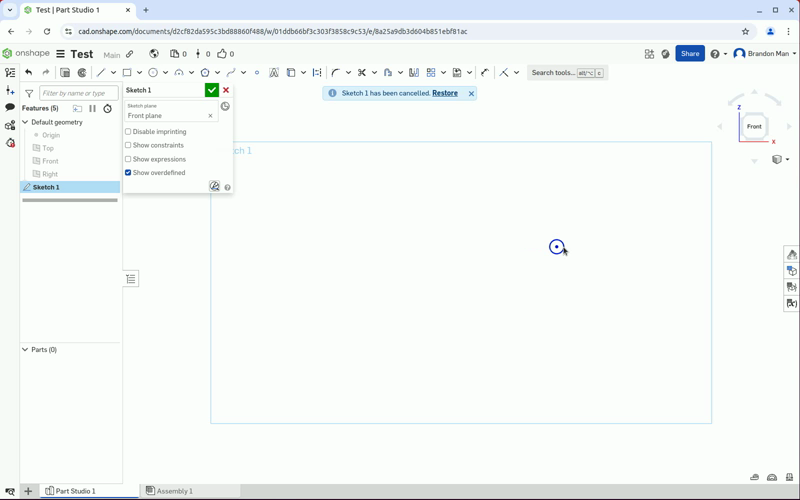
mouse_move(559, 243)
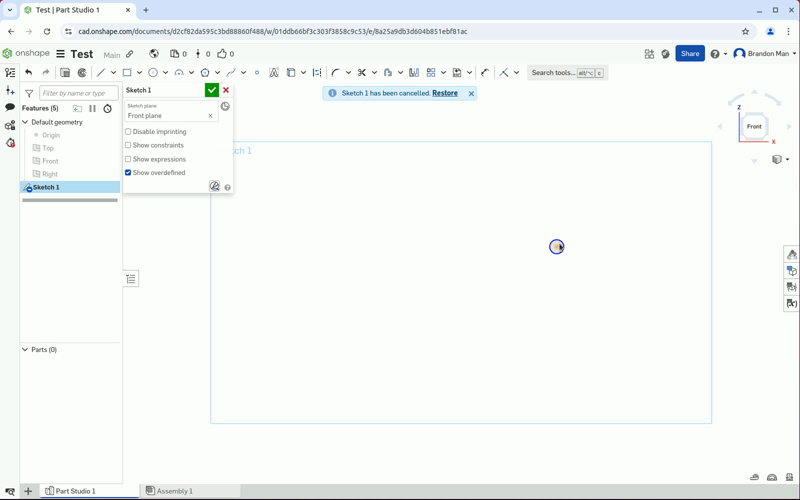
scroll(6)
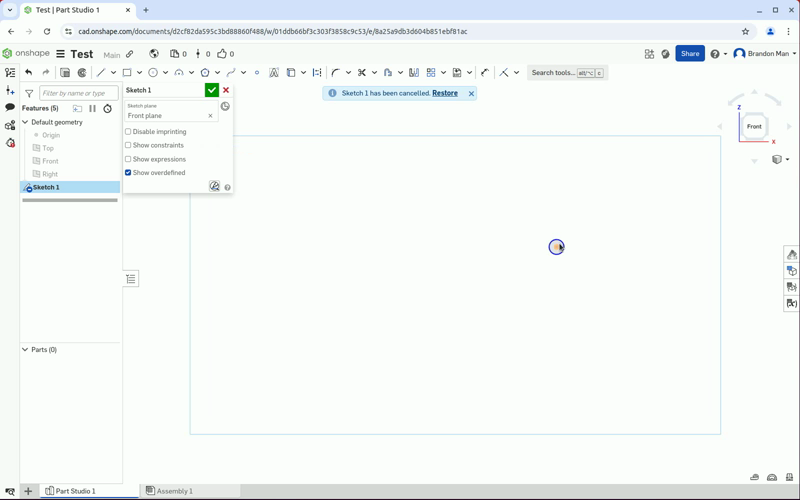
scroll(6)
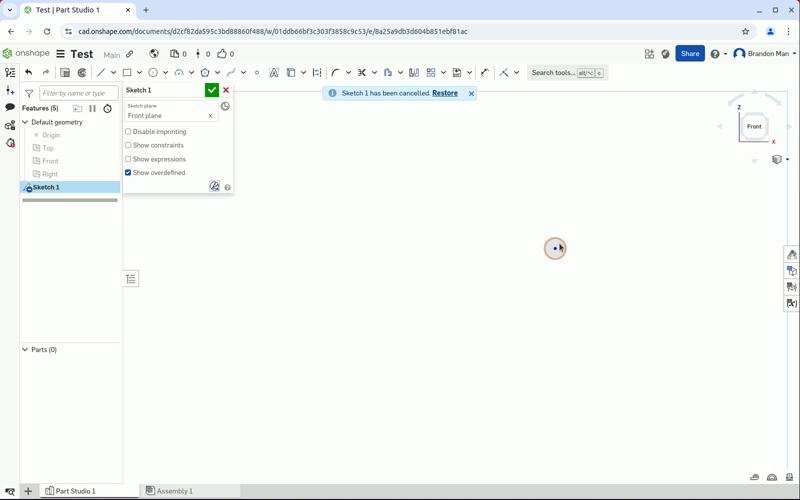
scroll(6)
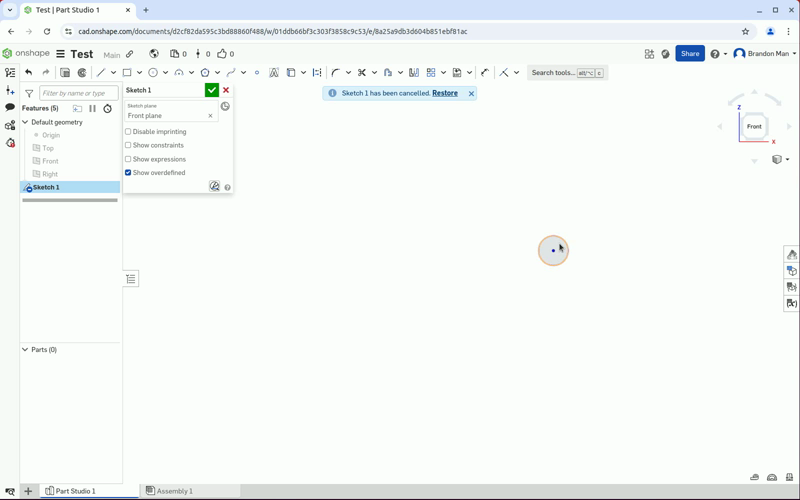
scroll(6)
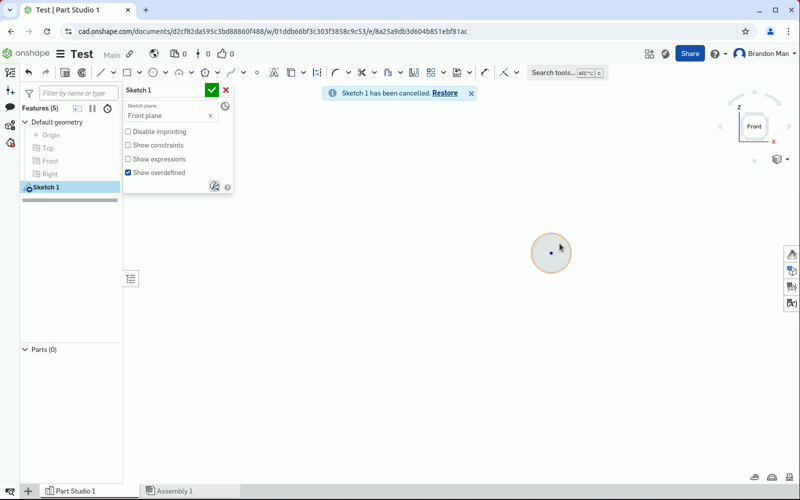
scroll(6)
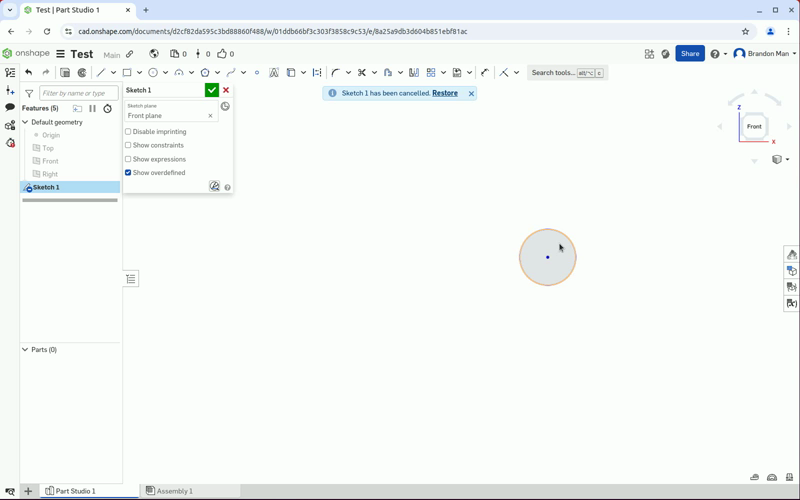
scroll(6)
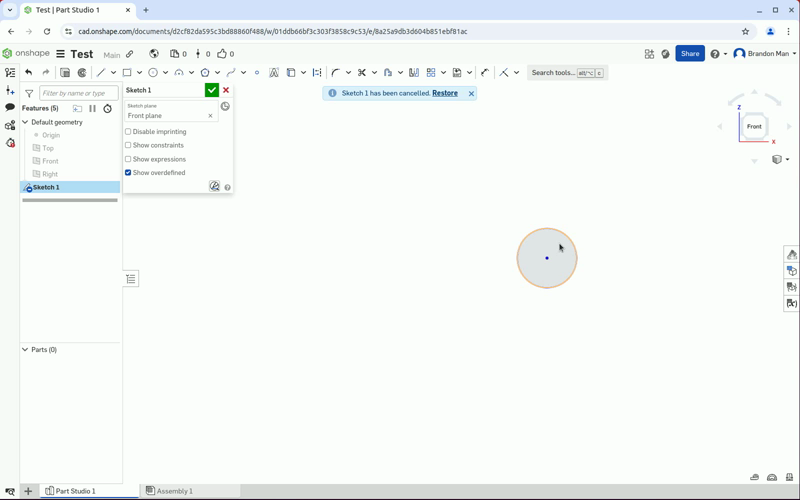
scroll(6)
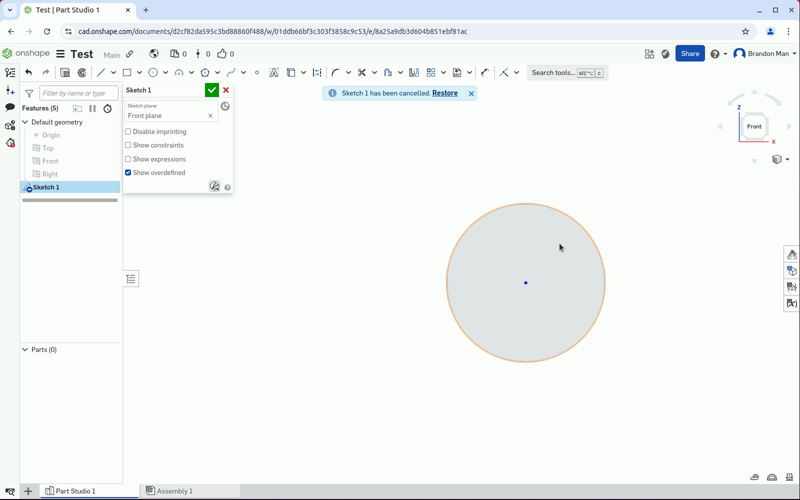
click(559, 243)
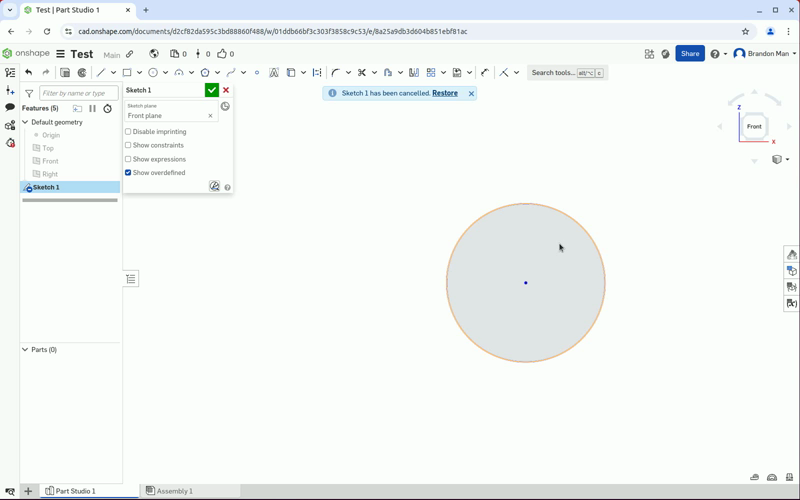
scroll(-6)
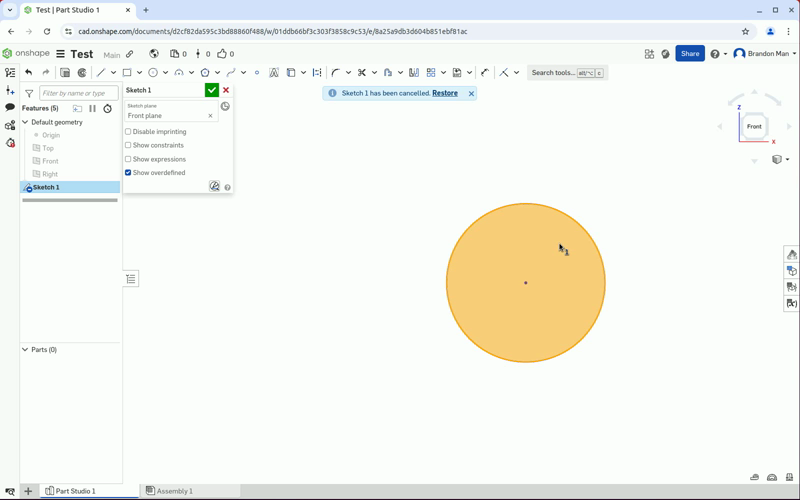
scroll(-6)
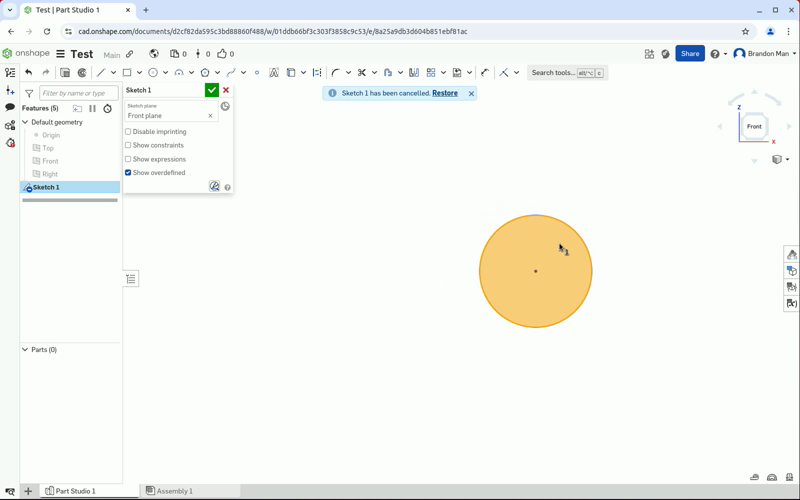
scroll(-6)
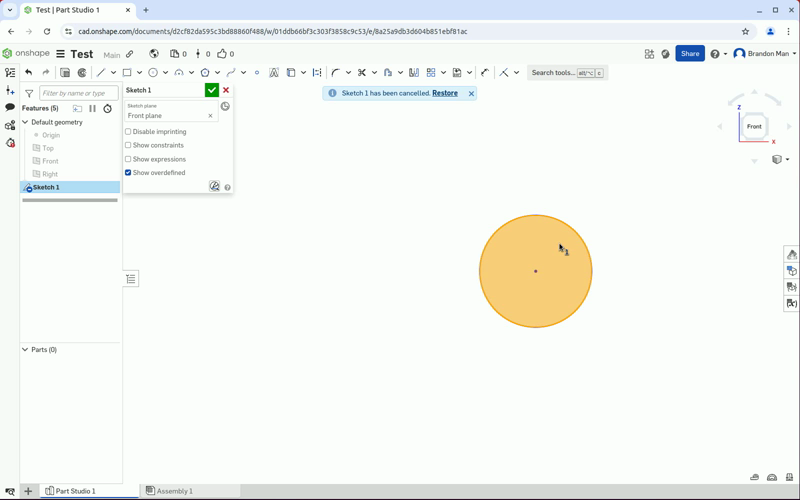
scroll(-6)
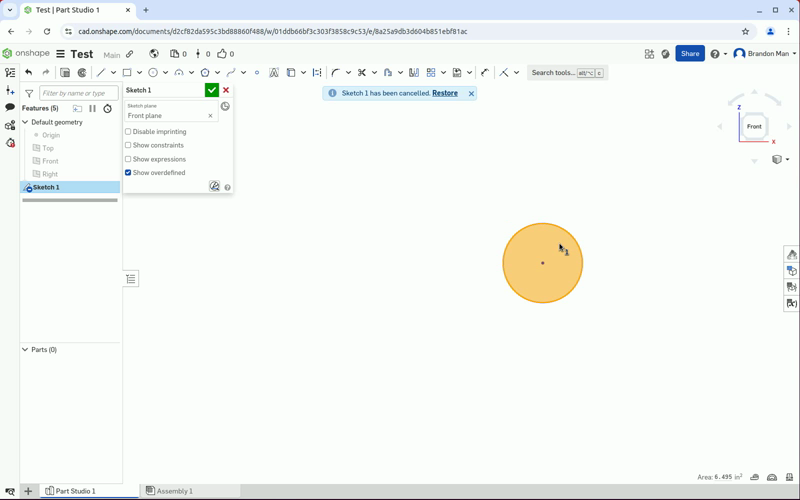
scroll(-6)
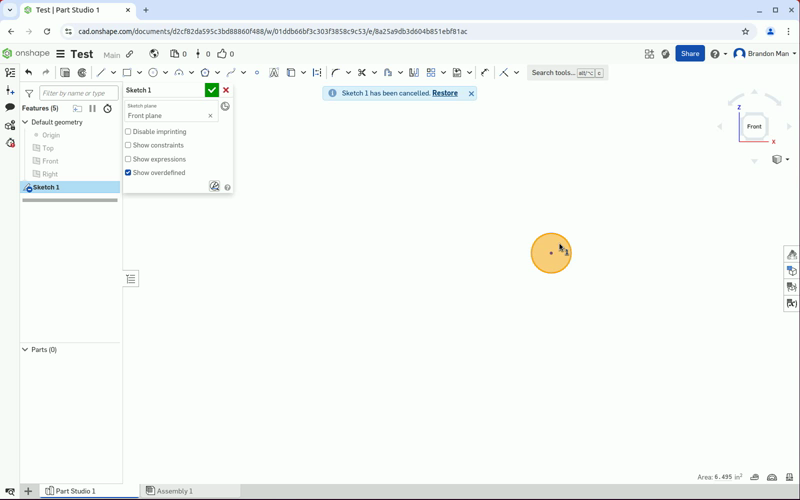
scroll(-6)
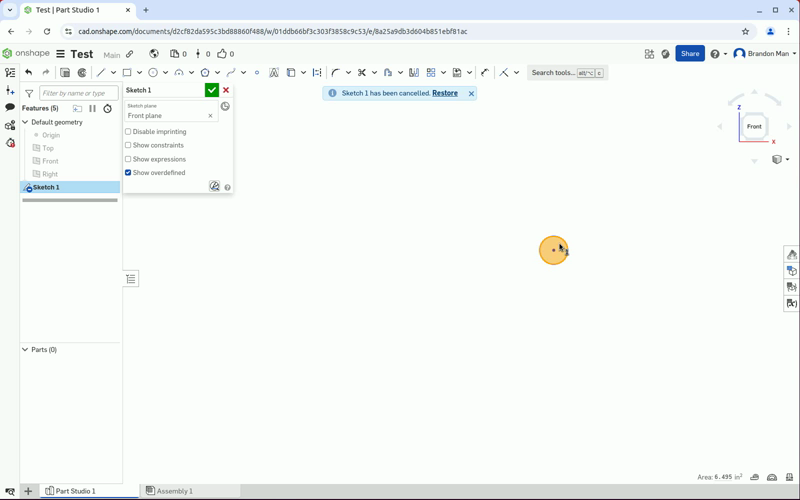
scroll(-6)
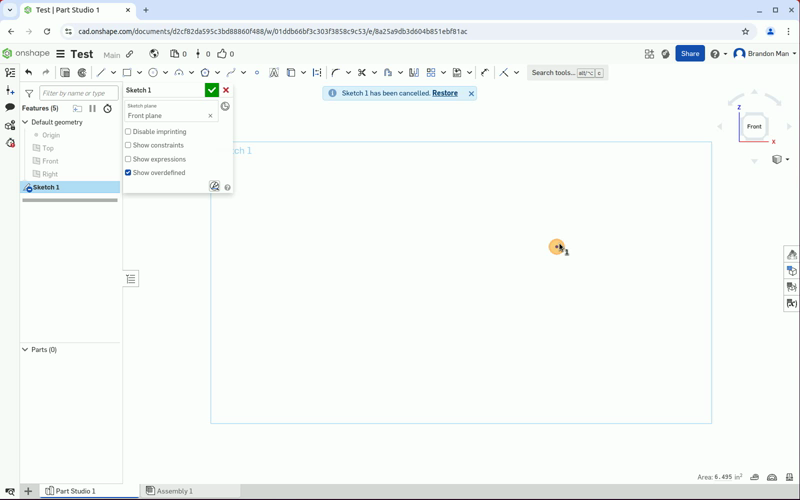
mouse_move(73, 352)
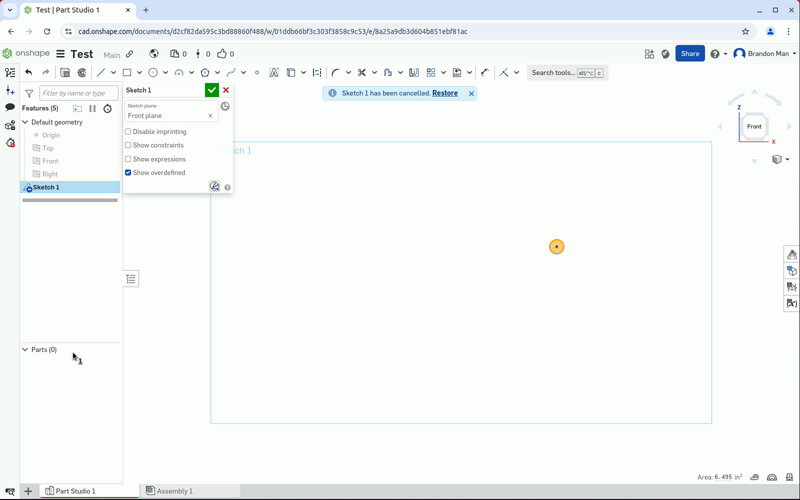
key(shift+y)
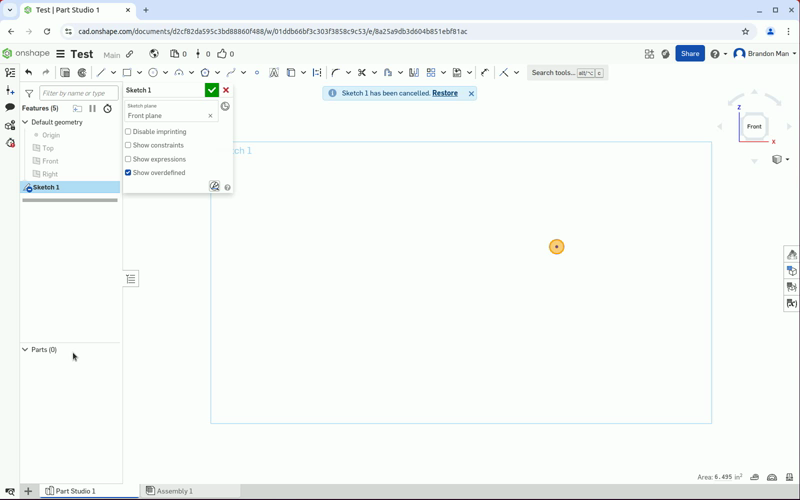
key(shift+e)
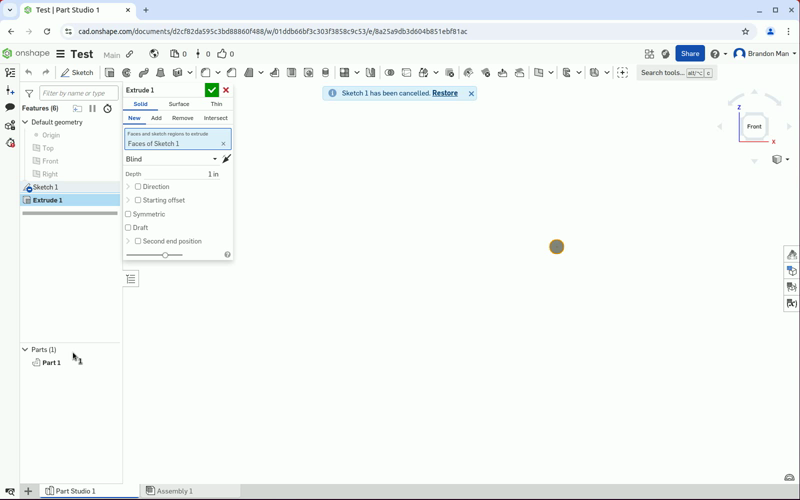
mouse_move(143, 106)
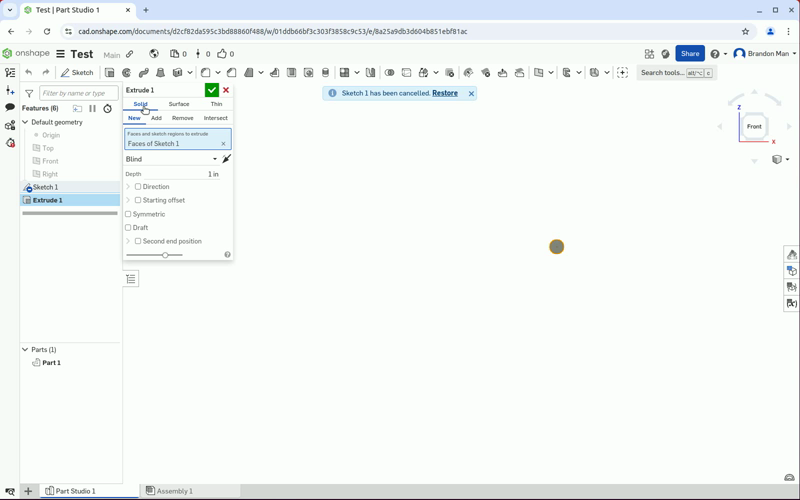
click(143, 106)
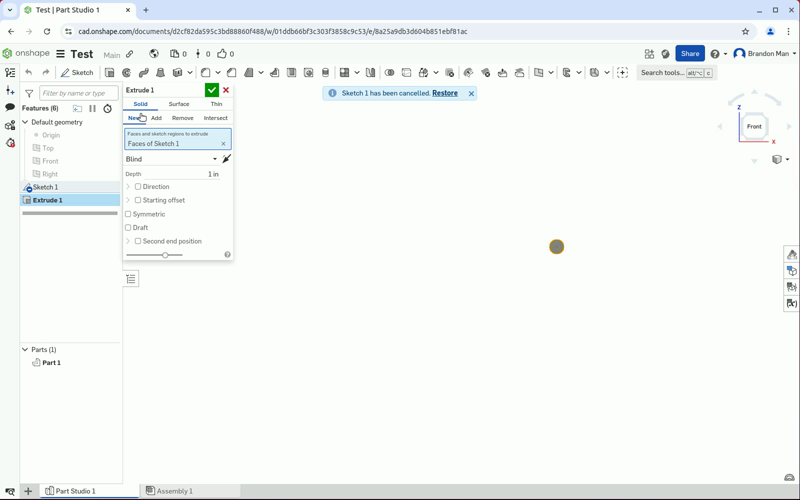
mouse_move(137, 120)
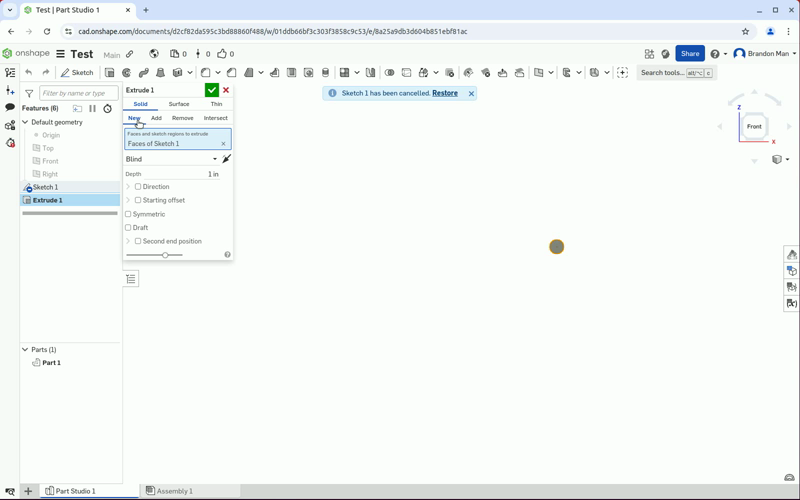
click(137, 120)
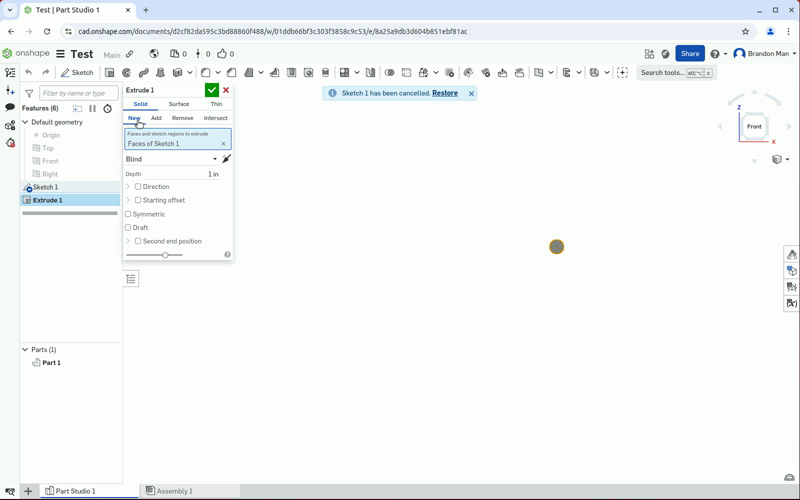
key(tab, 4)
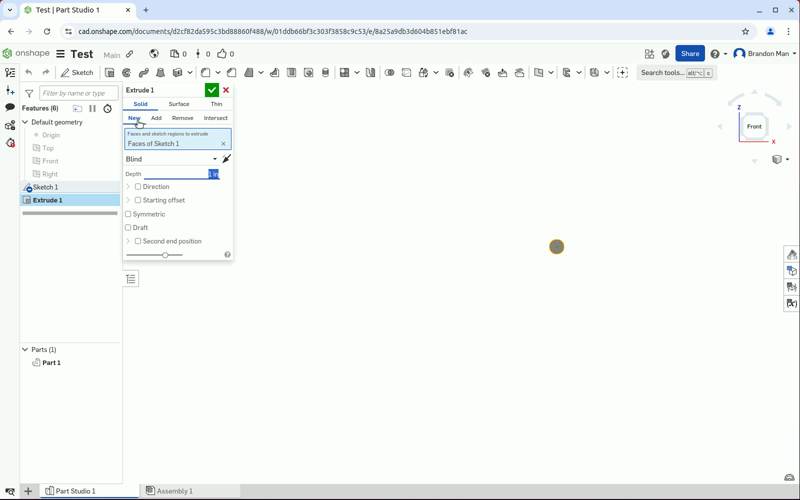
text(8.425)
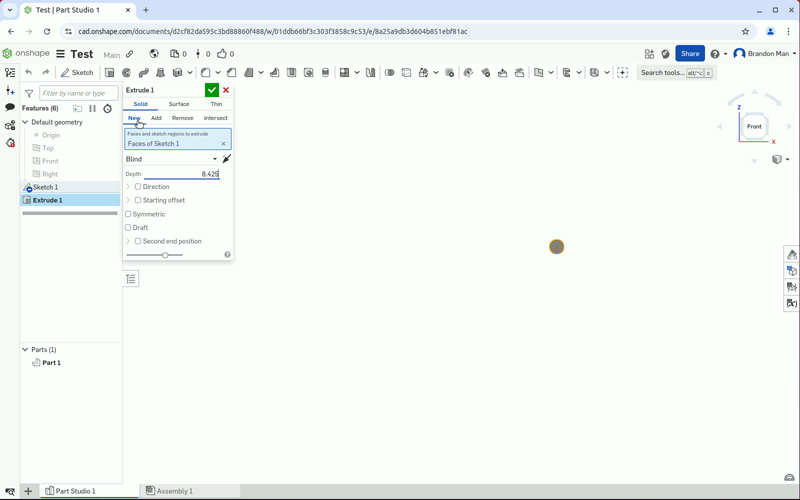
key(enter)
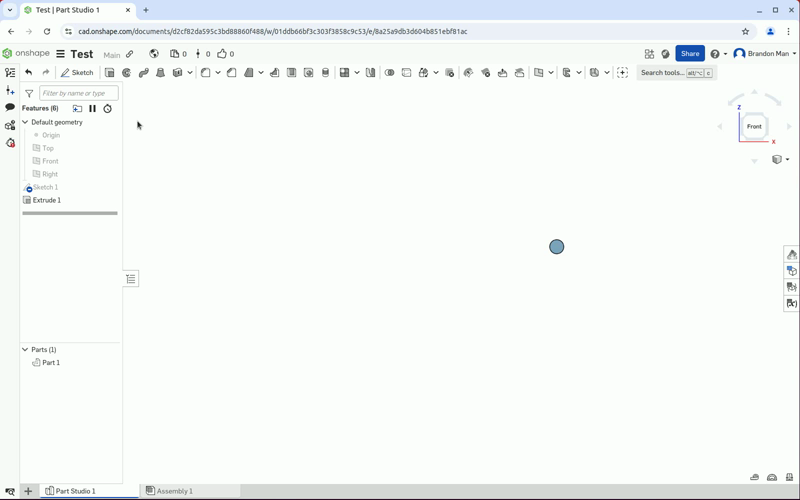
key(shift+h)
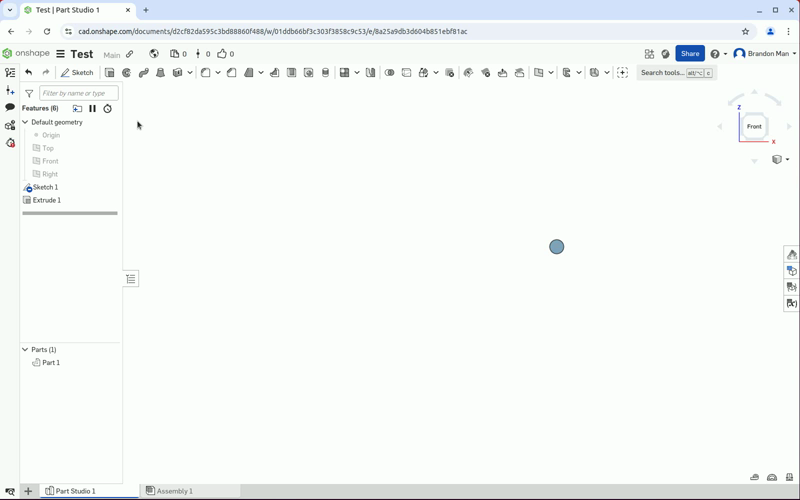
key(shift+h)
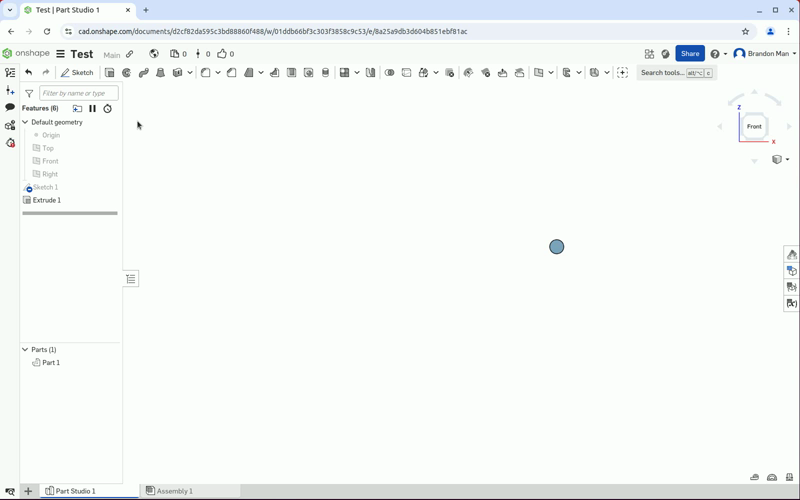
mouse_move(73, 189)
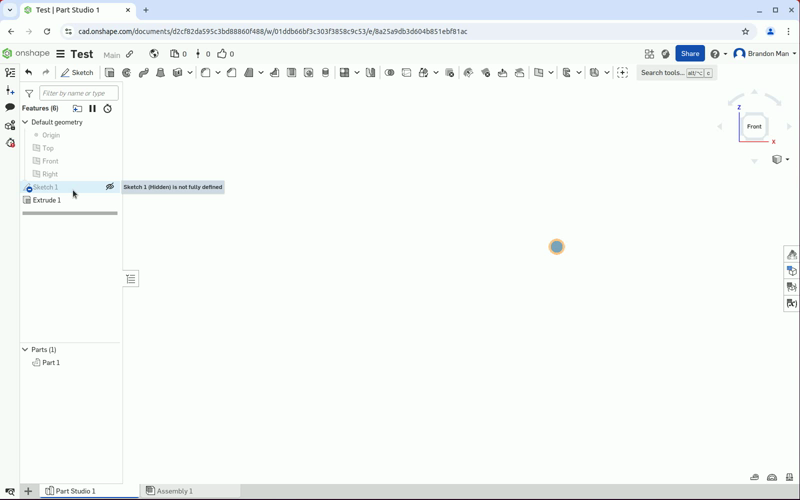
click(73, 189)
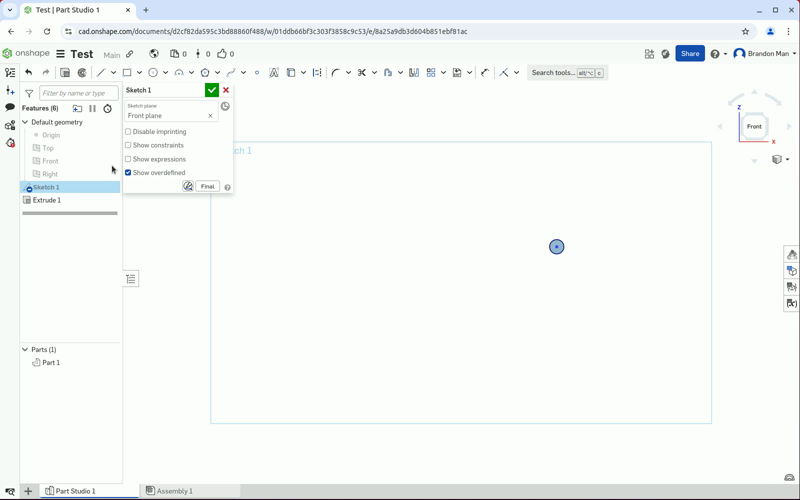
mouse_move(229, 92)
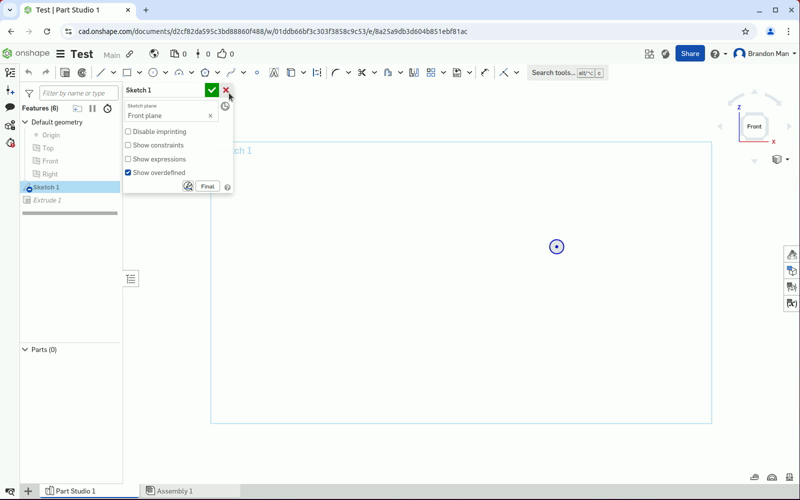
click(229, 92)
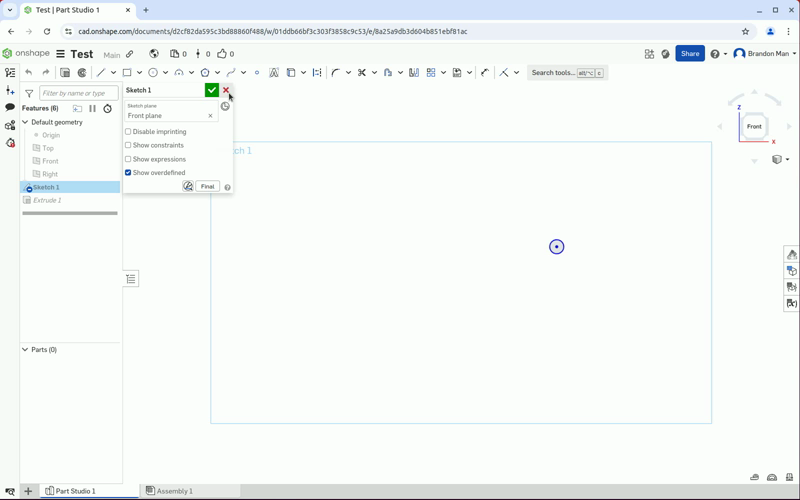
key(shift+s)
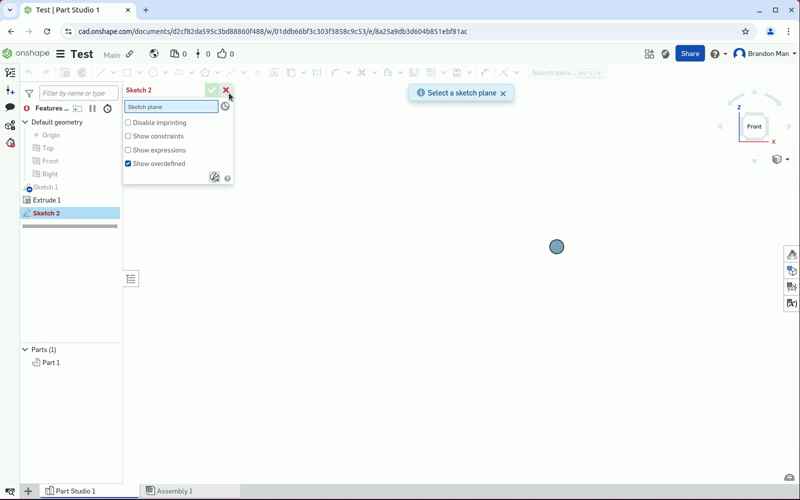
mouse_move(73, 163)
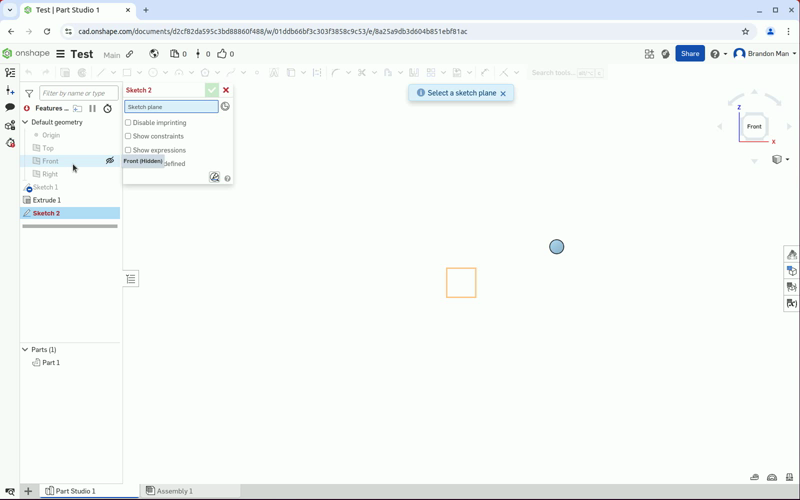
click(73, 163)
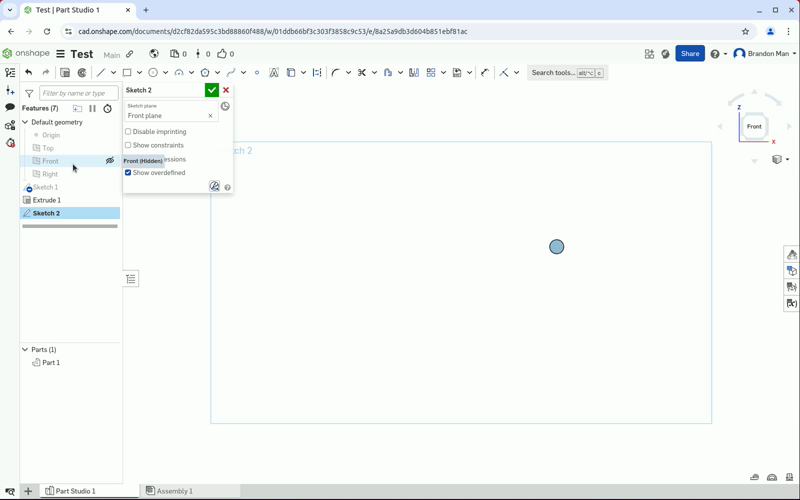
mouse_move(73, 352)
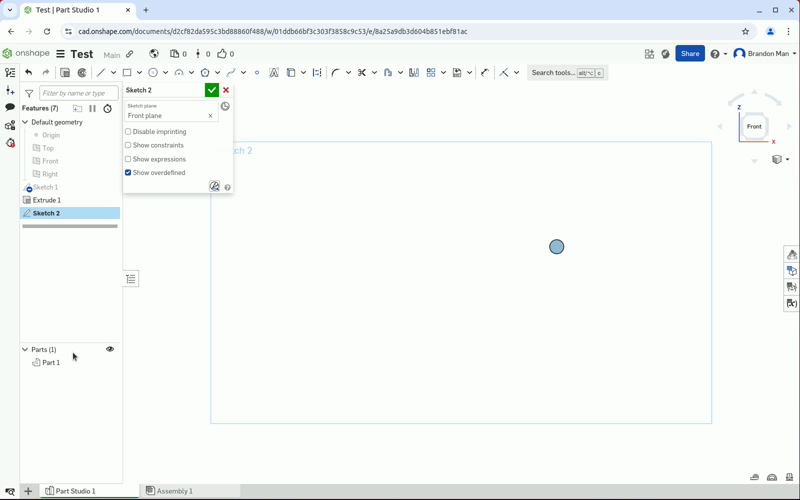
key(y)
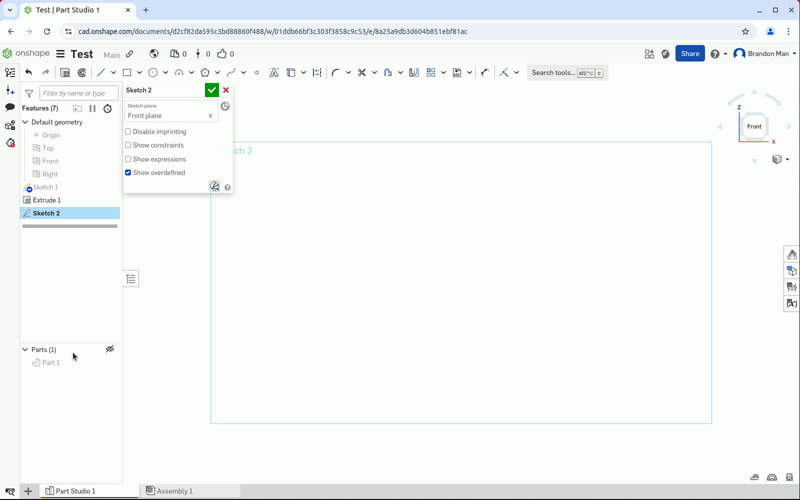
key(c)
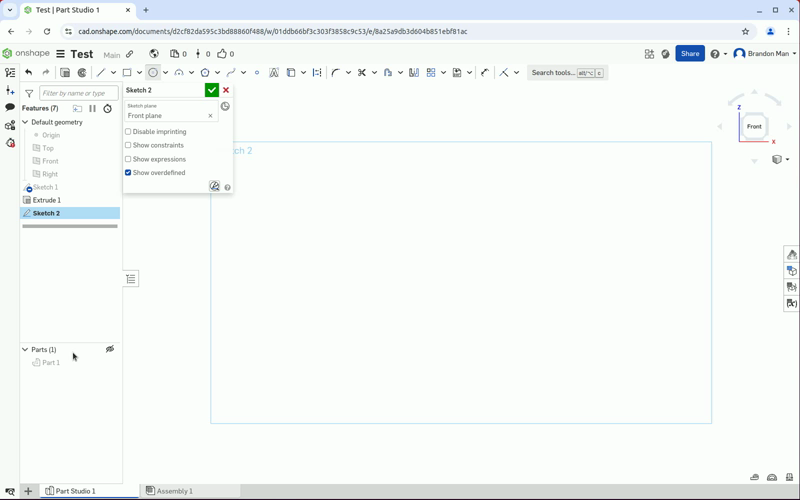
key_down(shift)
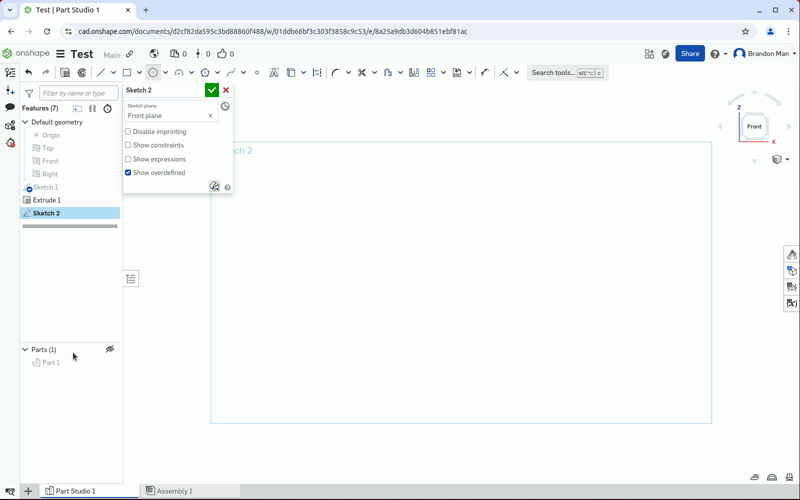
mouse_move(557, 282)
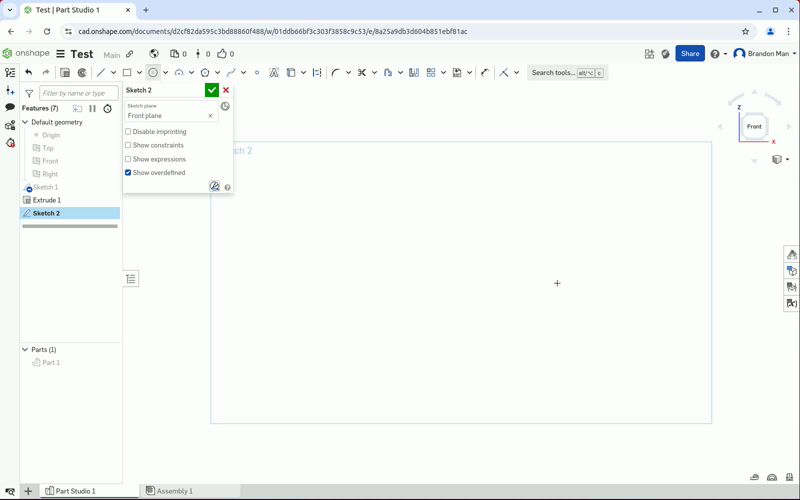
click(557, 282)
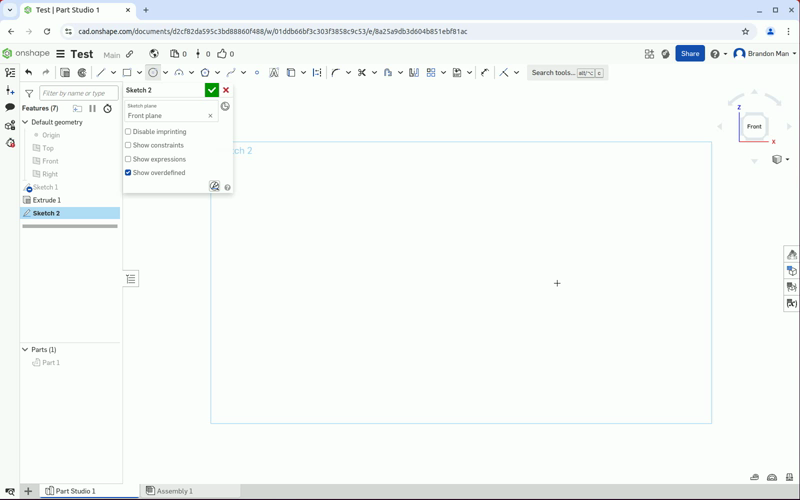
key_up(shift)
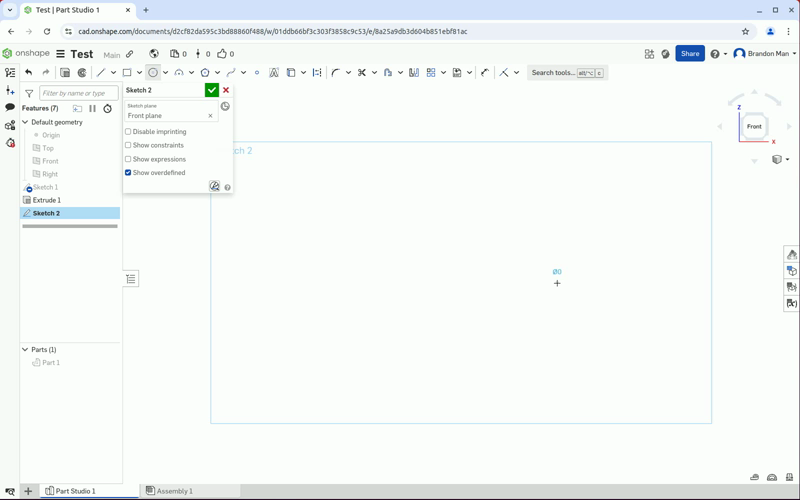
mouse_move(563, 282)
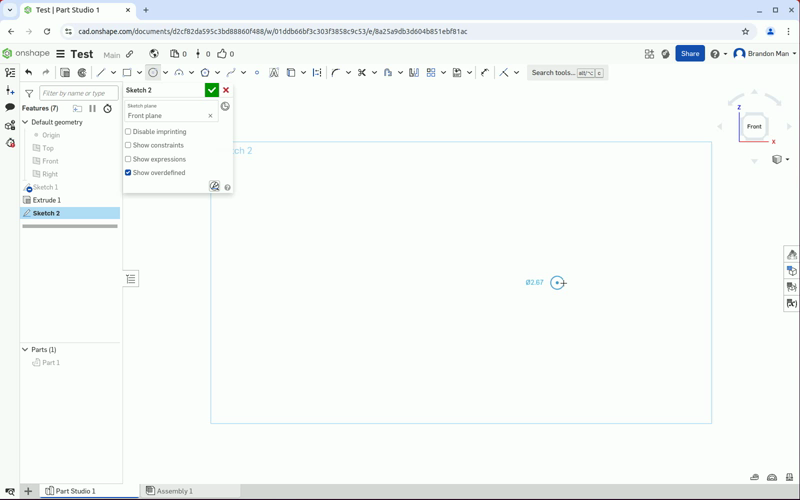
click(563, 282)
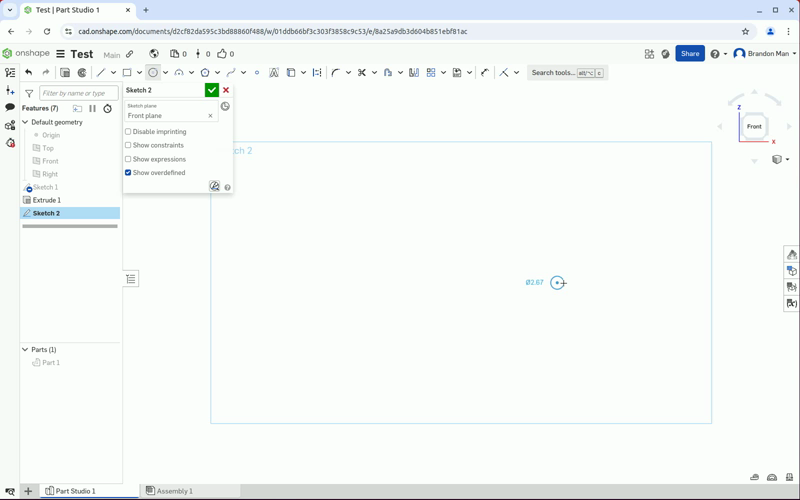
key(esc)
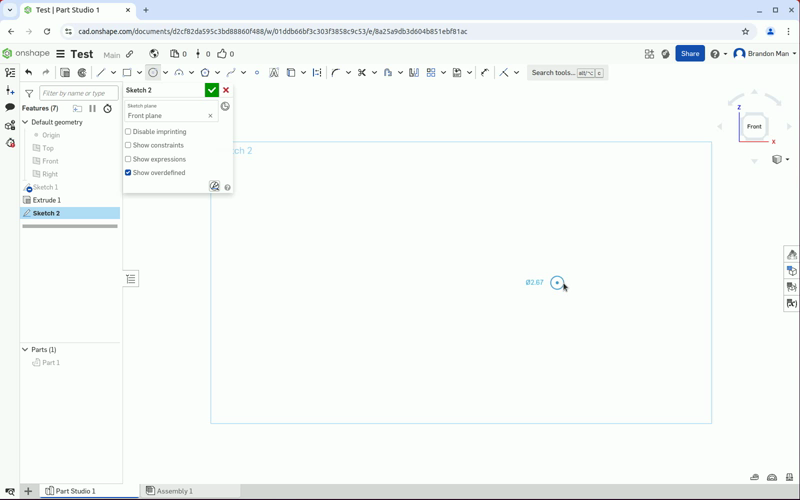
mouse_move(557, 278)
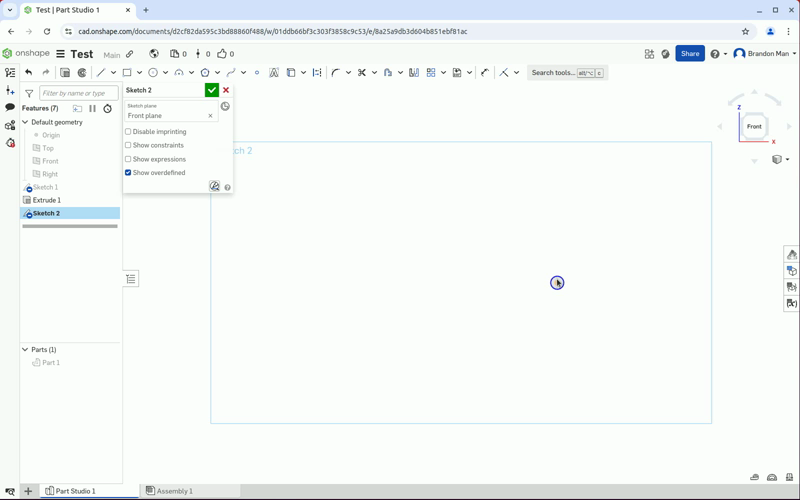
scroll(6)
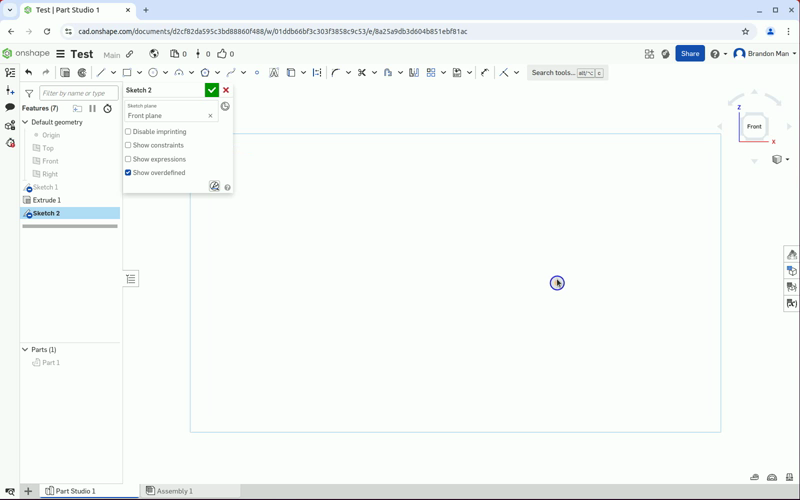
scroll(6)
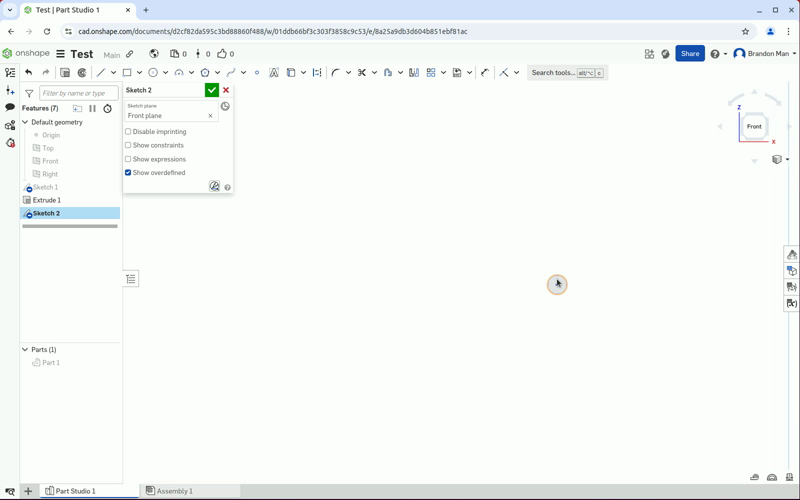
scroll(6)
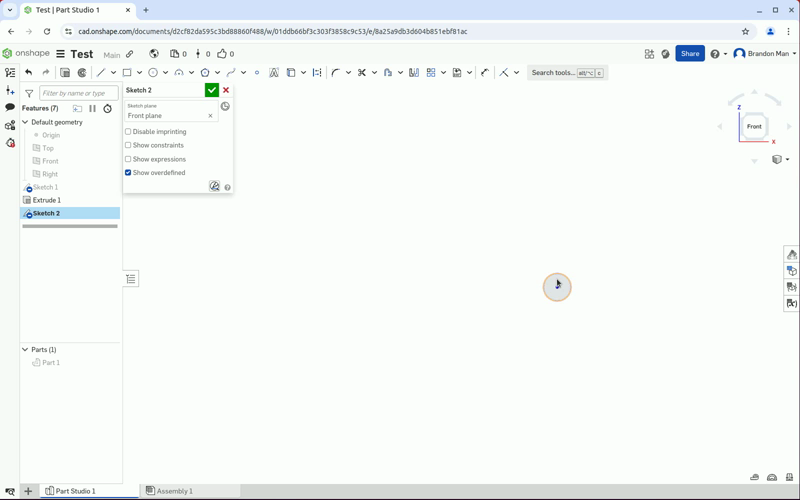
scroll(6)
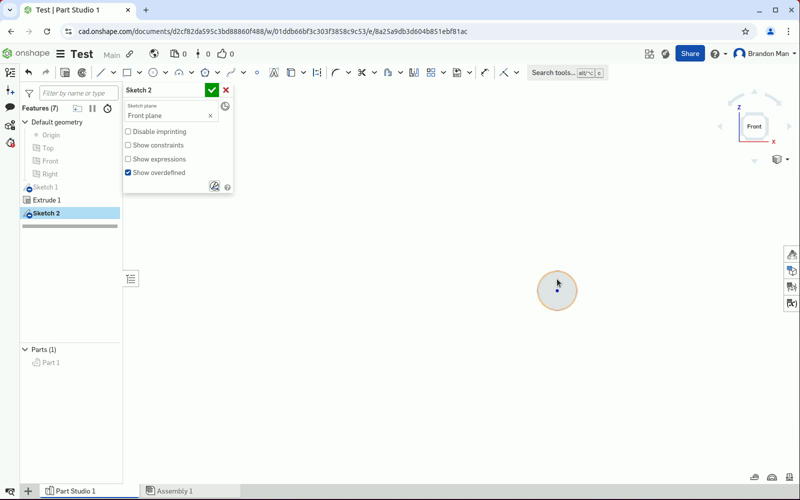
scroll(6)
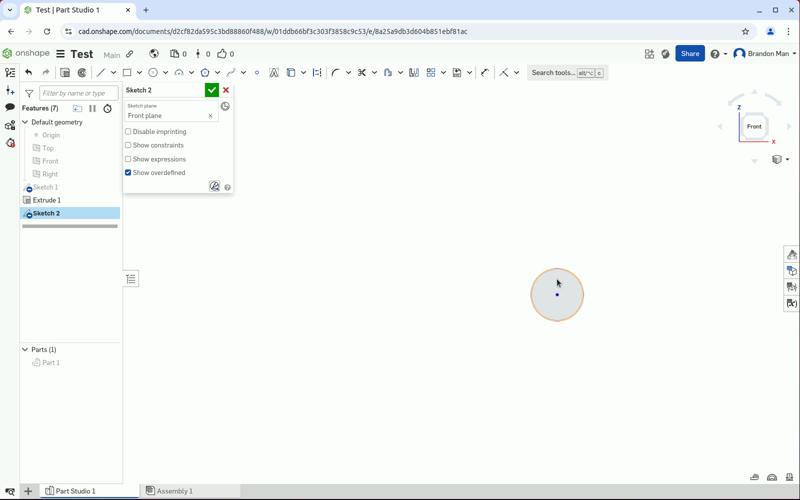
scroll(6)
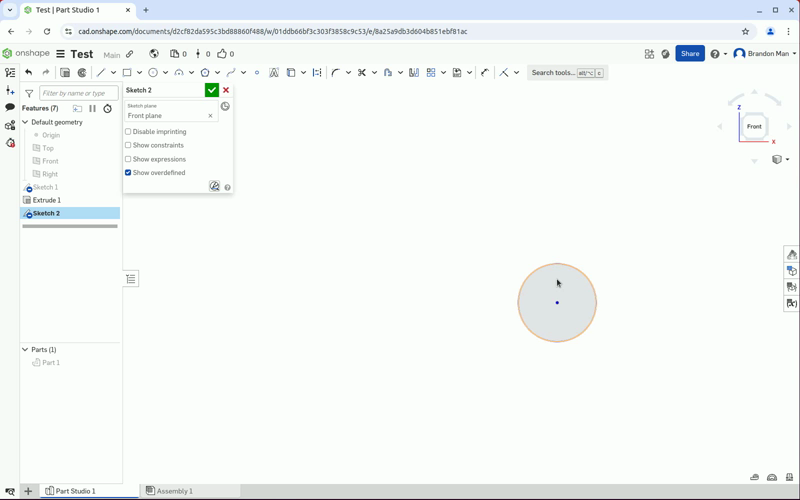
scroll(6)
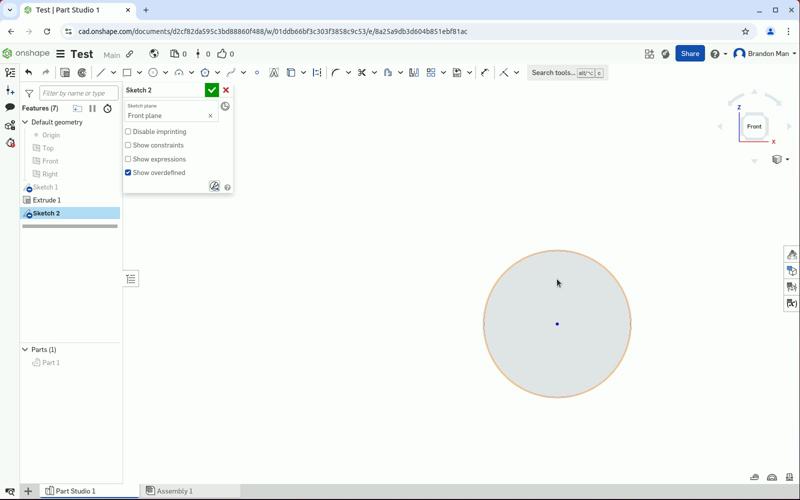
click(557, 278)
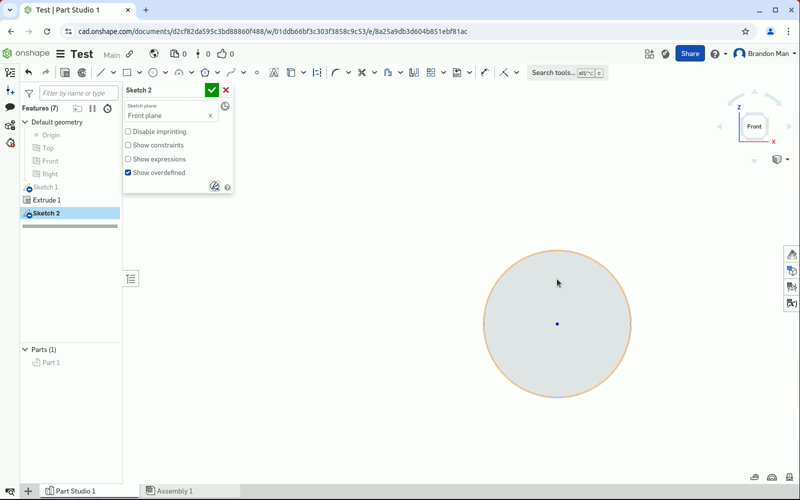
scroll(-6)
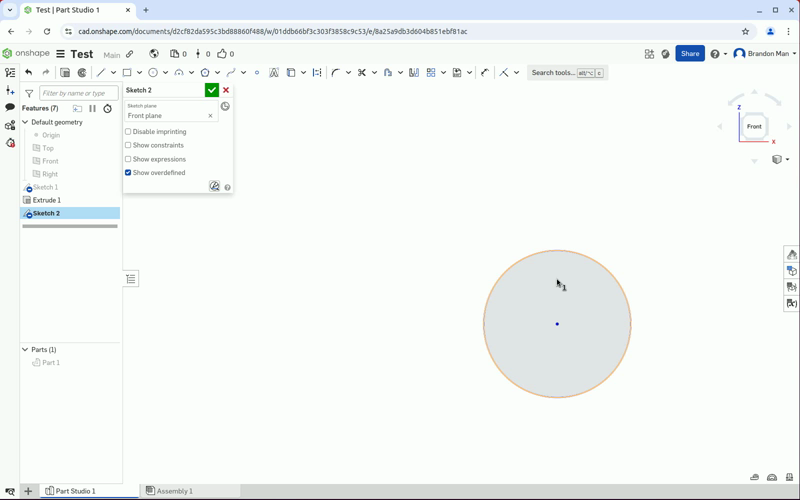
scroll(-6)
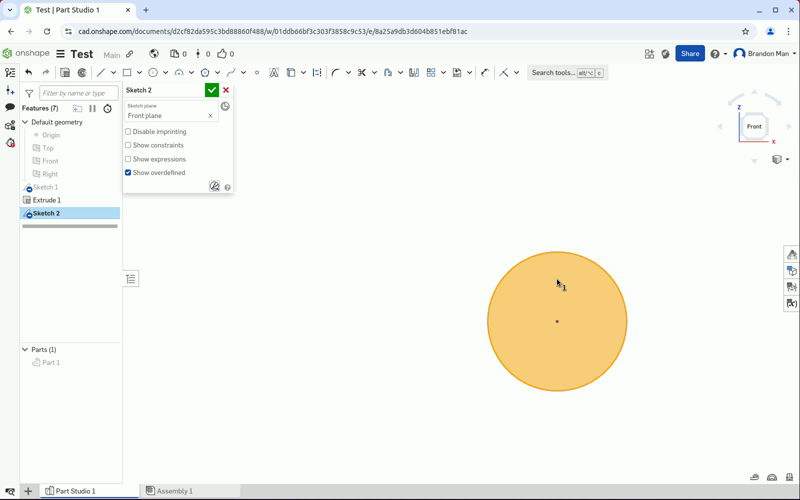
scroll(-6)
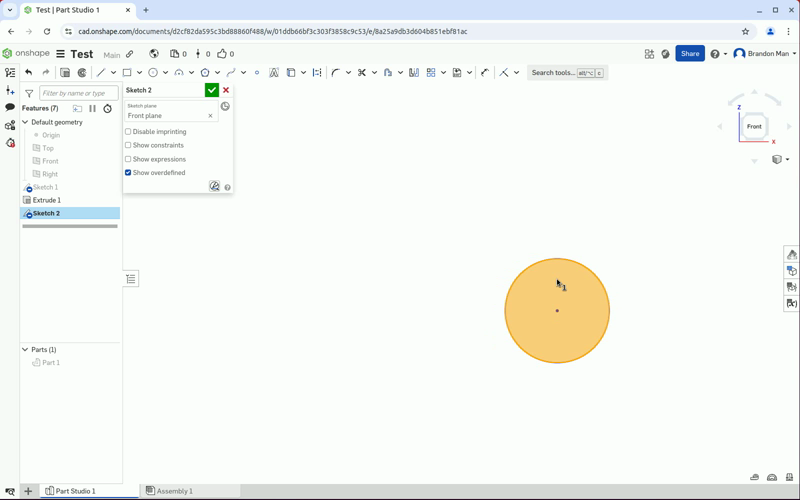
scroll(-6)
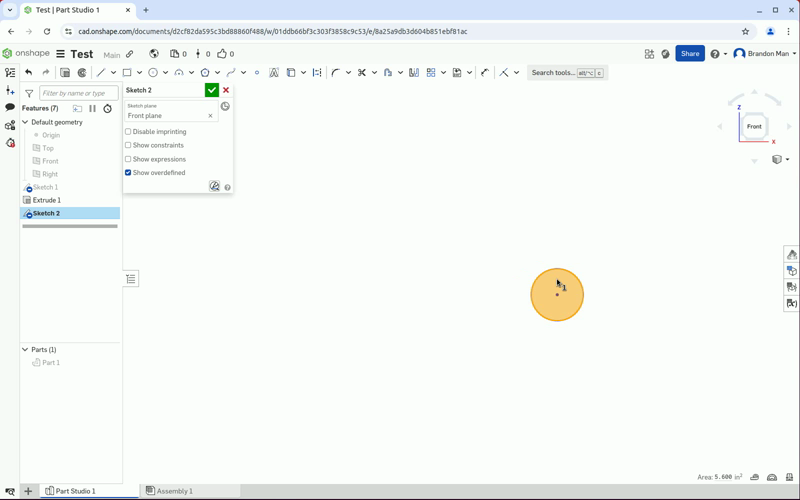
scroll(-6)
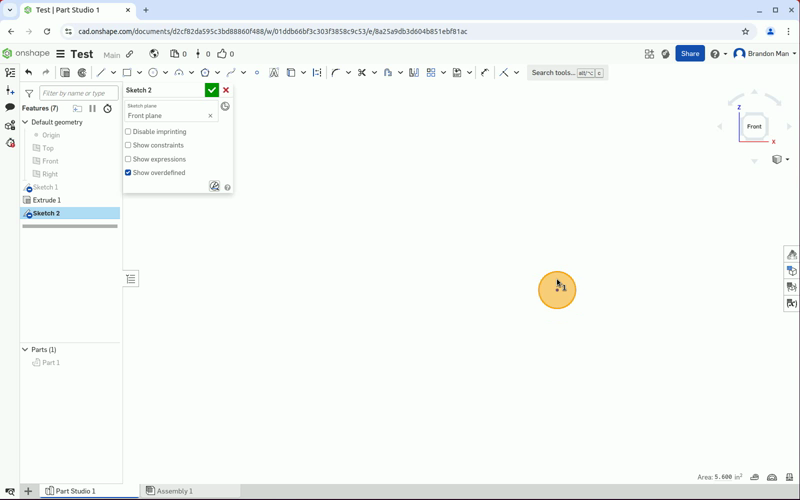
scroll(-6)
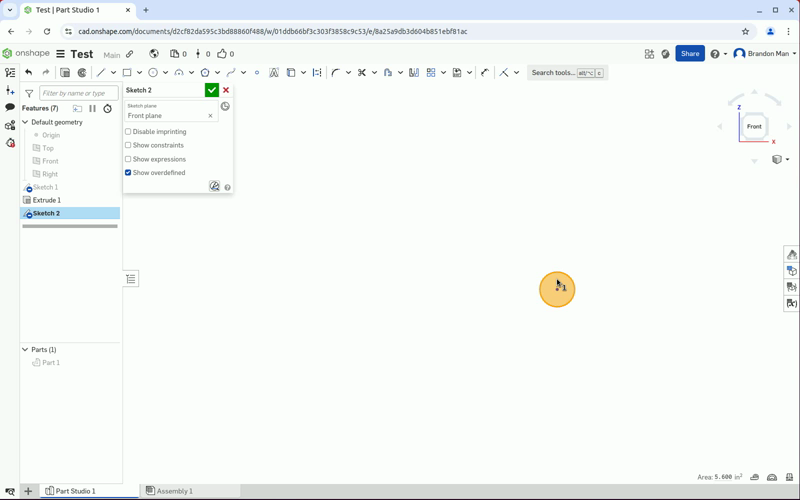
scroll(-6)
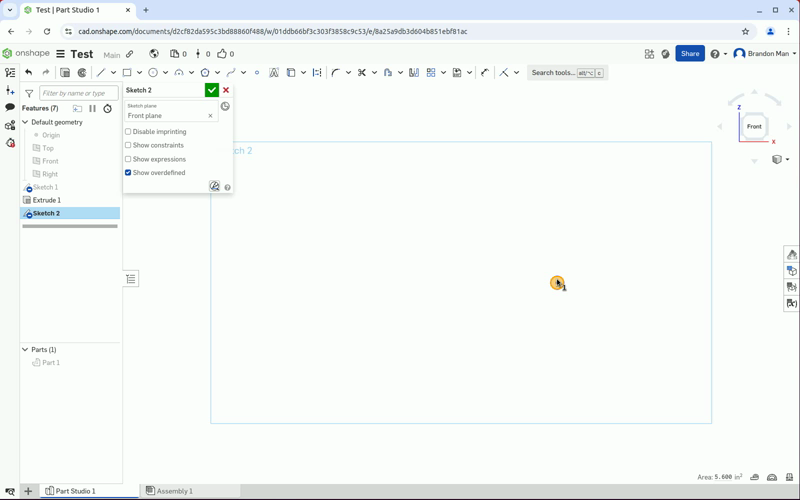
mouse_move(73, 352)
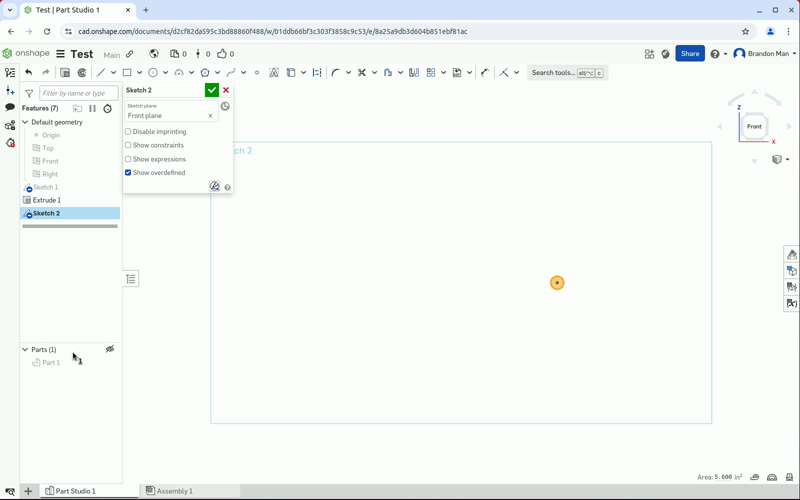
key(shift+y)
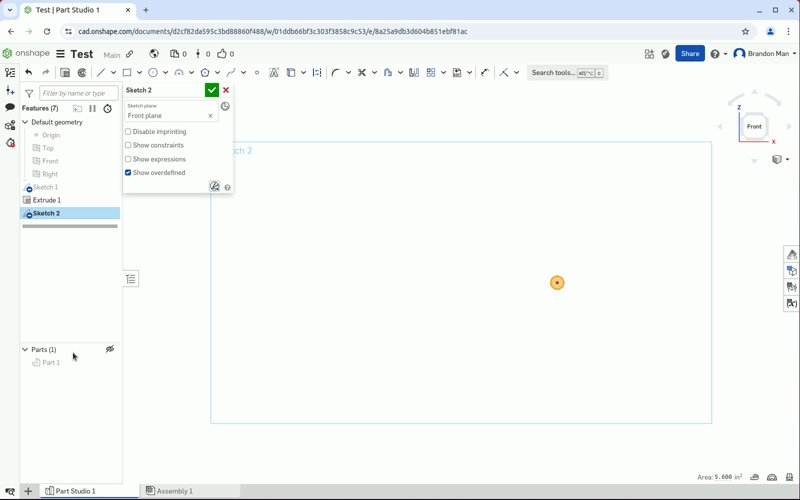
key(shift+e)
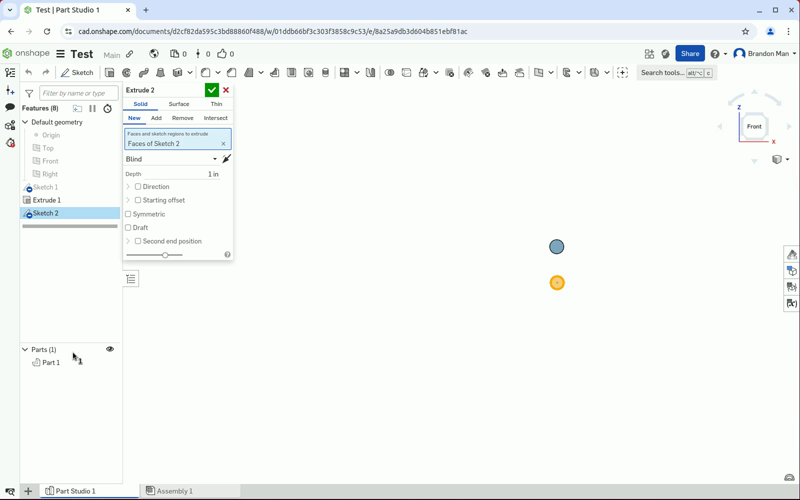
mouse_move(143, 106)
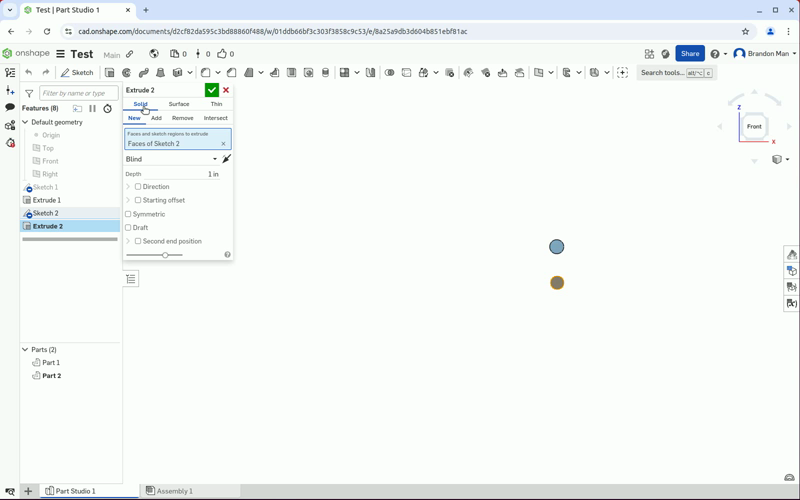
click(143, 106)
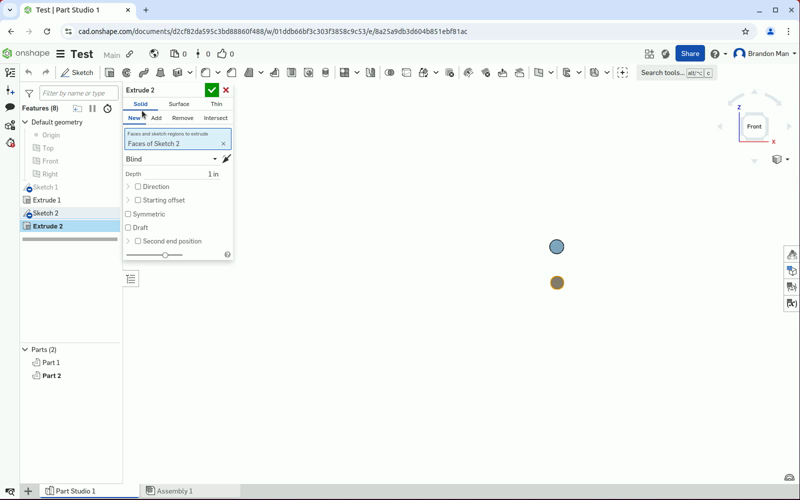
mouse_move(137, 120)
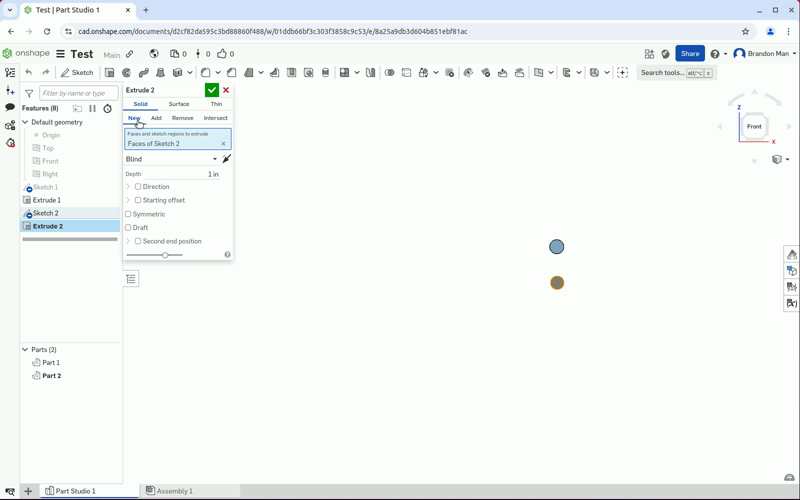
click(137, 120)
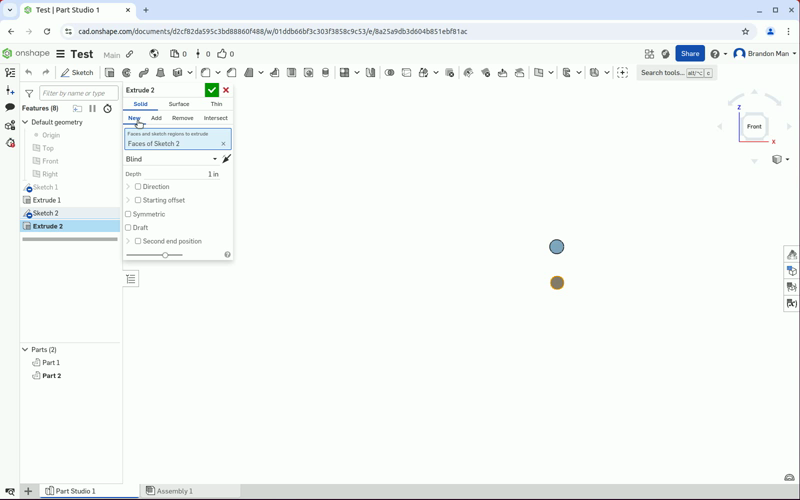
key(tab, 4)
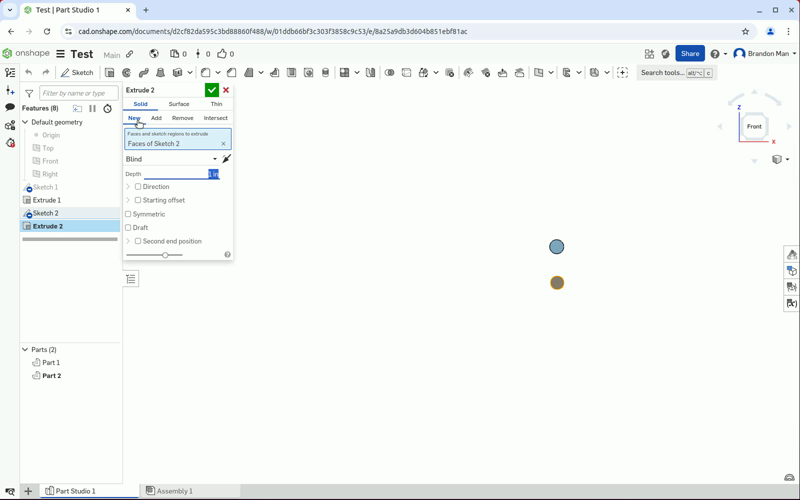
text(8.425)
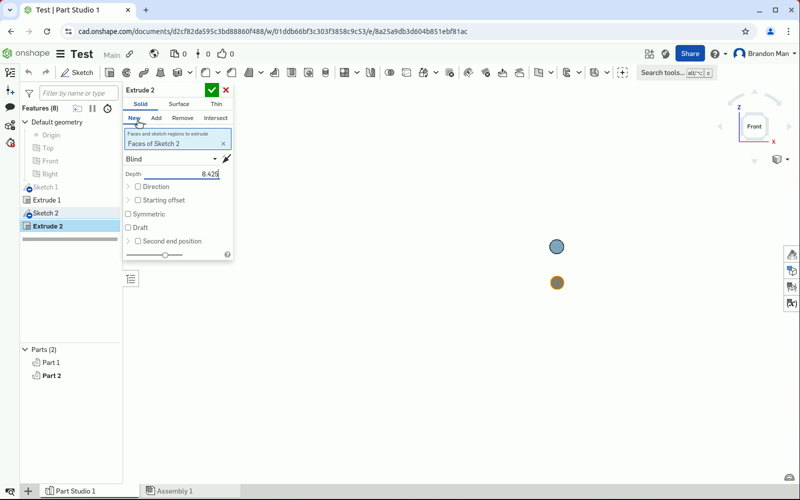
key(enter)
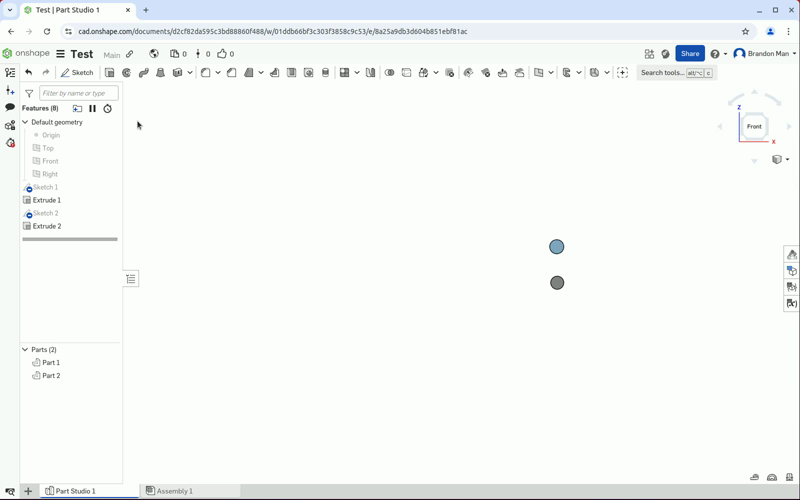
key(shift+h)
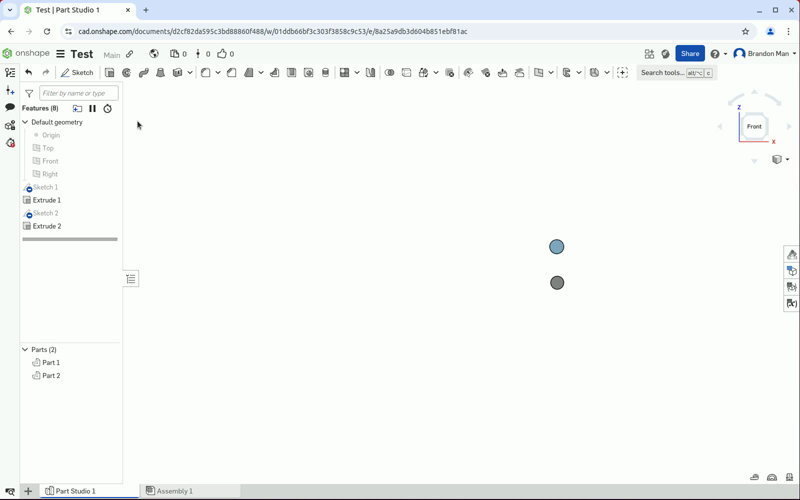
key(shift+h)
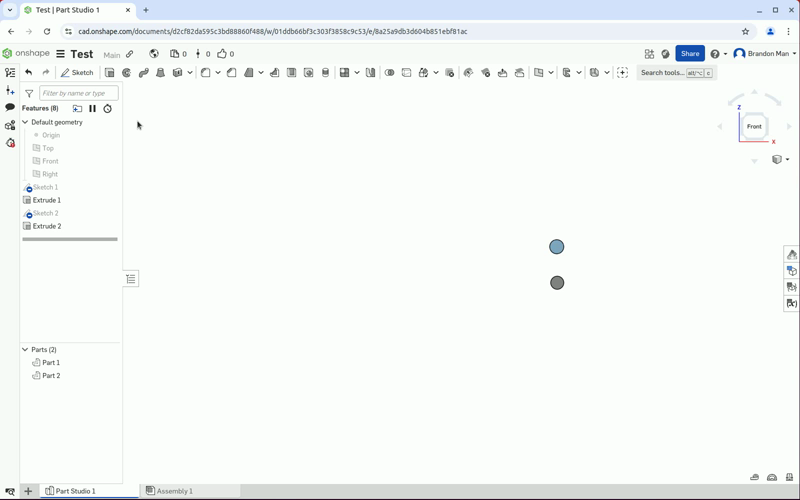
mouse_move(73, 189)
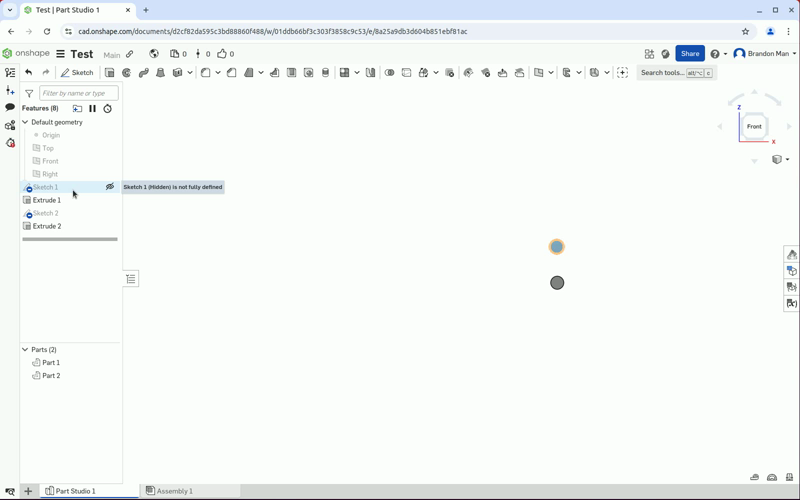
click(73, 189)
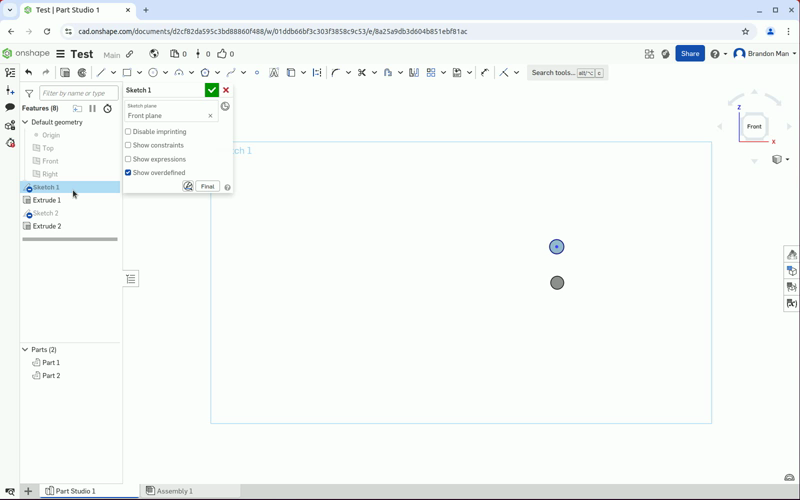
mouse_move(229, 92)
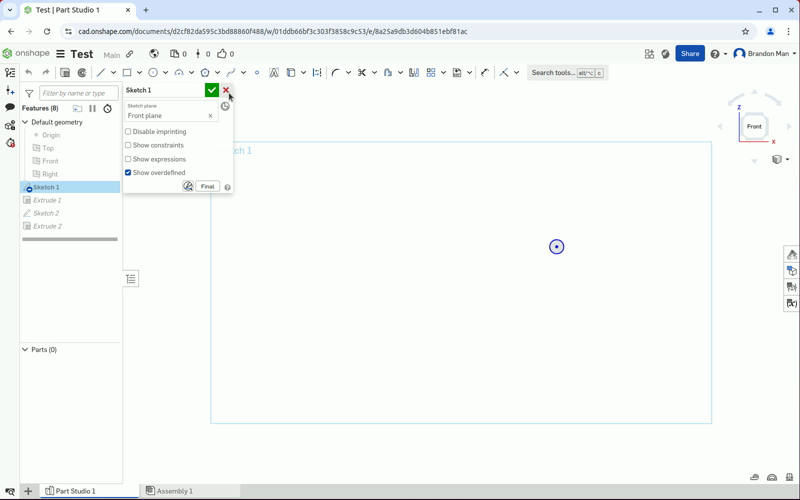
click(229, 92)
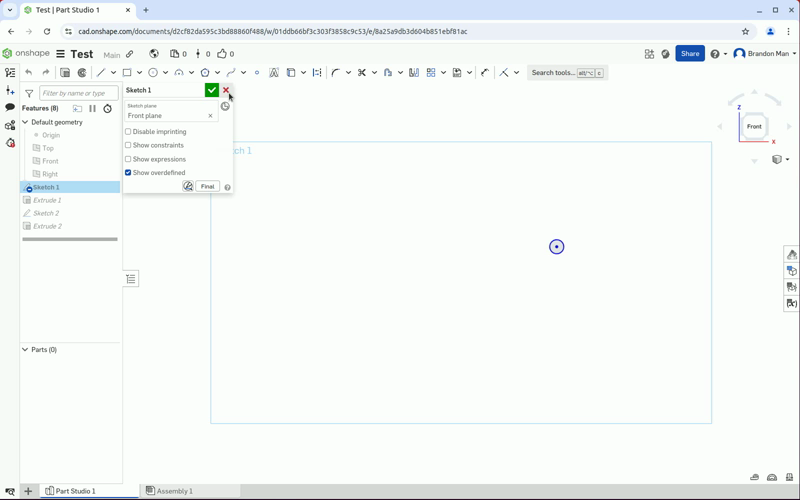
key(shift+s)
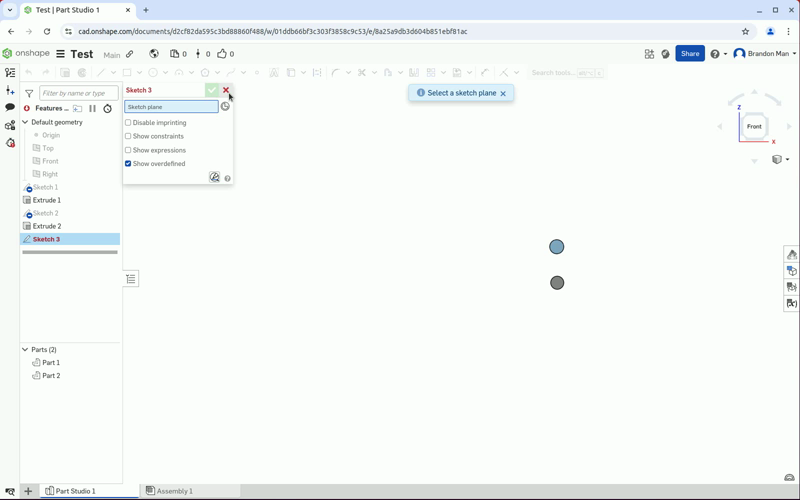
mouse_move(73, 163)
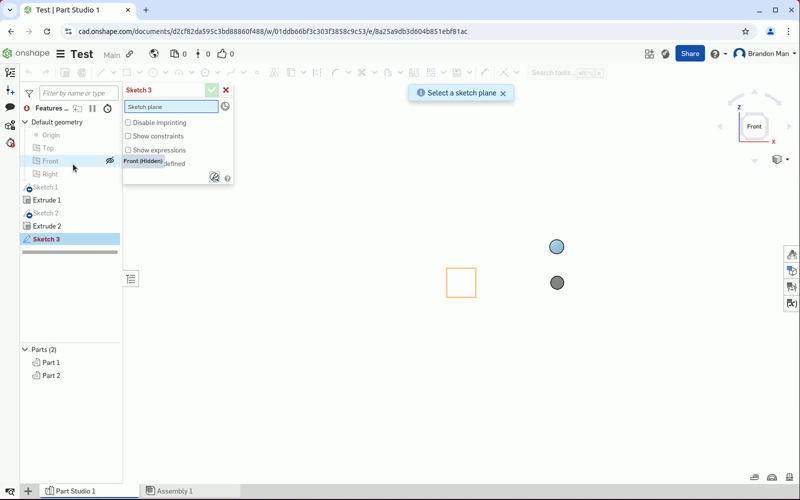
click(73, 163)
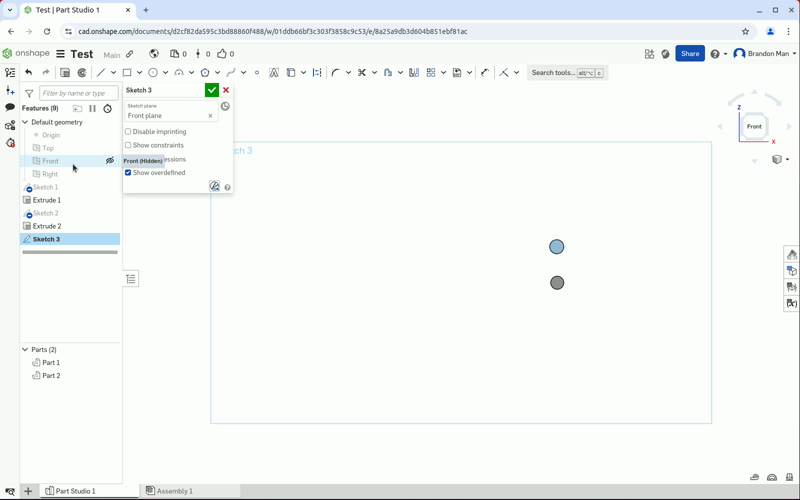
mouse_move(73, 352)
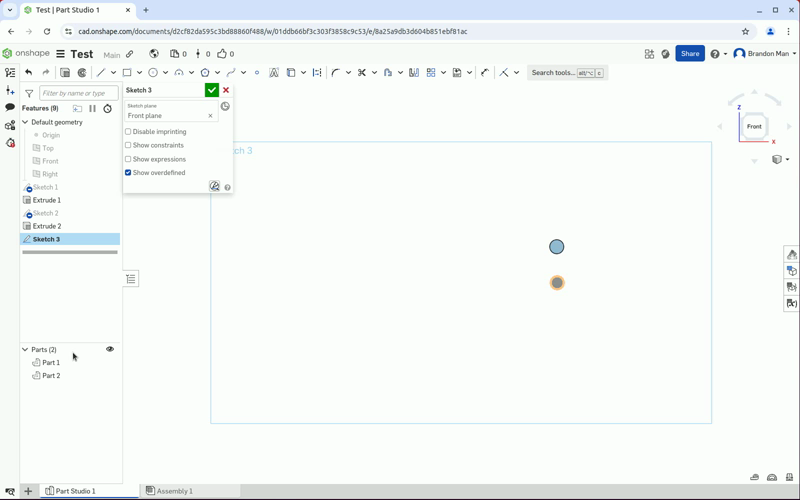
key(y)
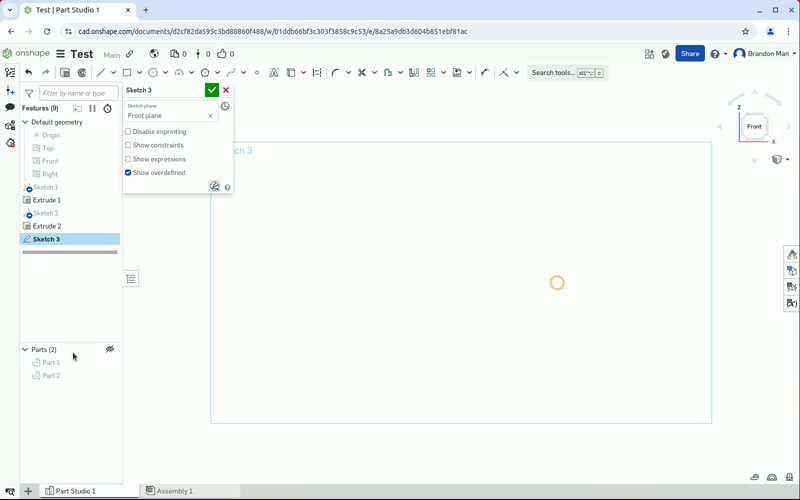
key(c)
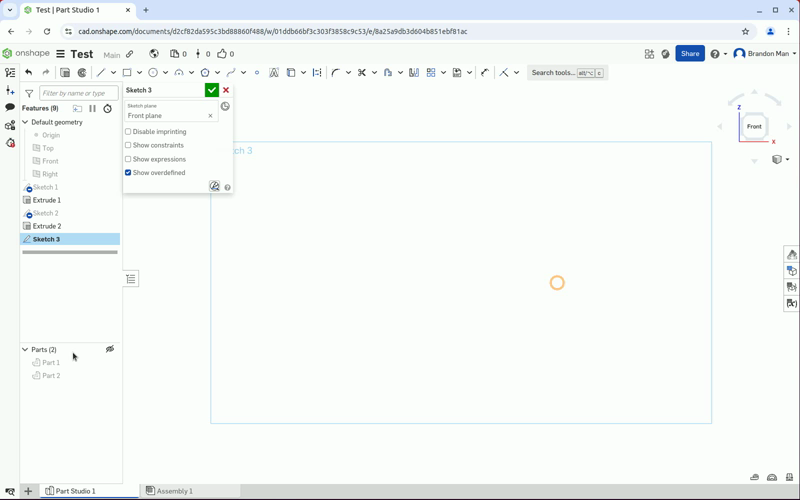
key_down(shift)
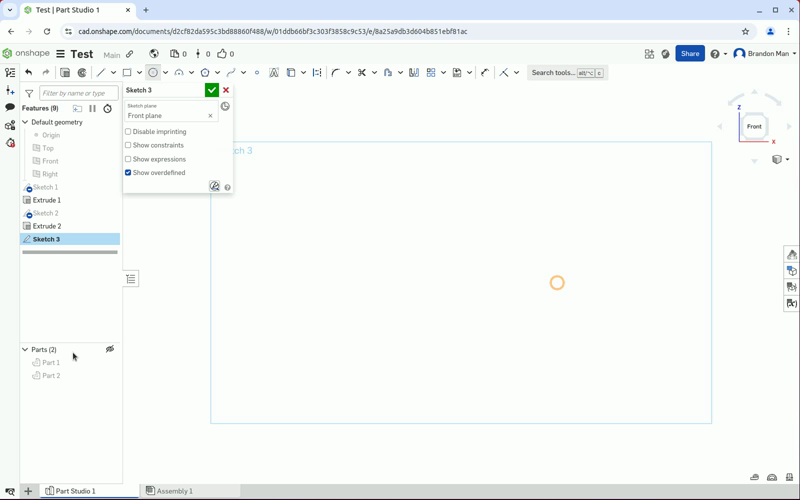
mouse_move(474, 276)
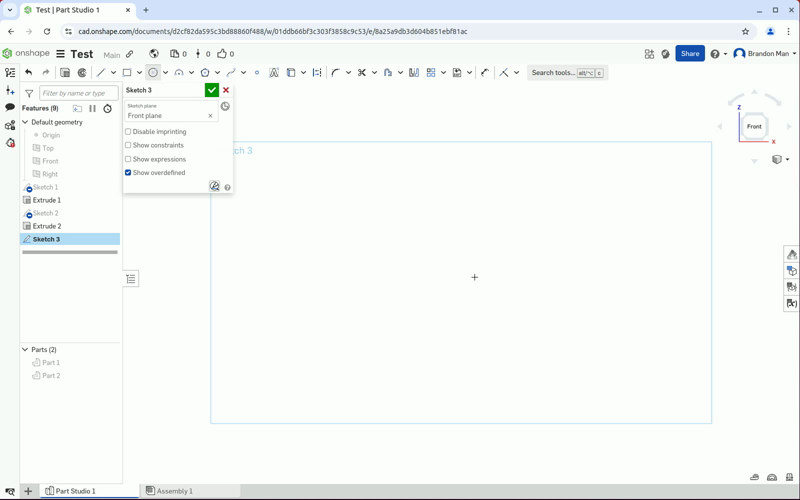
click(474, 276)
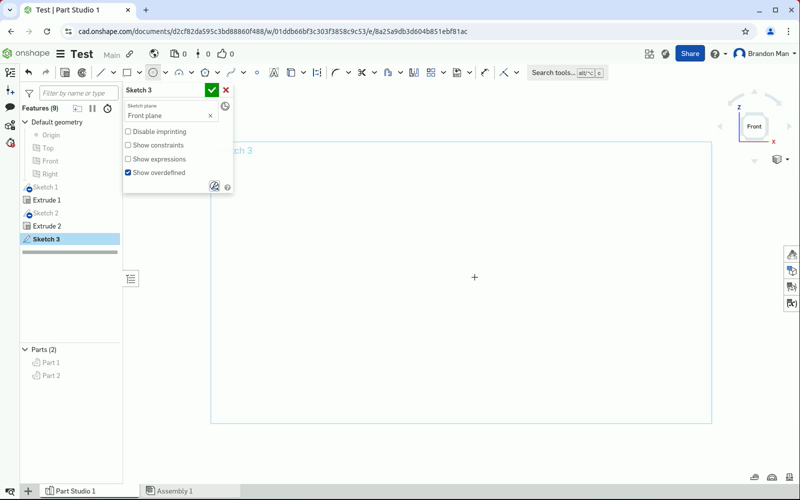
key_up(shift)
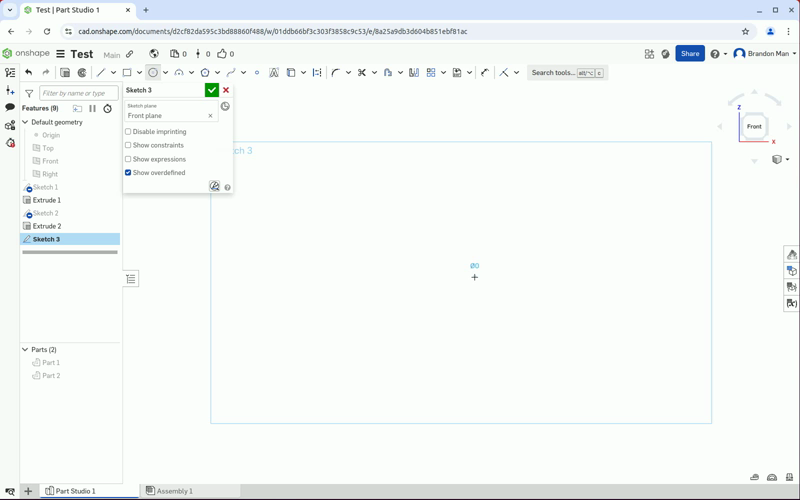
mouse_move(480, 276)
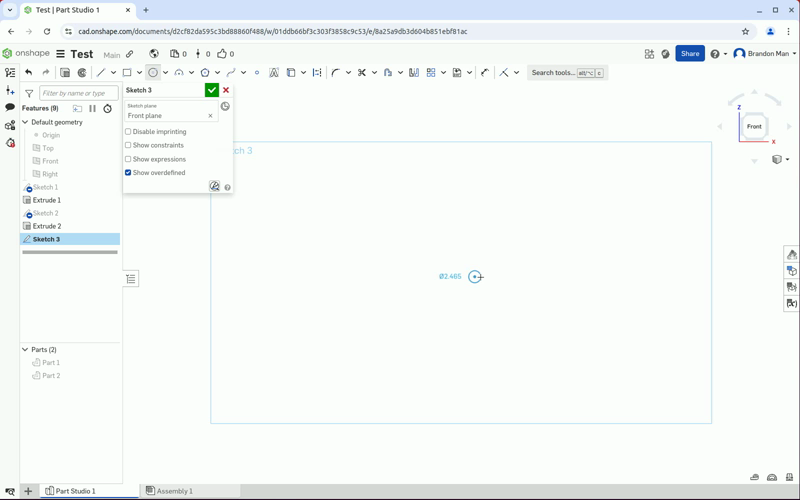
click(480, 276)
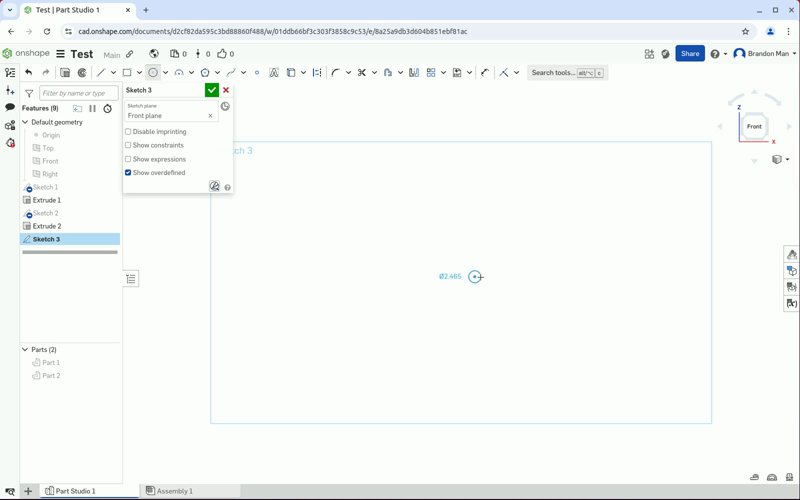
key(esc)
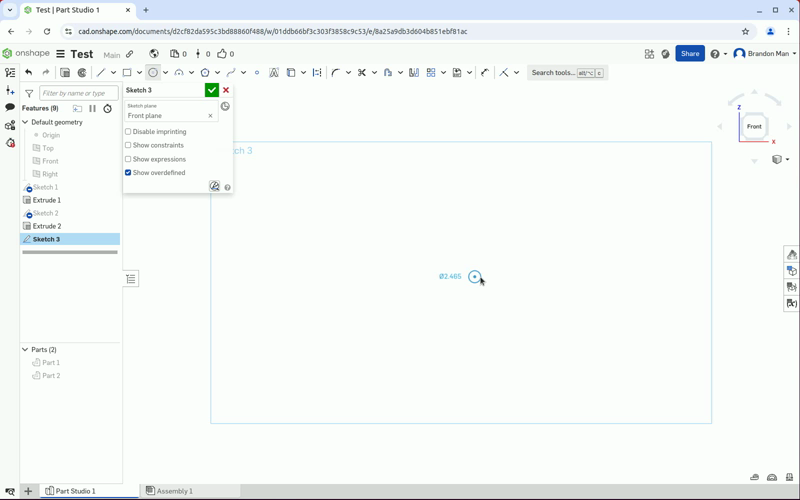
mouse_move(476, 277)
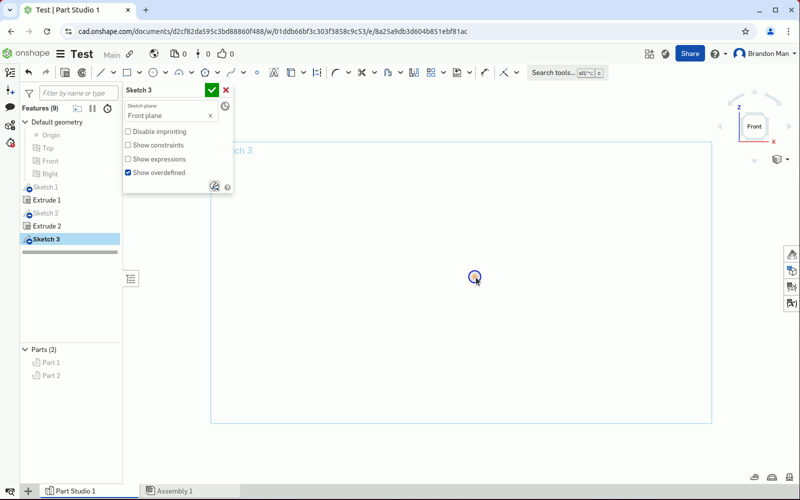
scroll(6)
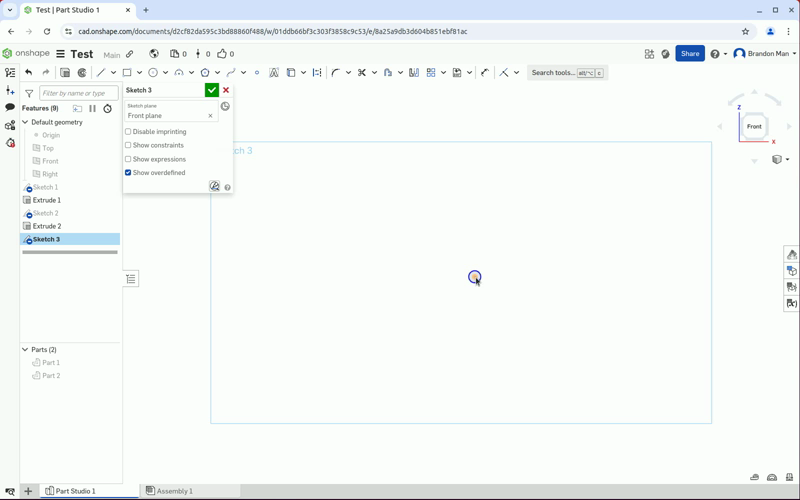
scroll(6)
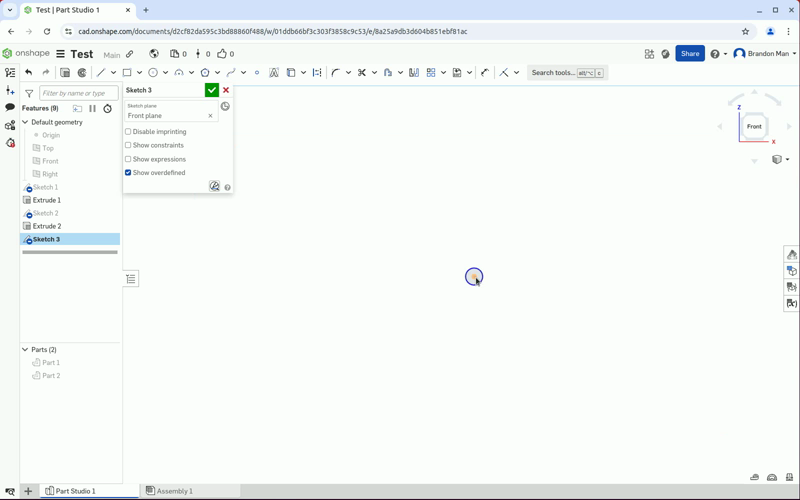
scroll(6)
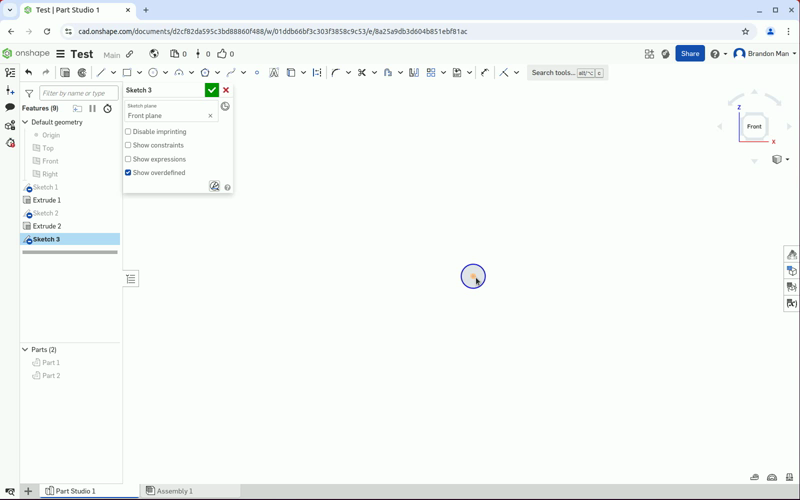
scroll(6)
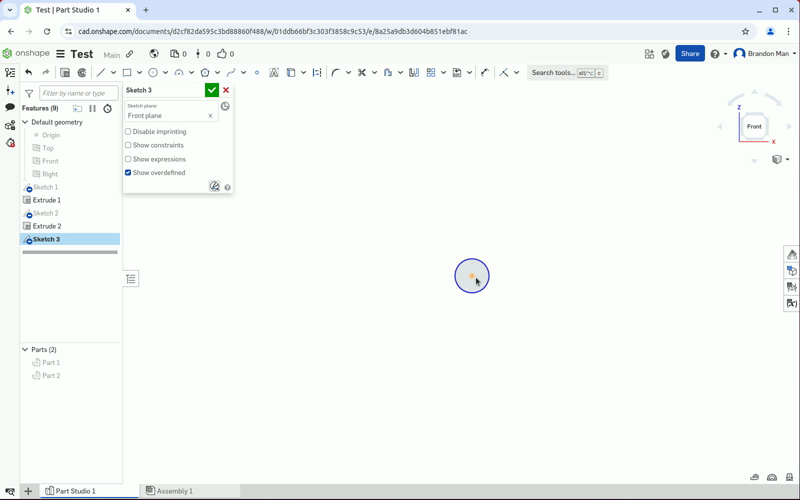
scroll(6)
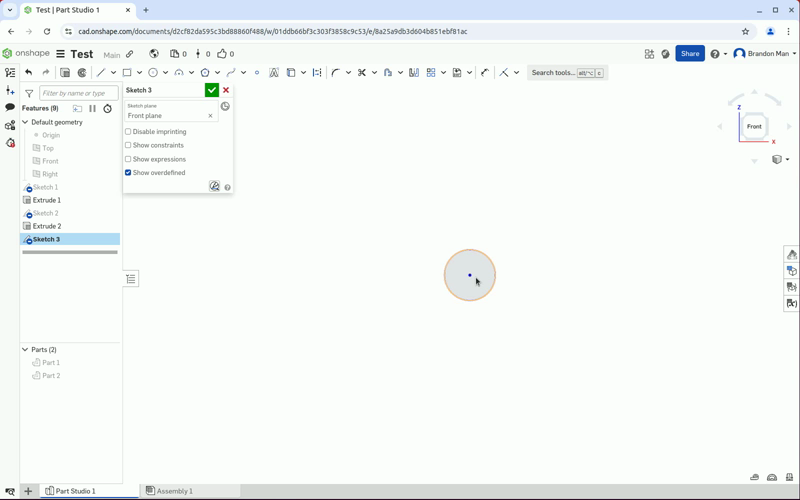
scroll(6)
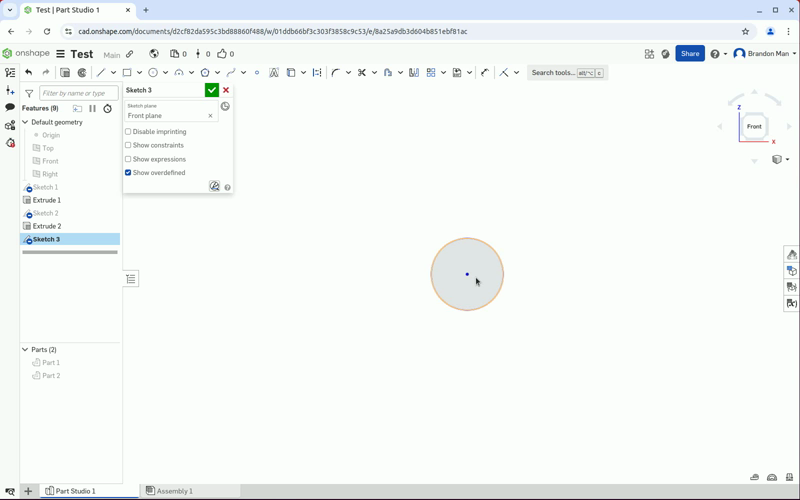
scroll(6)
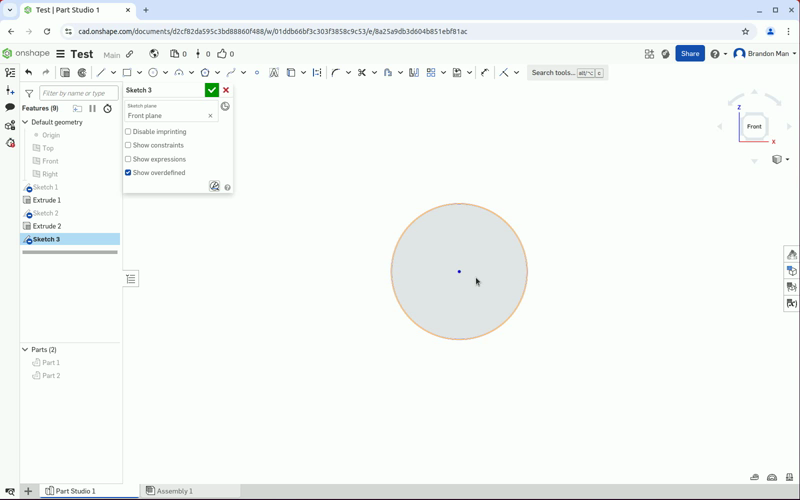
click(476, 277)
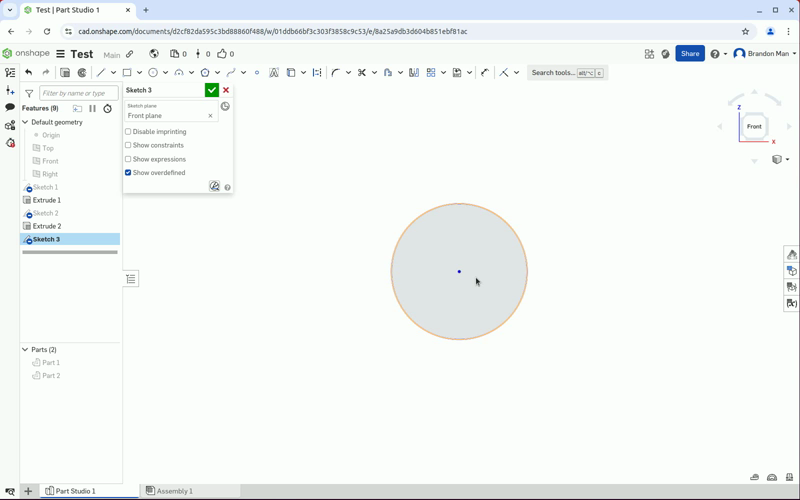
scroll(-6)
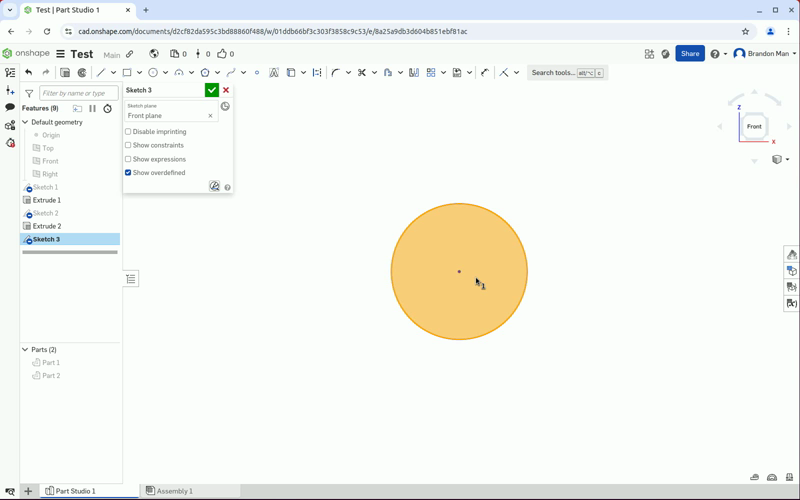
scroll(-6)
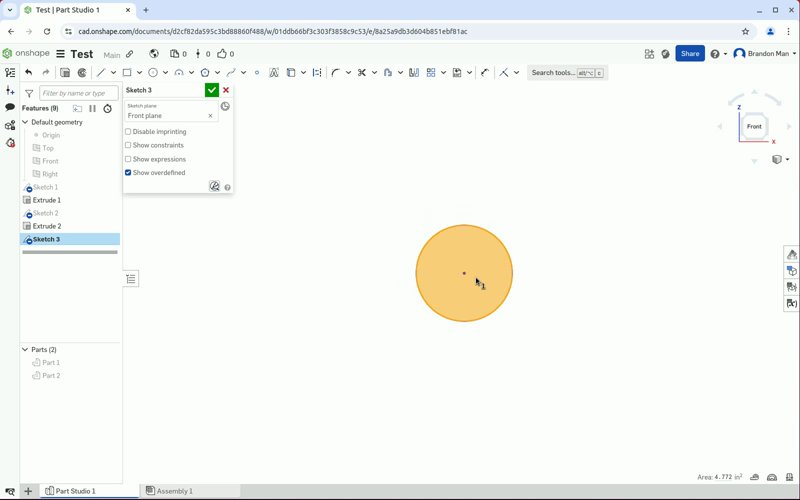
scroll(-6)
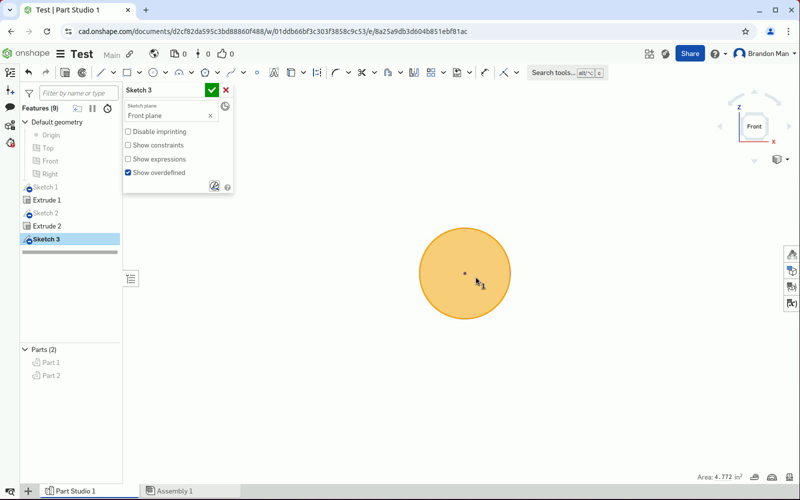
scroll(-6)
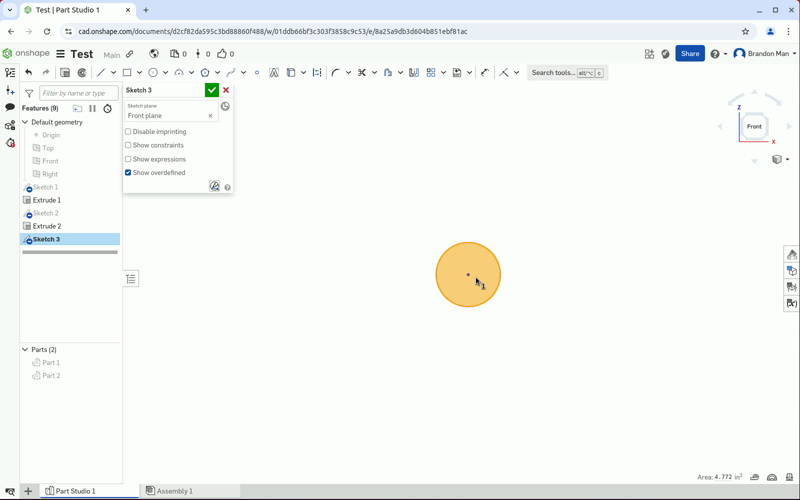
scroll(-6)
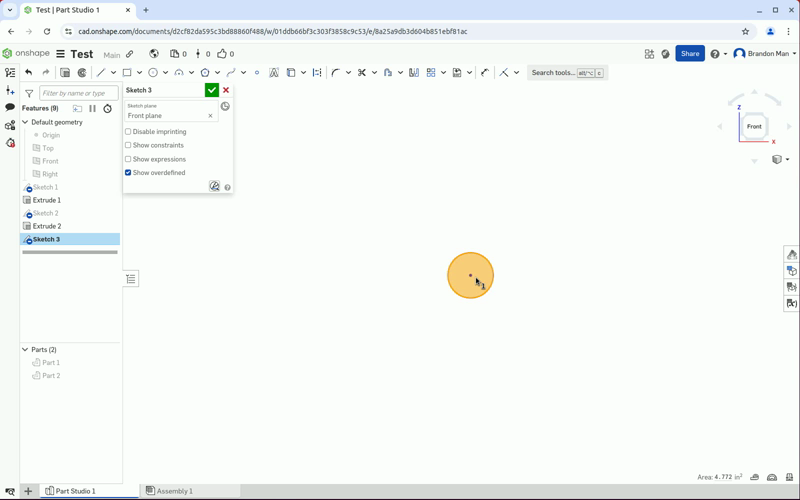
scroll(-6)
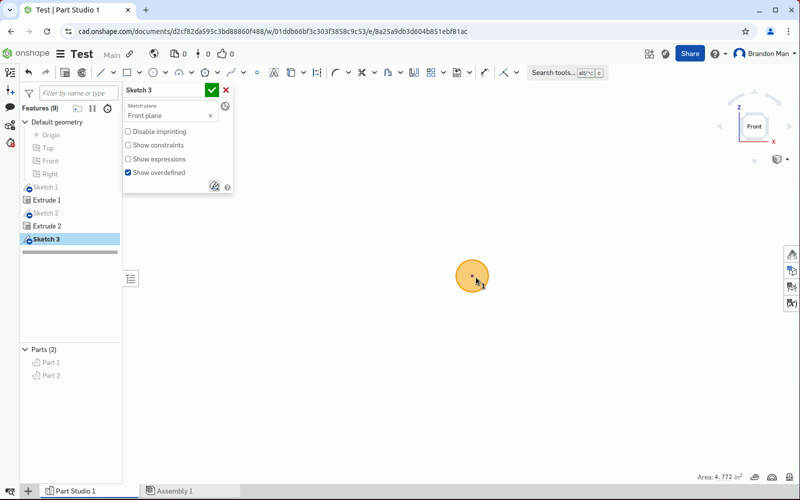
scroll(-6)
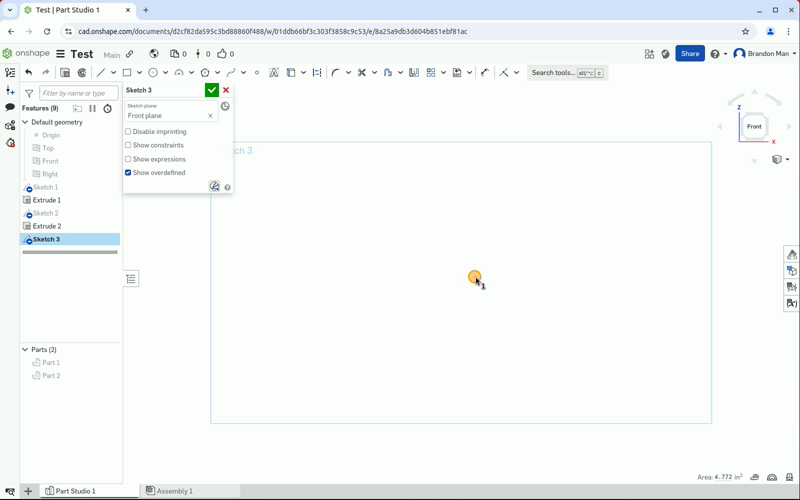
mouse_move(73, 352)
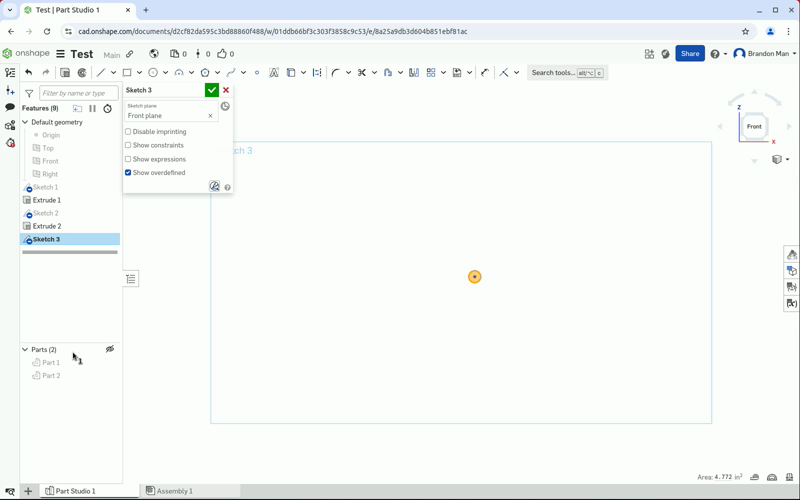
key(shift+y)
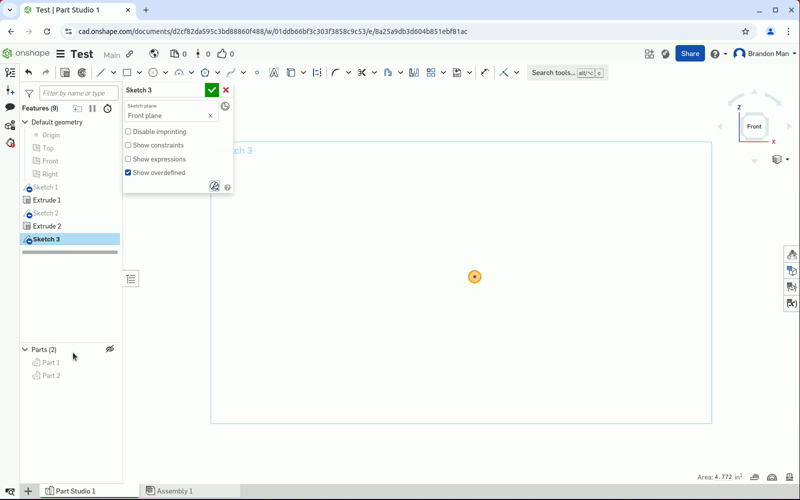
key(shift+e)
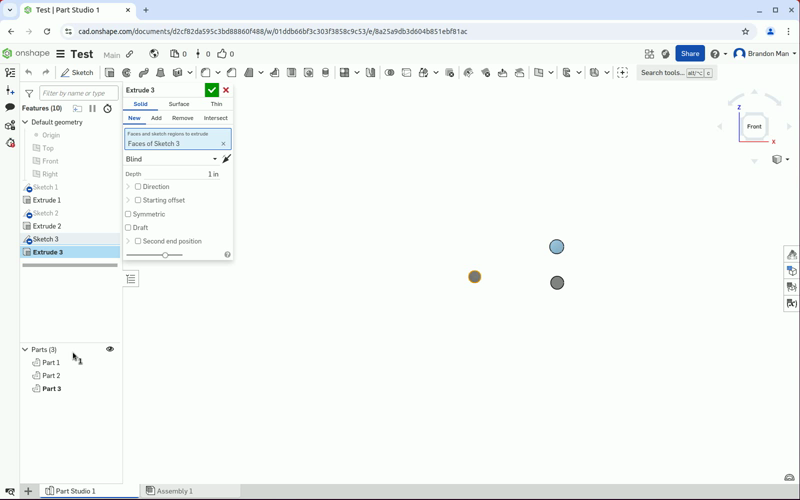
mouse_move(143, 106)
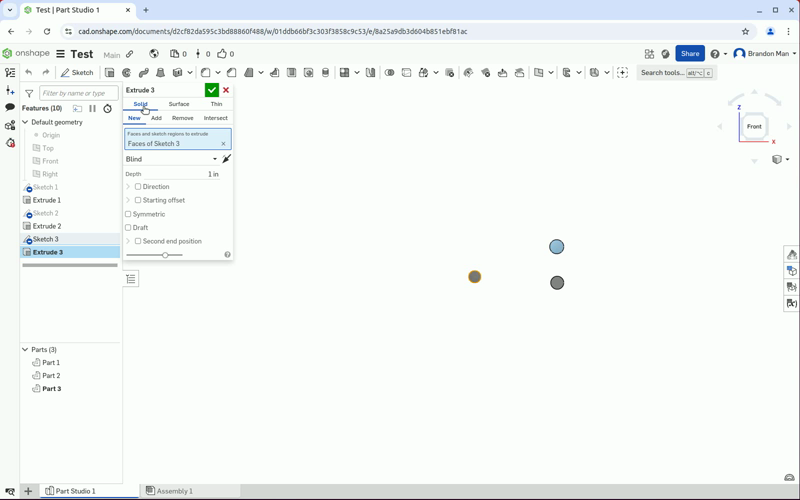
click(143, 106)
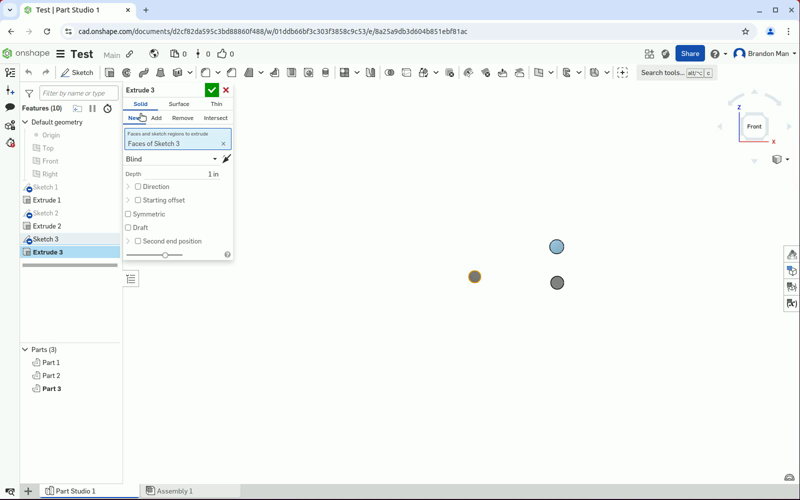
mouse_move(137, 120)
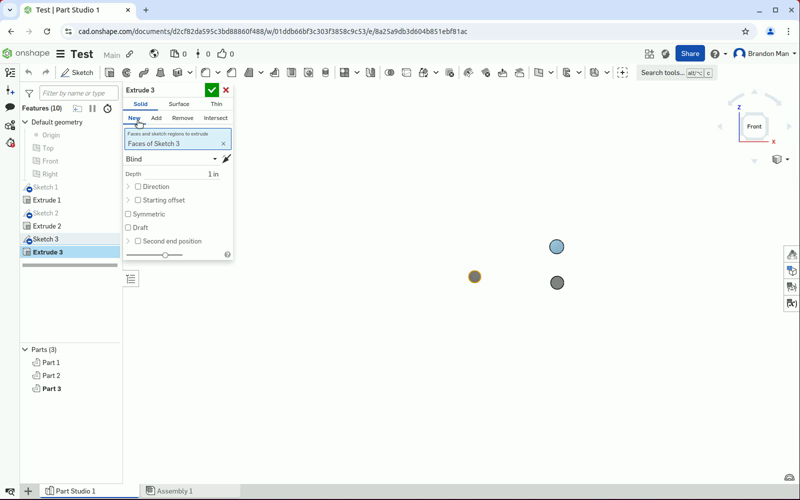
click(137, 120)
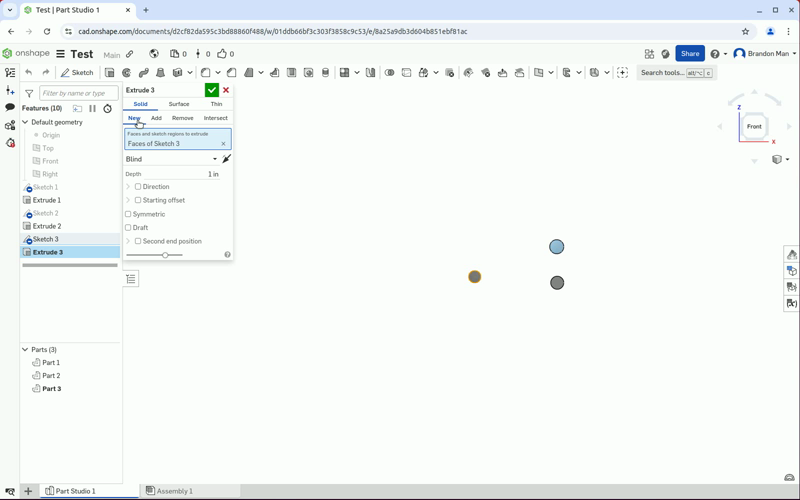
key(tab, 4)
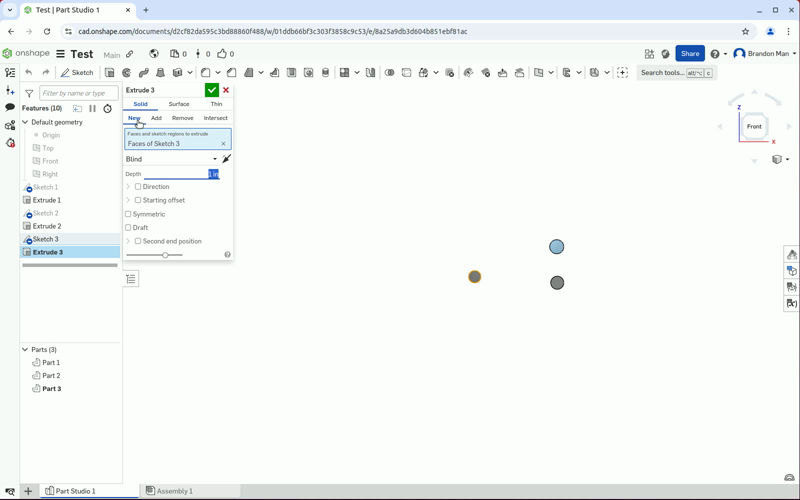
text(8.425)
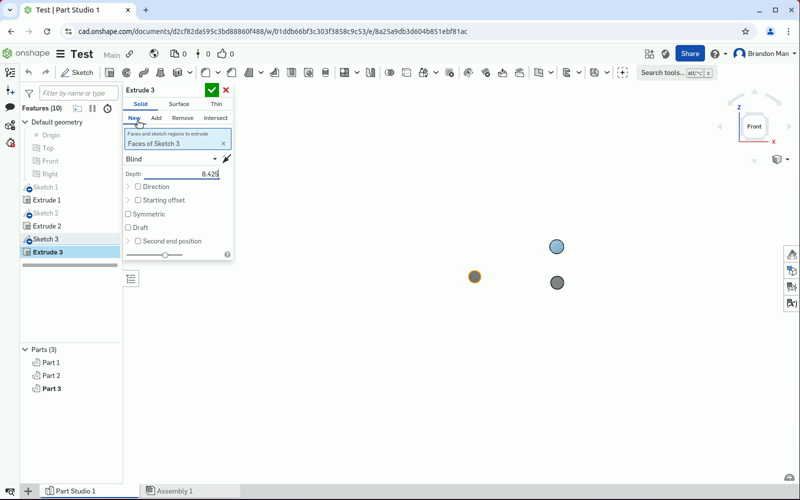
key(enter)
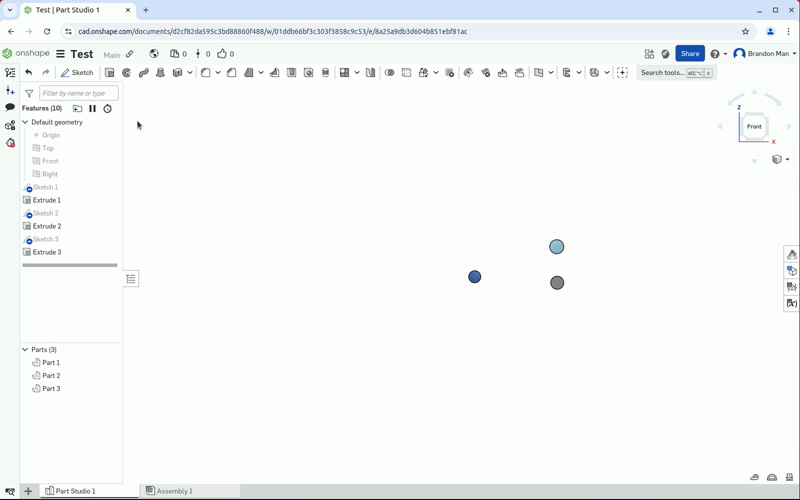
key(shift+h)
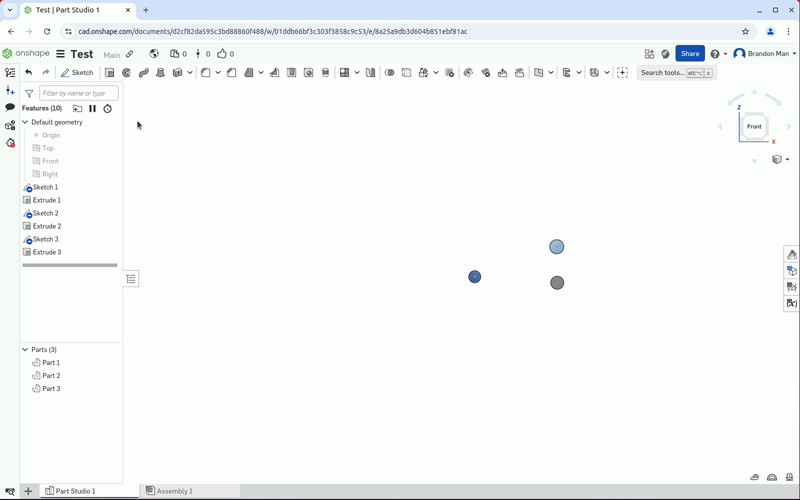
key(shift+h)
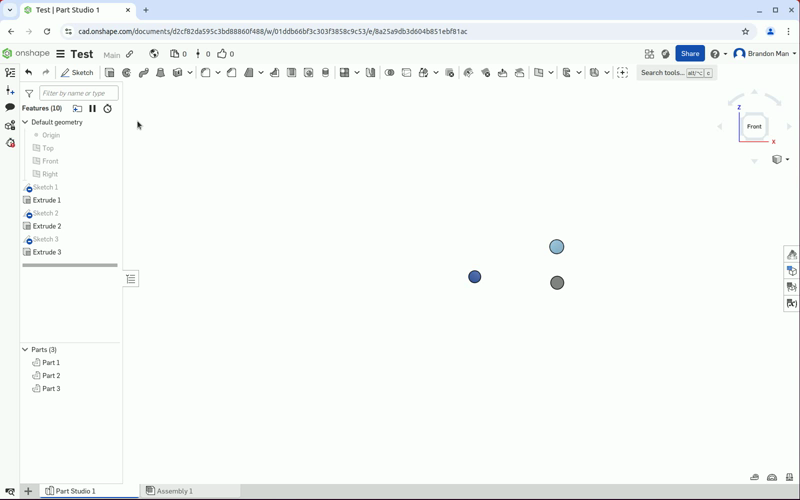
mouse_move(73, 189)
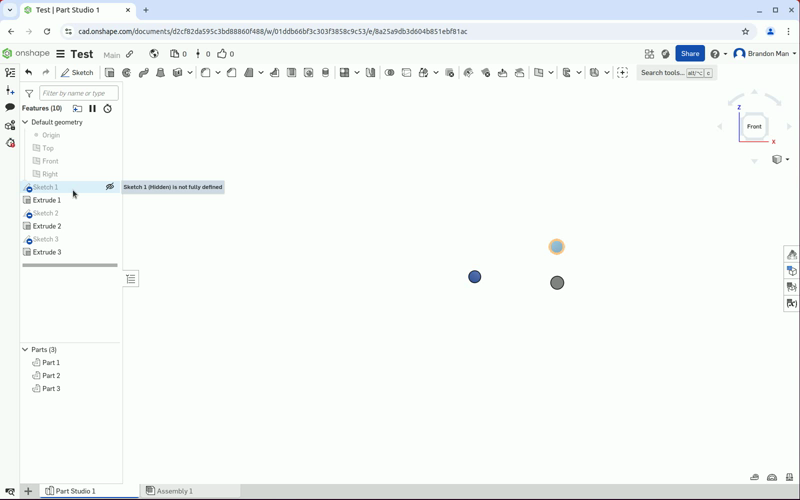
click(73, 189)
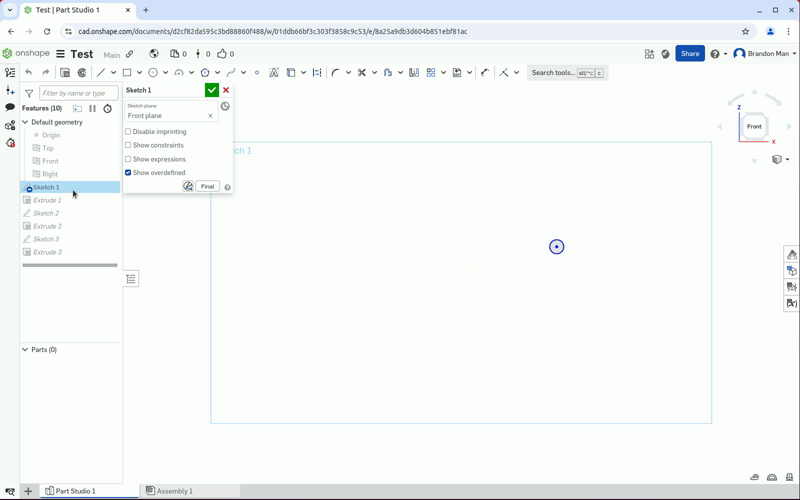
mouse_move(229, 92)
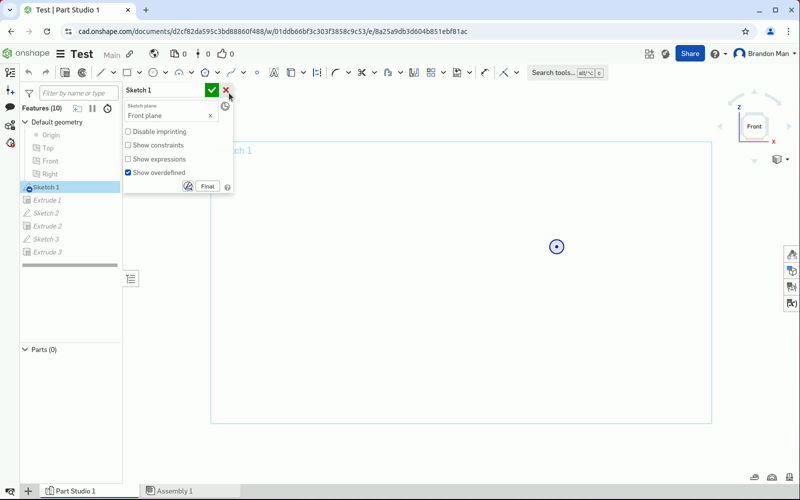
click(229, 92)
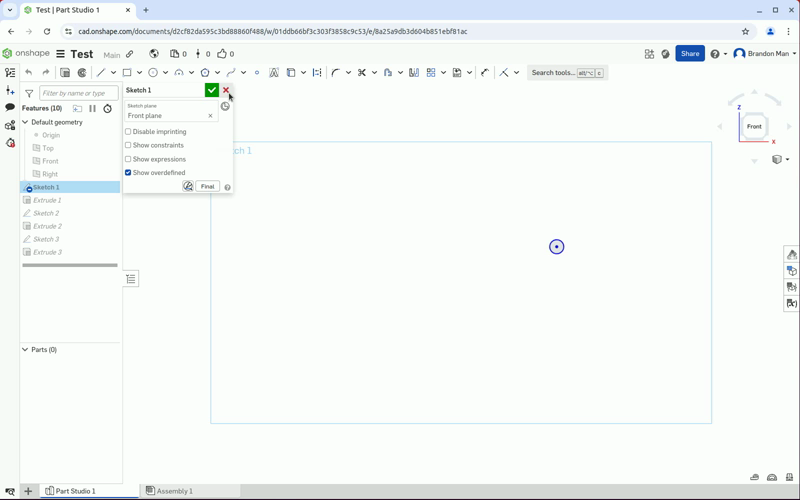
key(shift+s)
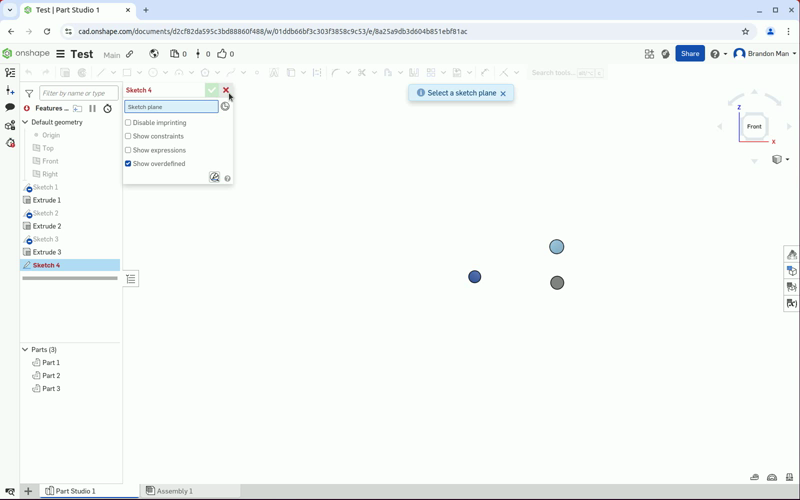
mouse_move(73, 163)
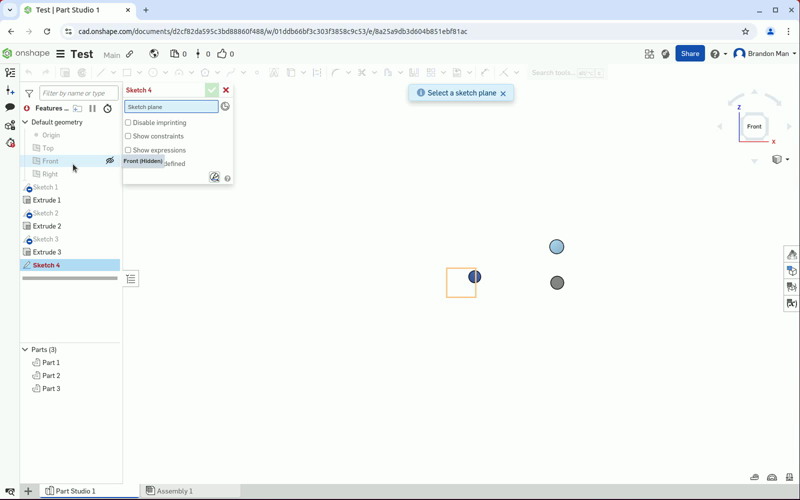
click(73, 163)
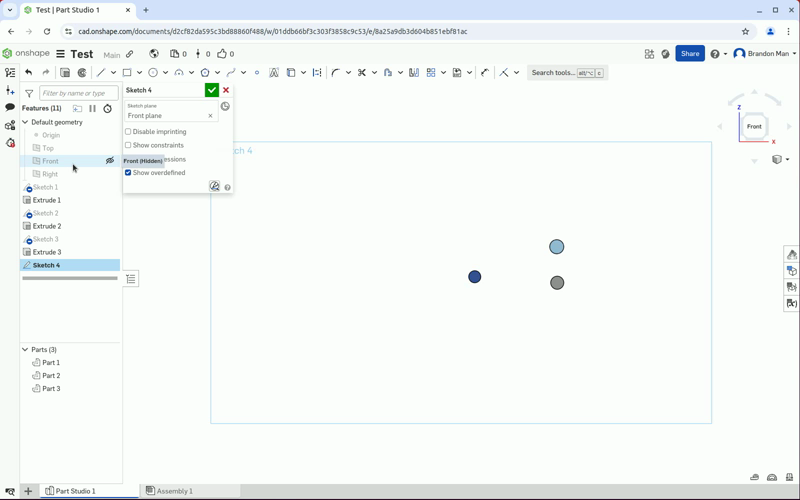
mouse_move(73, 352)
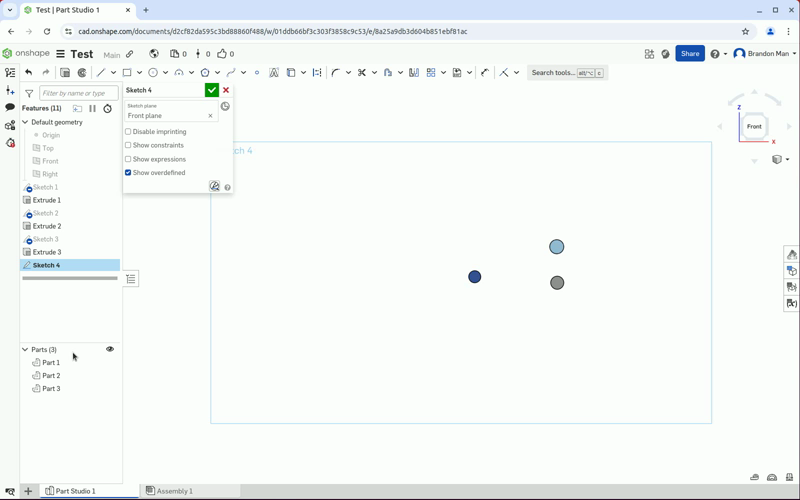
key(y)
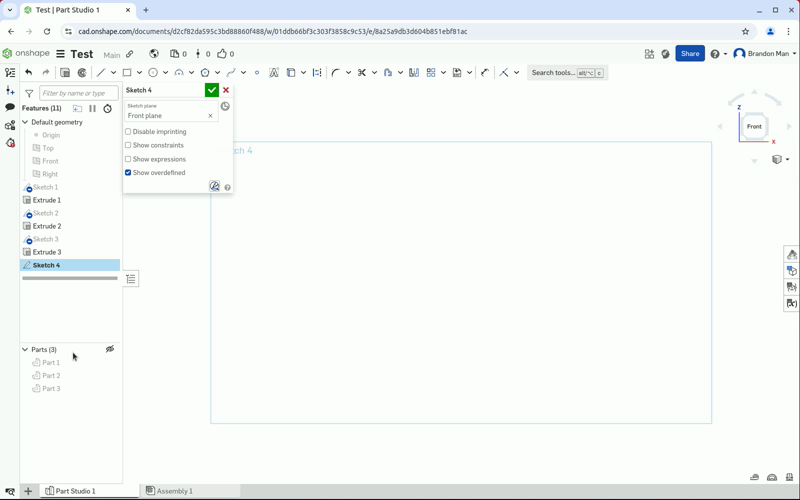
key(c)
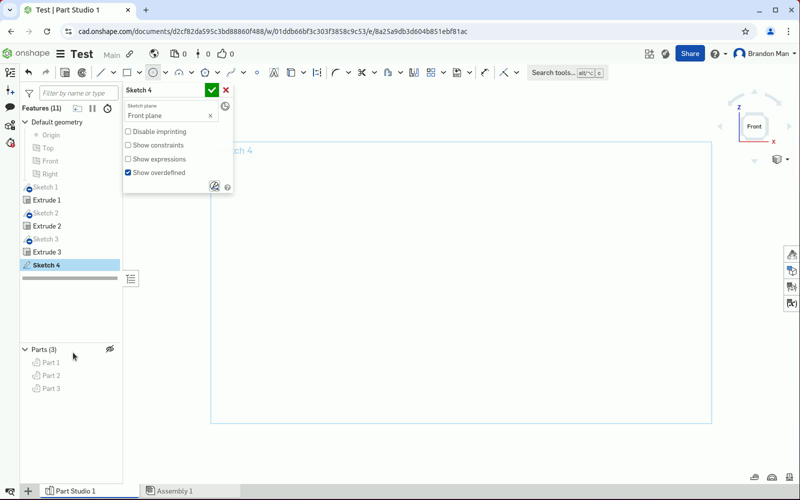
key_down(shift)
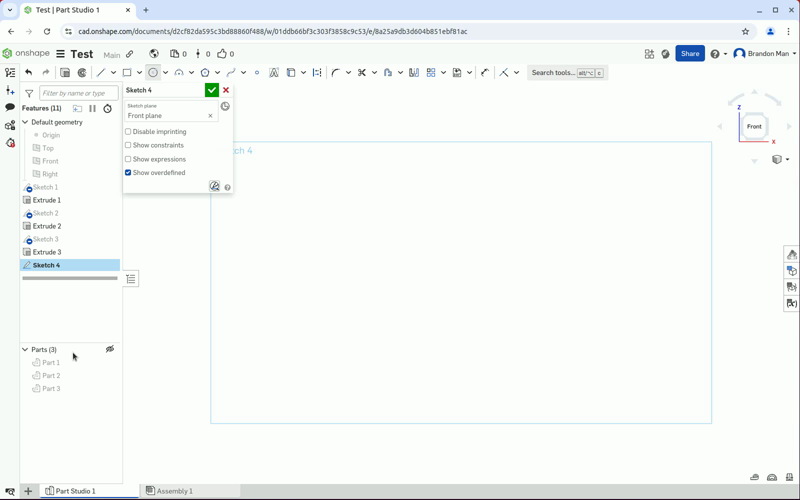
mouse_move(473, 247)
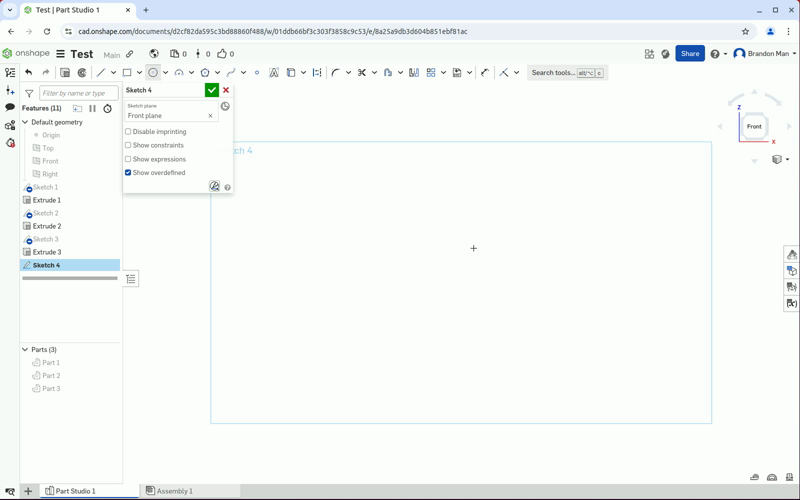
click(473, 247)
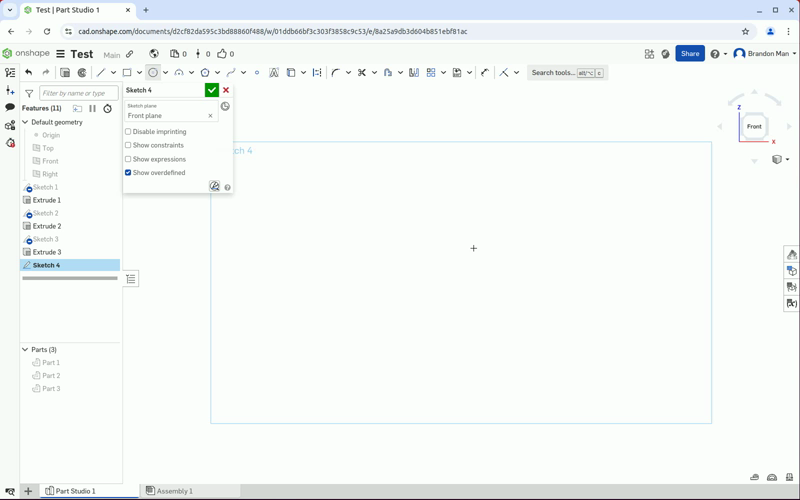
key_up(shift)
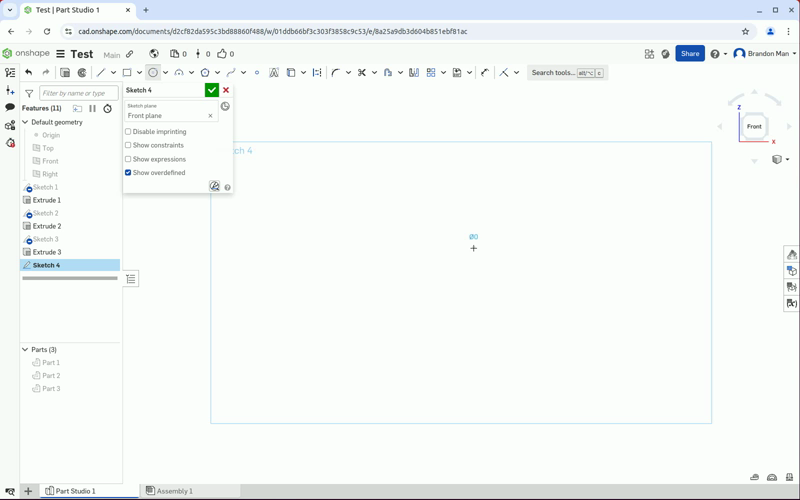
mouse_move(479, 247)
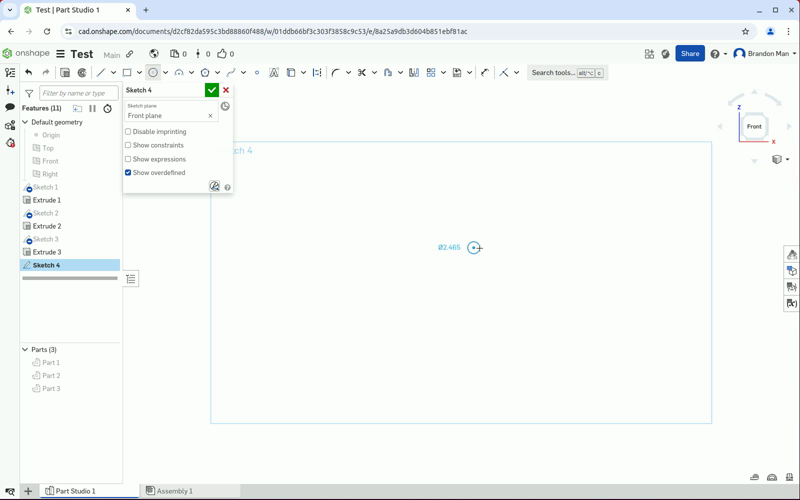
click(479, 247)
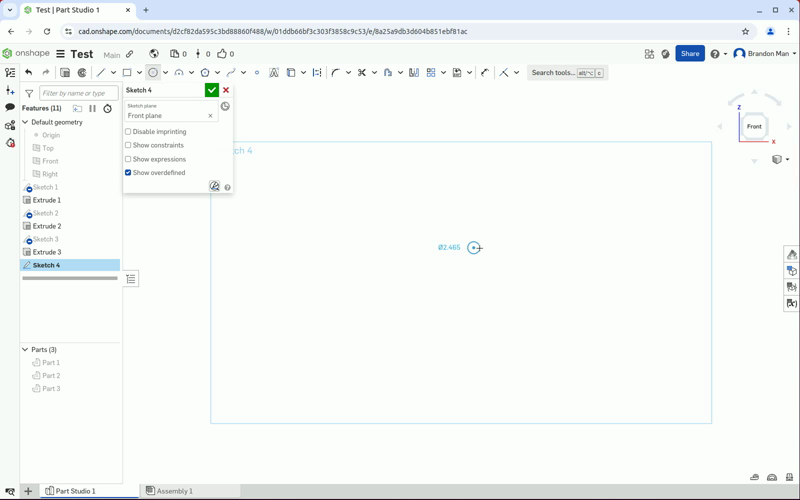
key(esc)
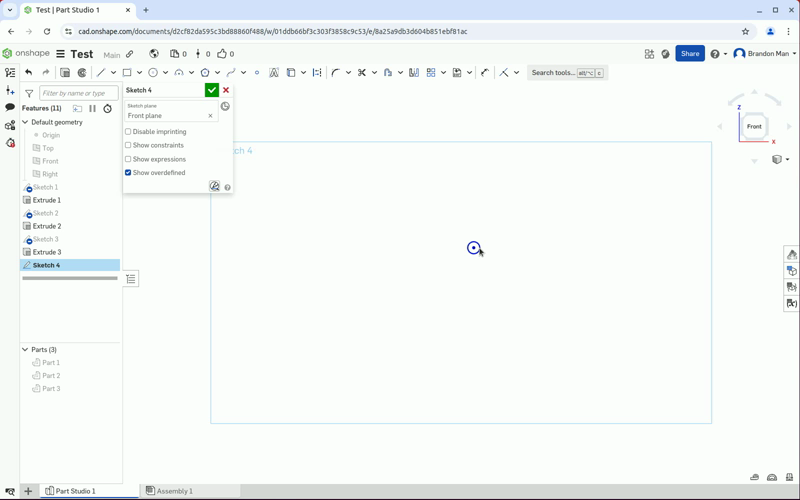
mouse_move(474, 252)
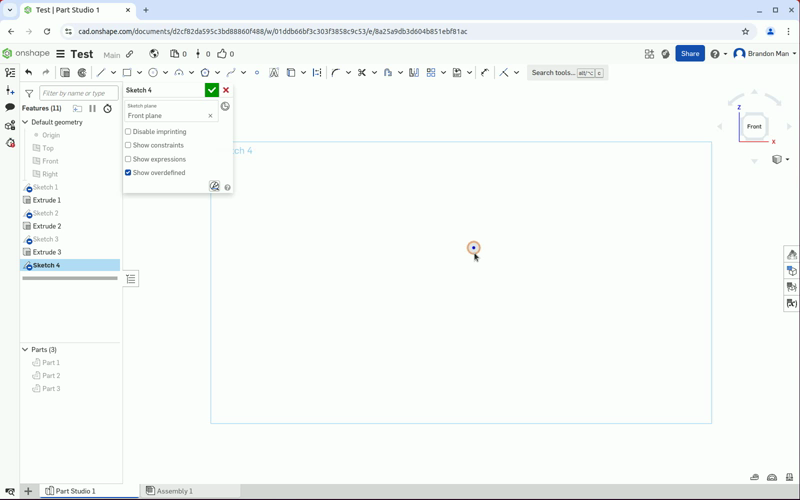
scroll(6)
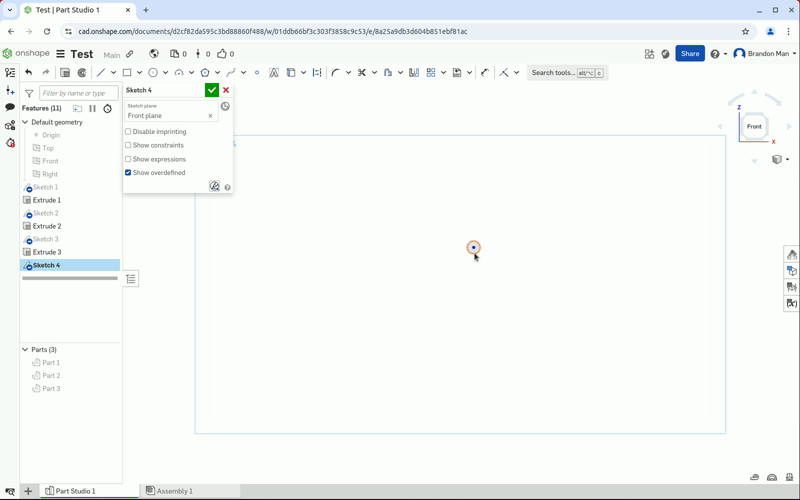
scroll(6)
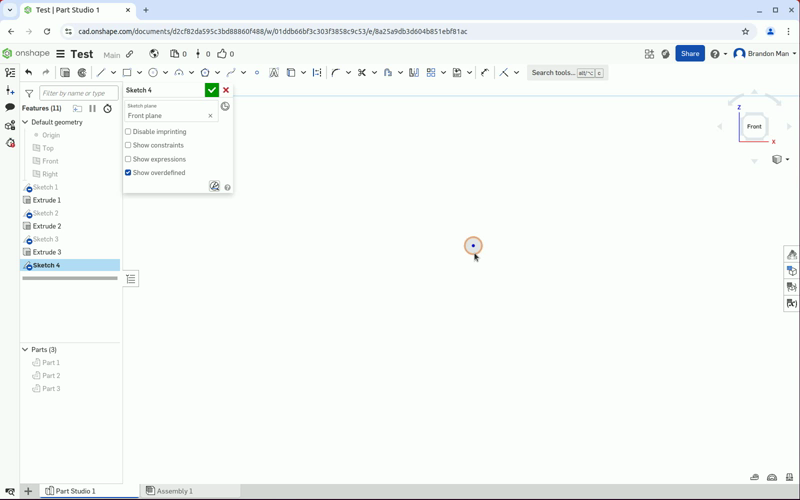
scroll(6)
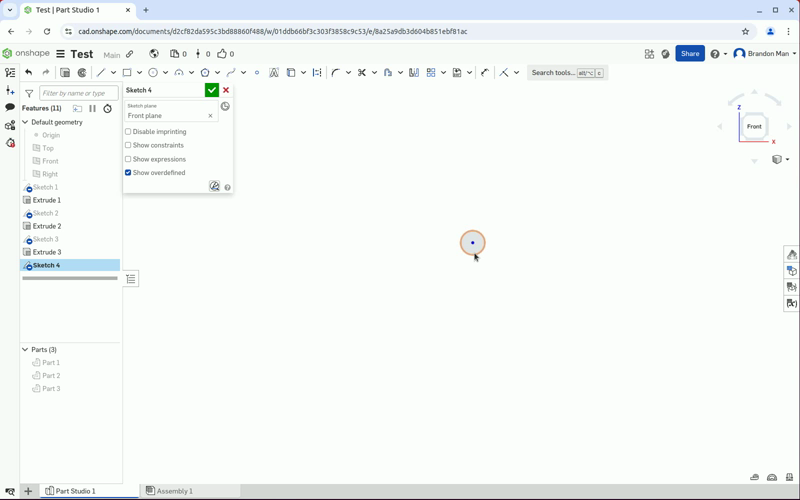
scroll(6)
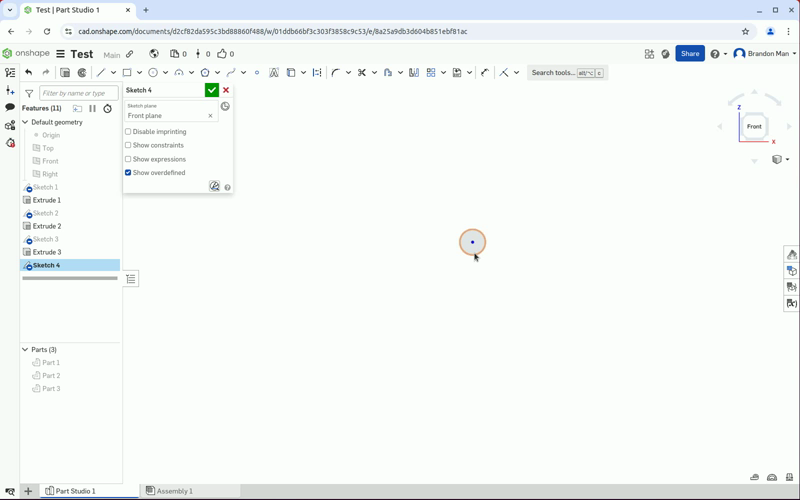
scroll(6)
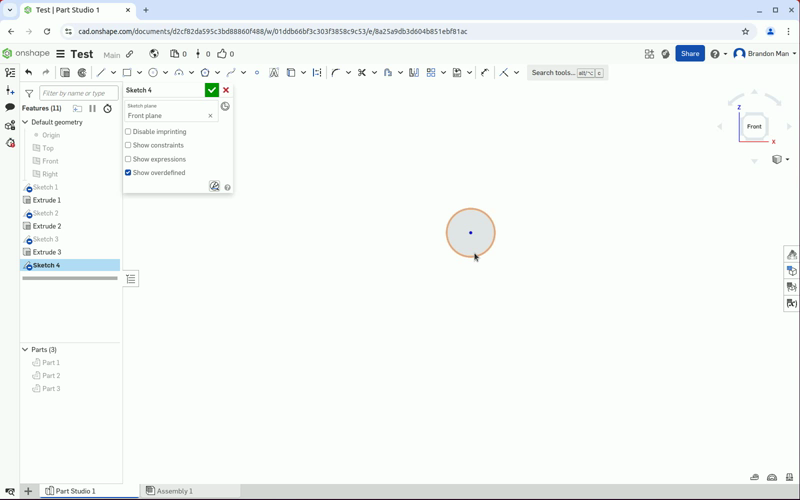
scroll(6)
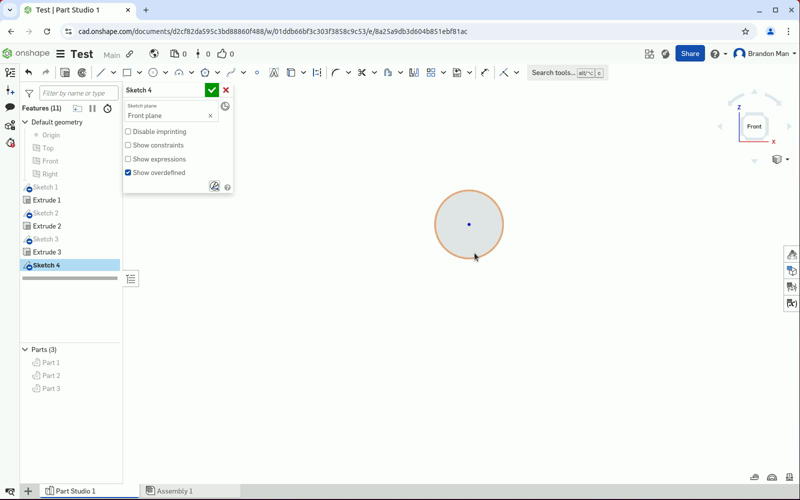
scroll(6)
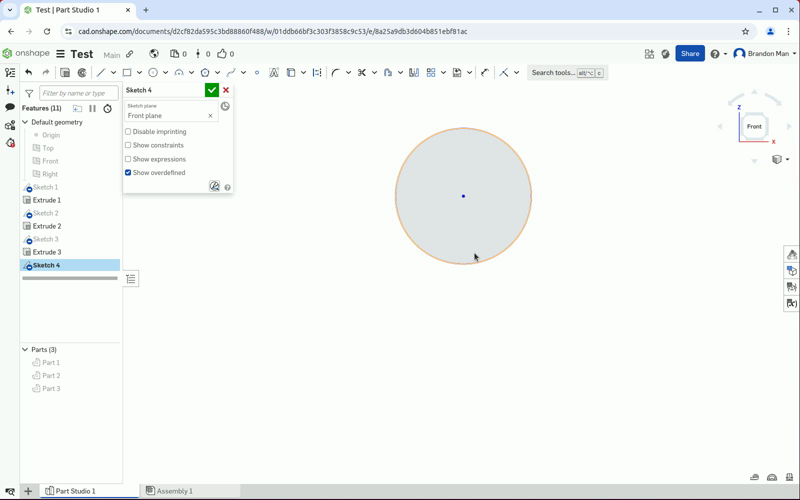
click(474, 252)
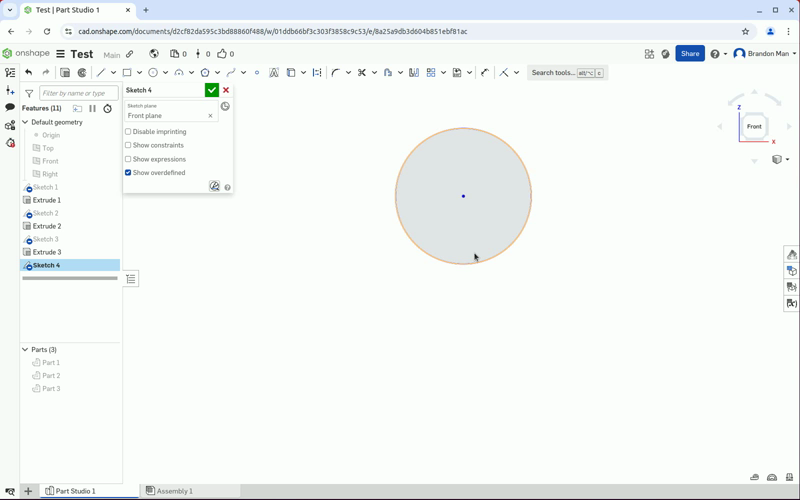
scroll(-6)
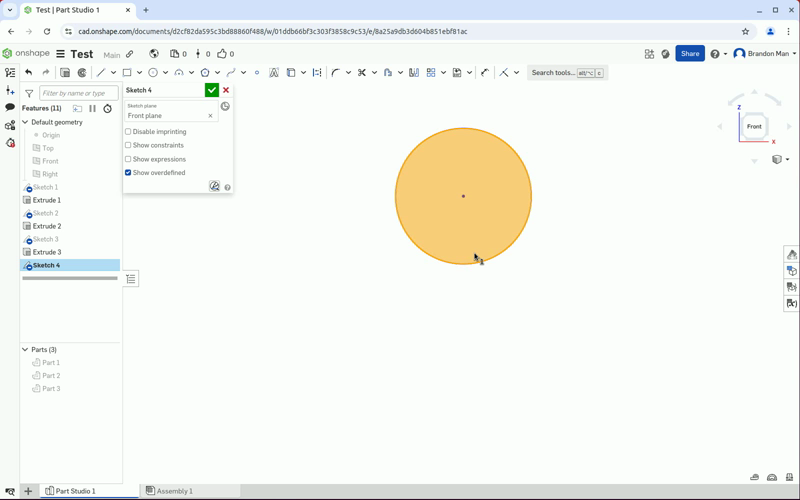
scroll(-6)
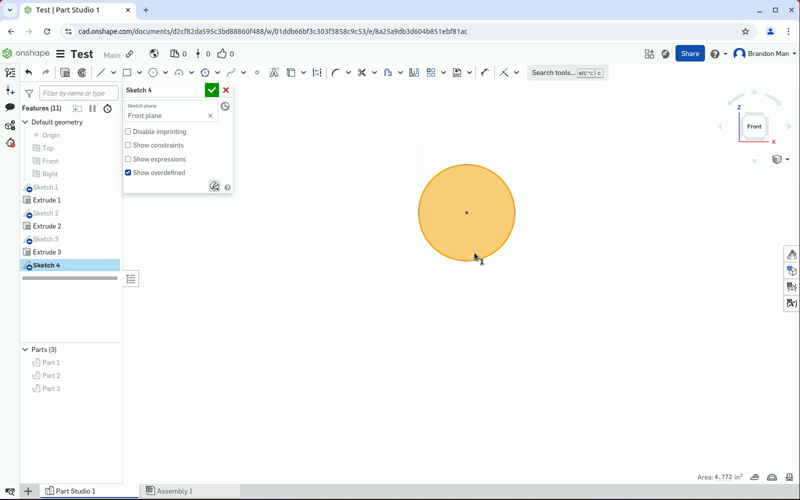
scroll(-6)
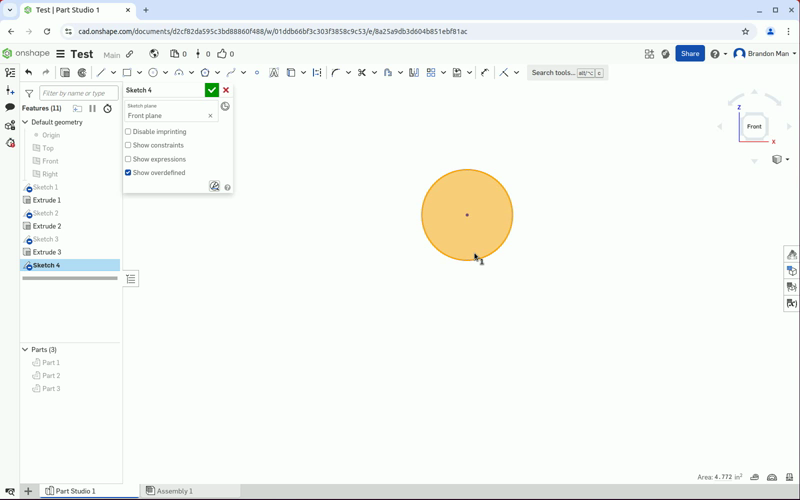
scroll(-6)
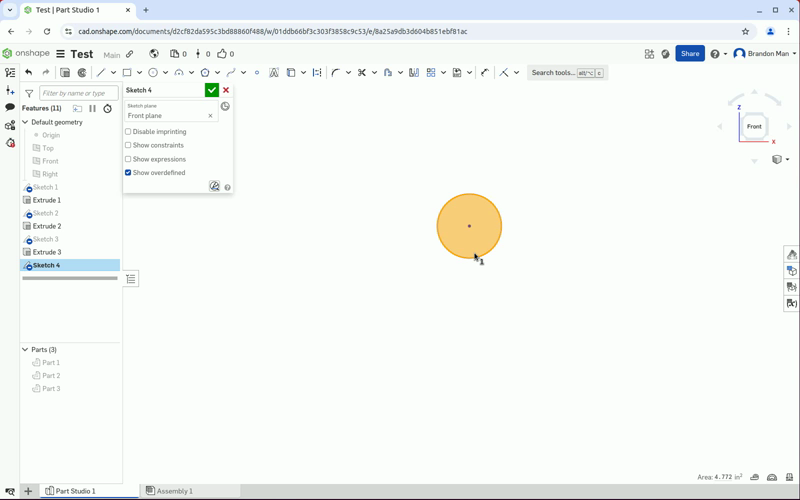
scroll(-6)
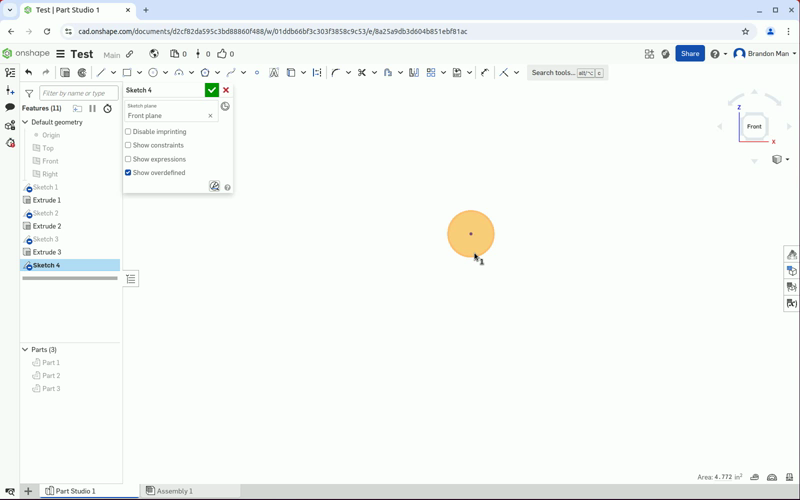
scroll(-6)
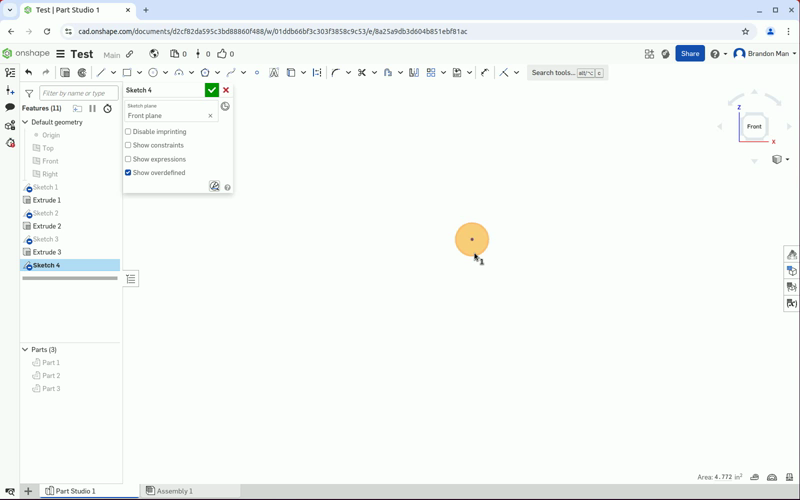
scroll(-6)
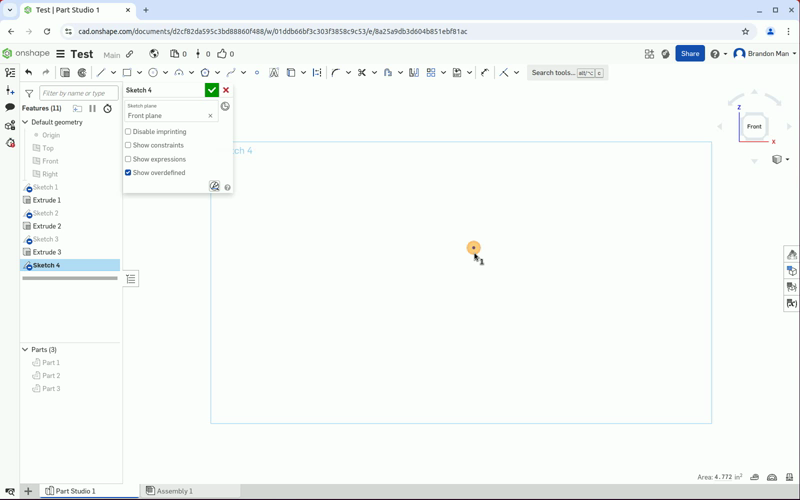
mouse_move(73, 352)
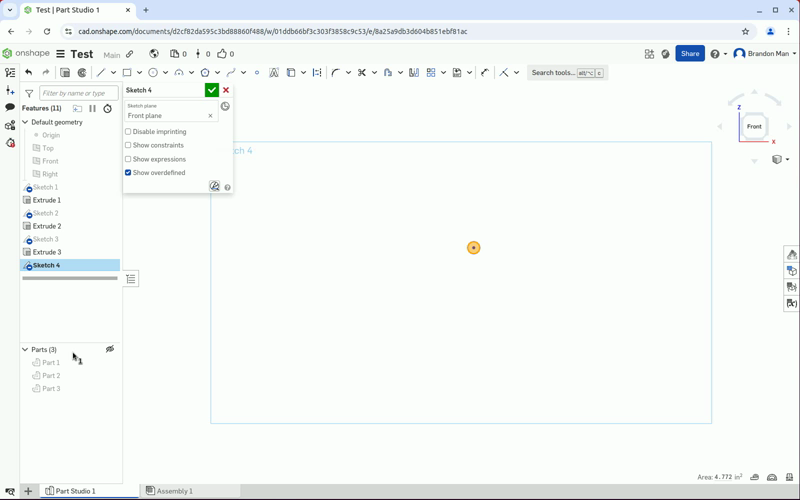
key(shift+y)
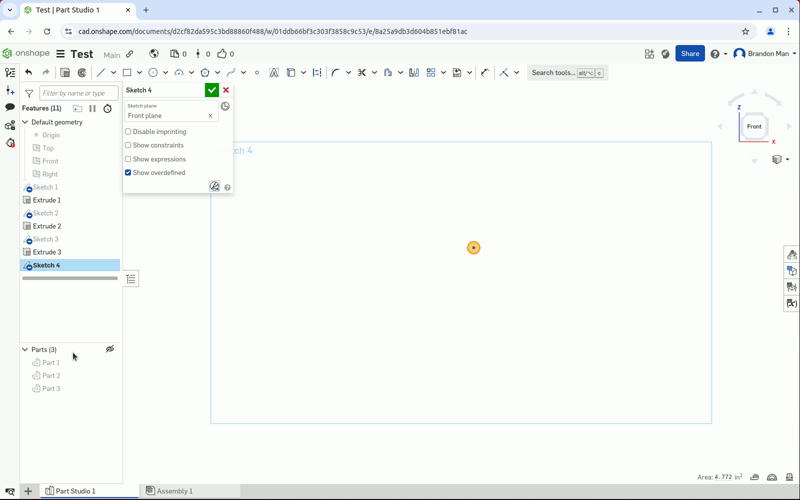
key(shift+e)
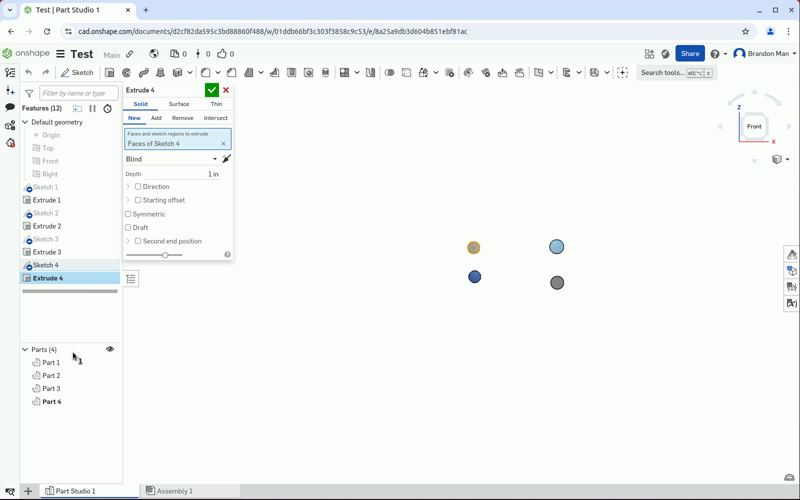
mouse_move(143, 106)
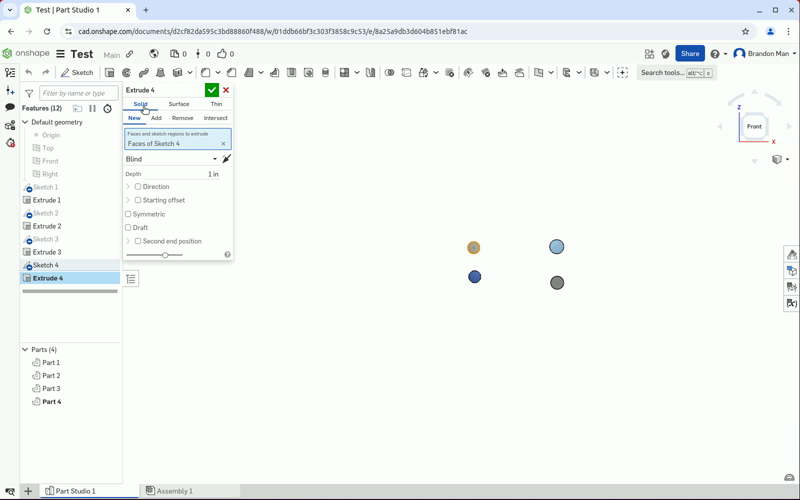
click(143, 106)
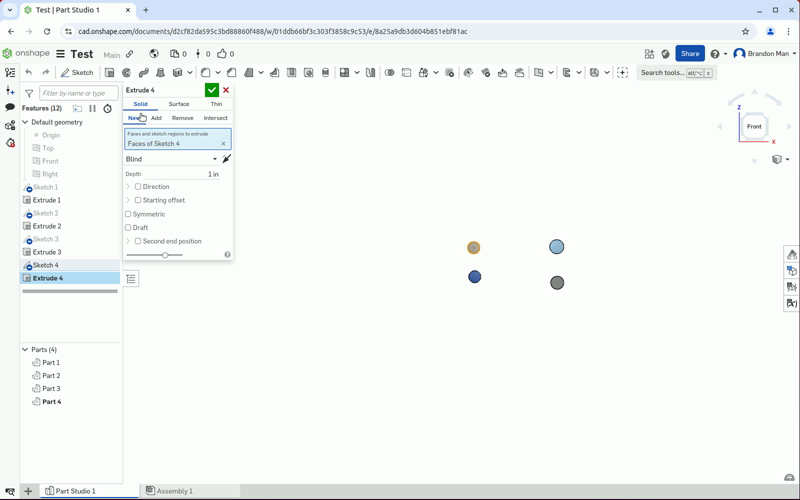
mouse_move(137, 120)
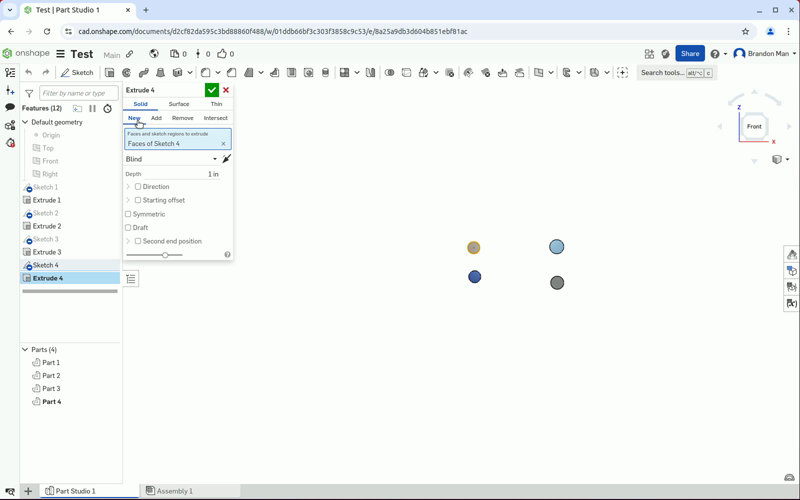
click(137, 120)
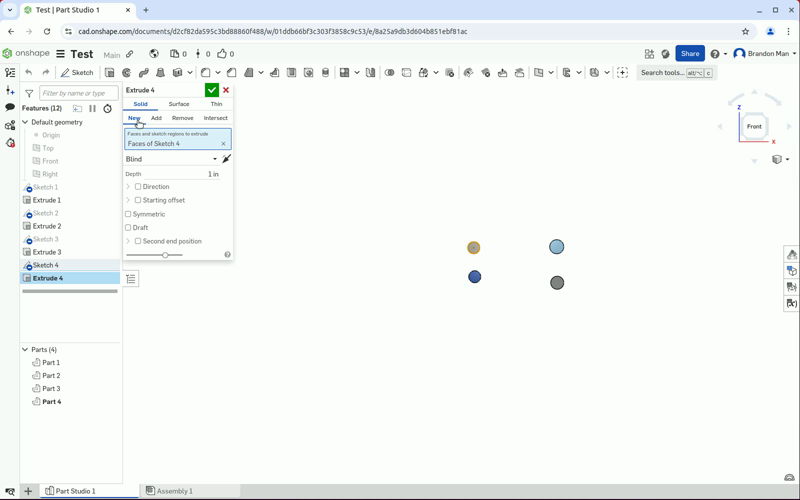
key(tab, 4)
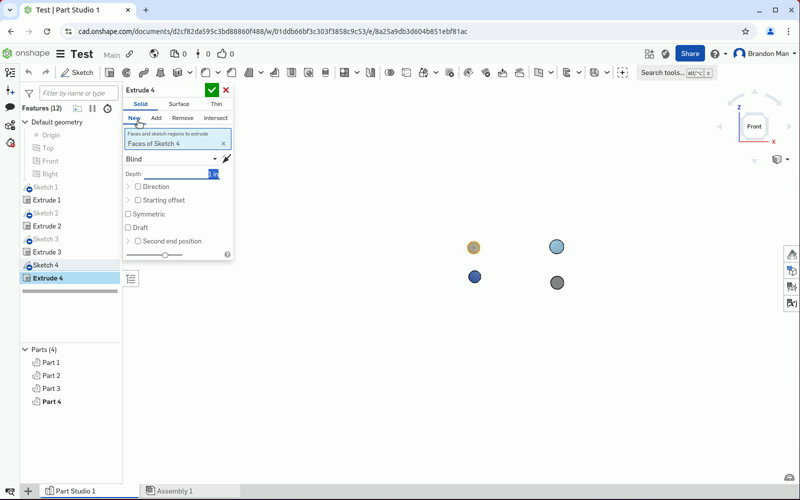
text(8.425)
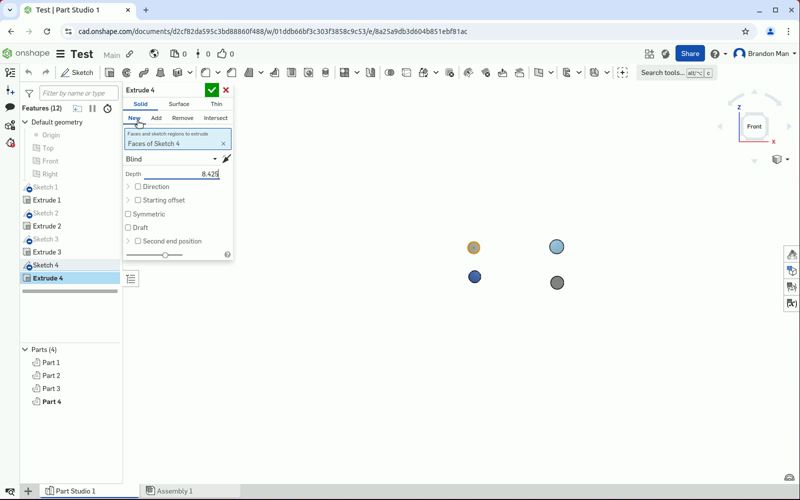
key(enter)
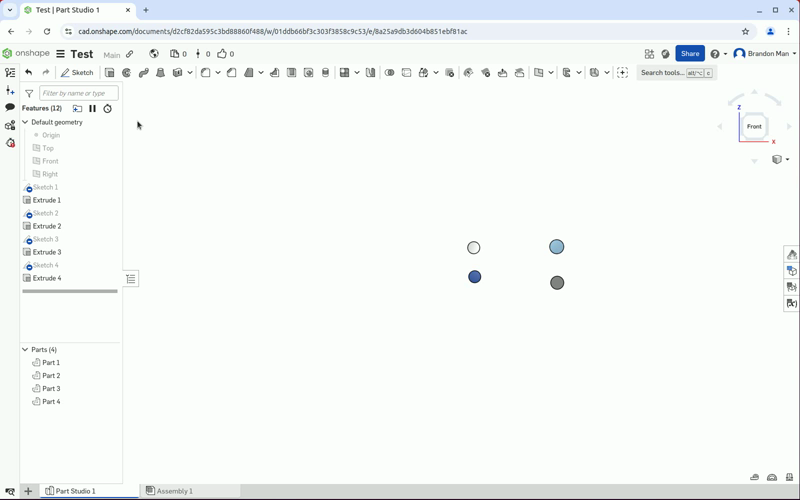
key(shift+h)
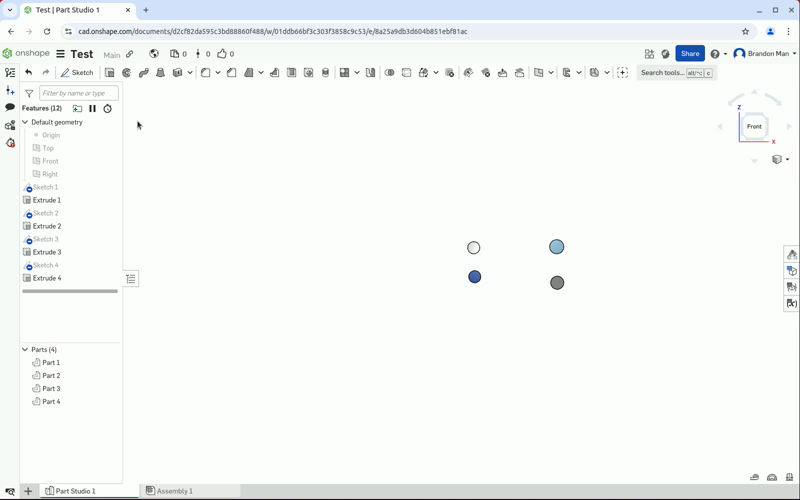
key(shift+h)
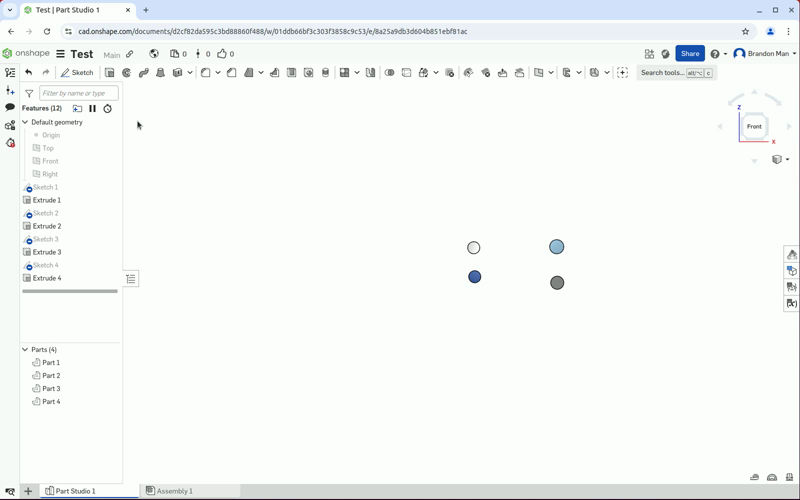
mouse_move(73, 189)
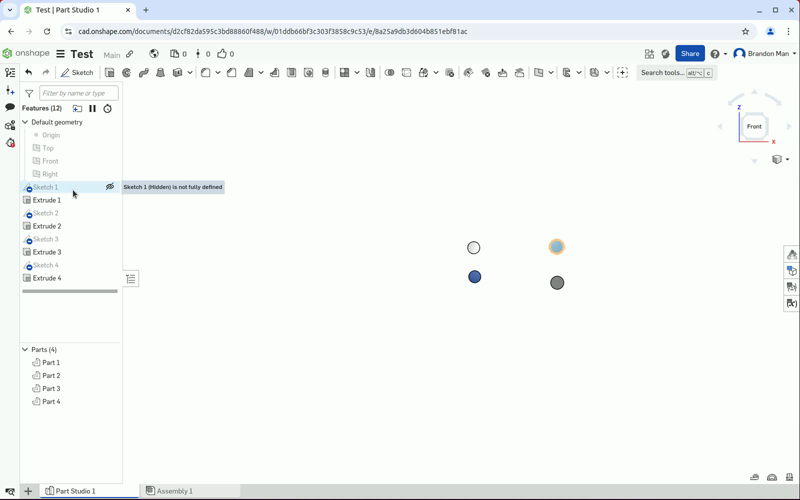
click(73, 189)
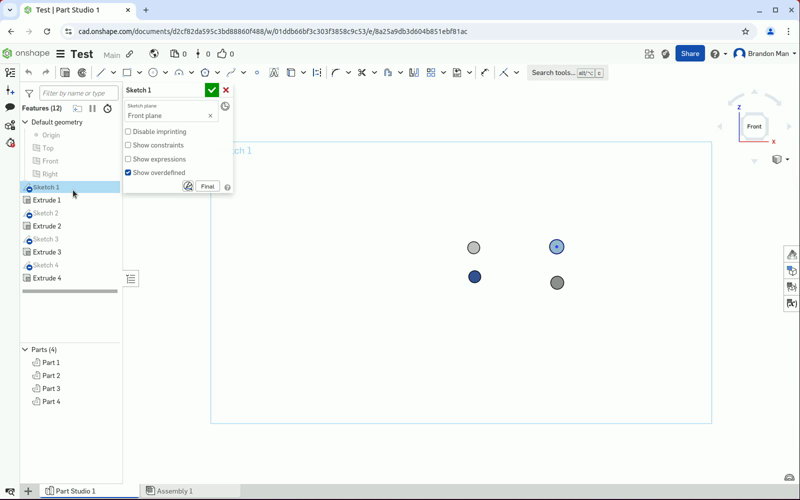
mouse_move(229, 92)
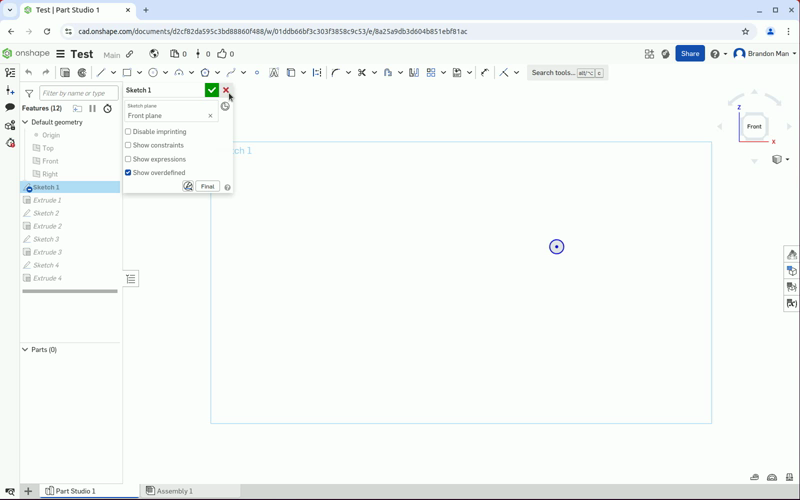
click(229, 92)
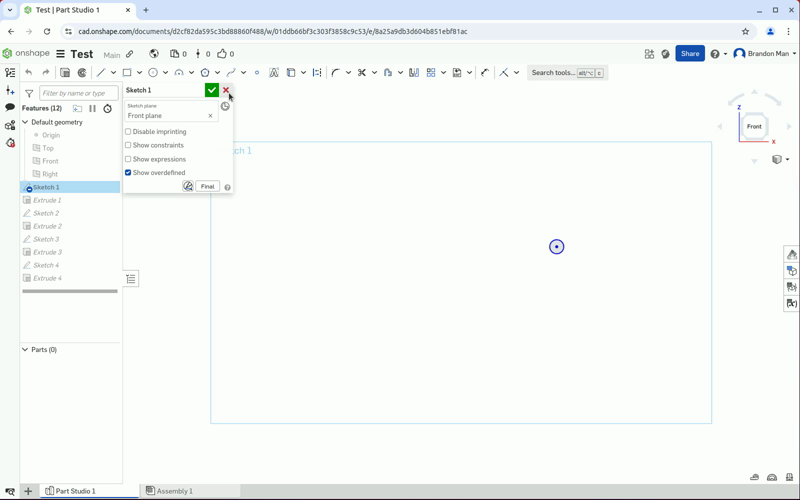
key(shift+s)
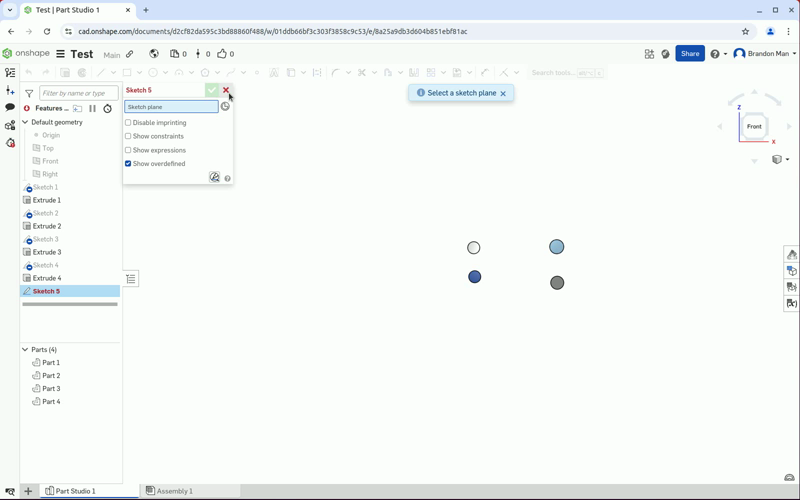
mouse_move(73, 163)
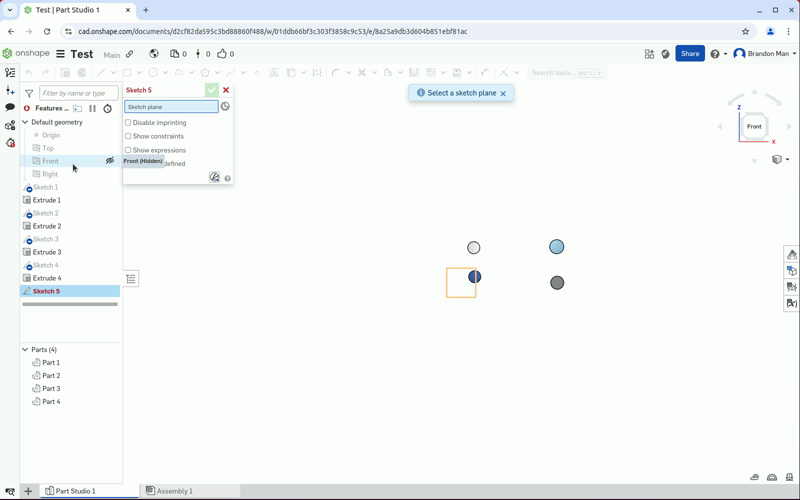
click(73, 163)
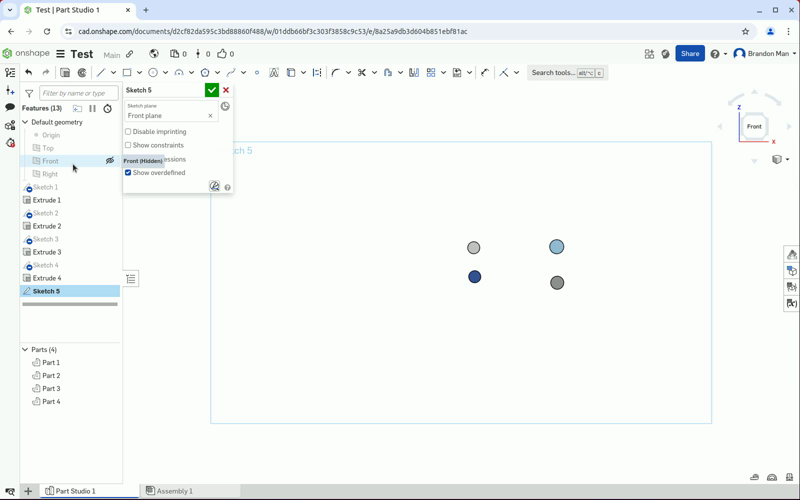
mouse_move(73, 352)
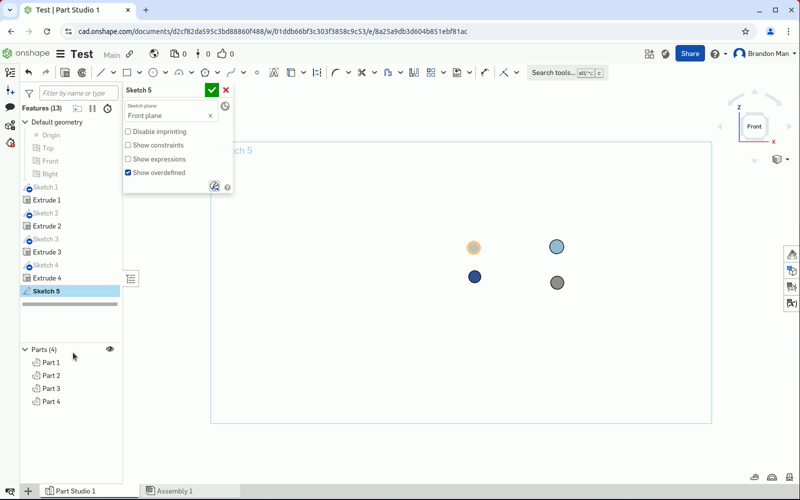
key(y)
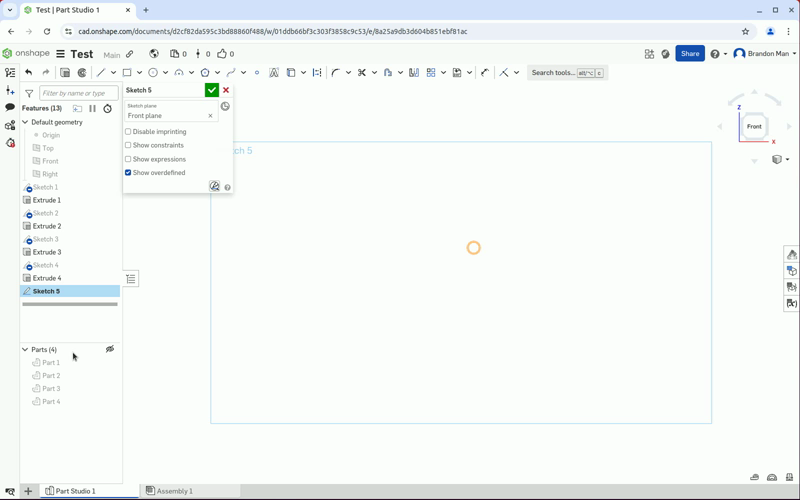
key(l)
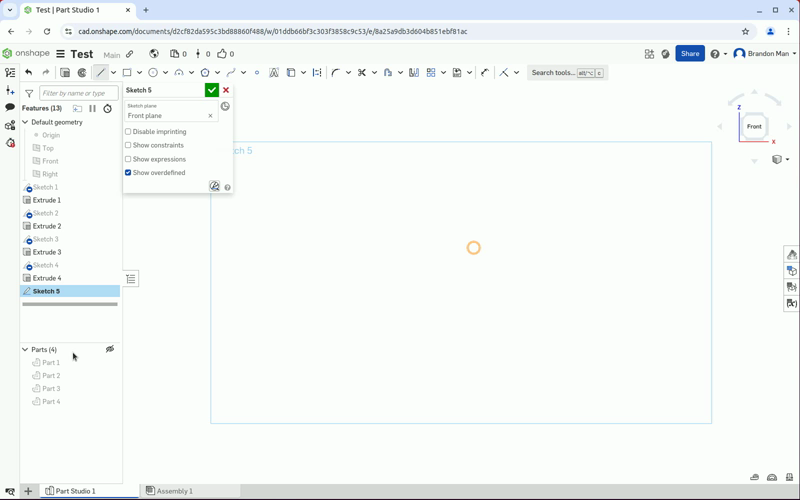
key_down(shift)
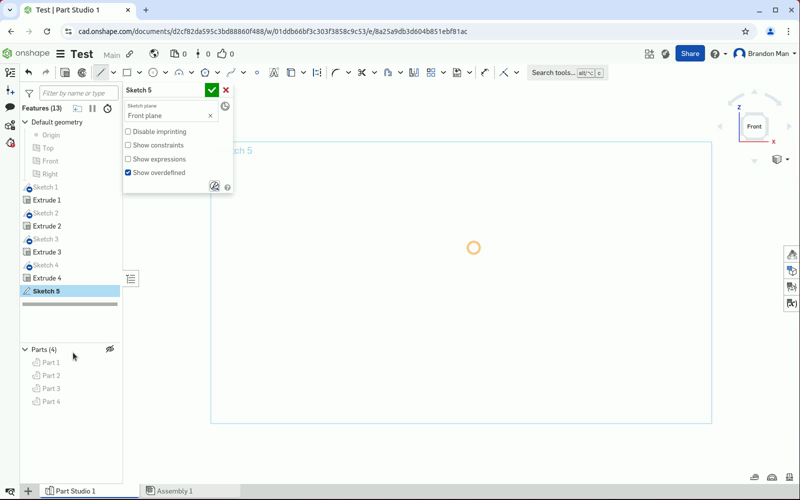
mouse_move(458, 293)
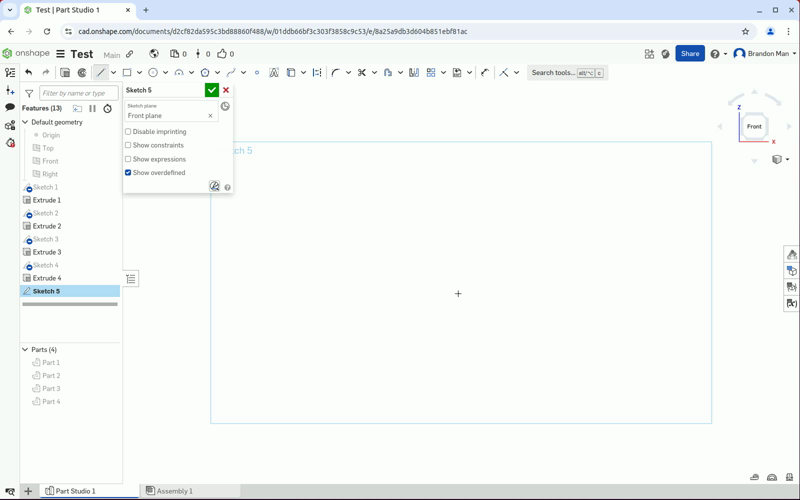
click(458, 293)
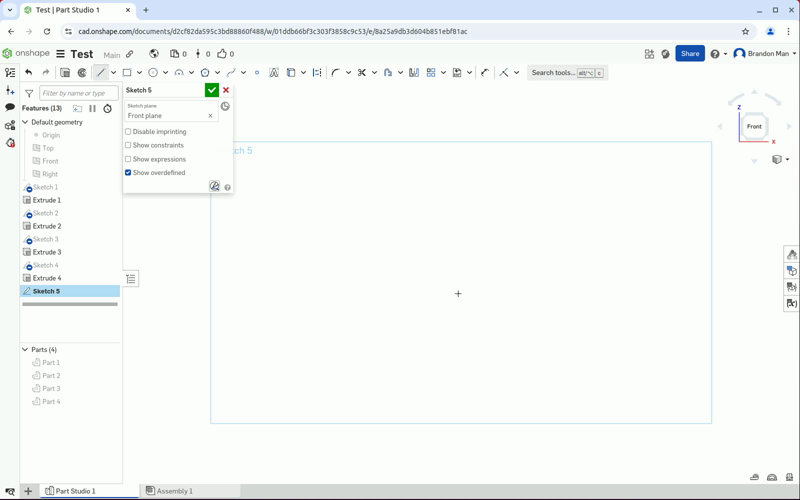
key_up(shift)
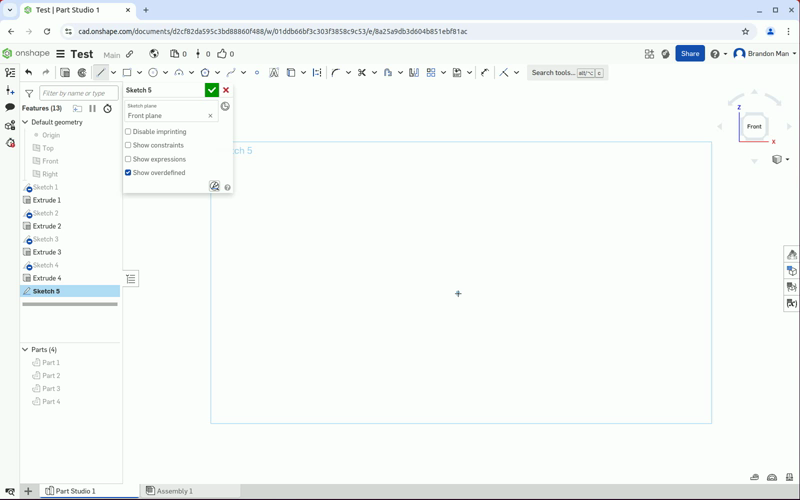
key_down(shift)
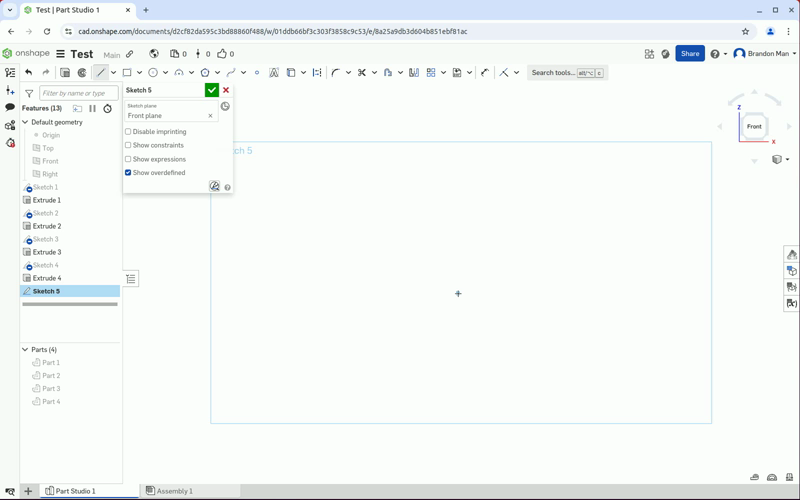
mouse_move(573, 293)
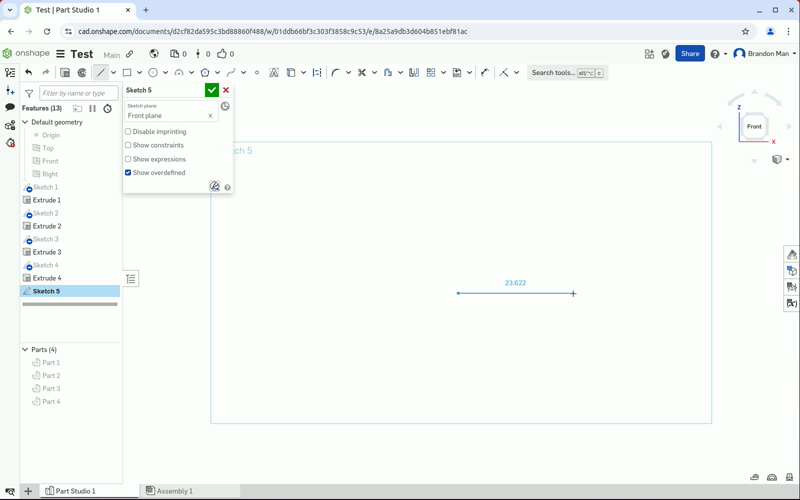
click(573, 293)
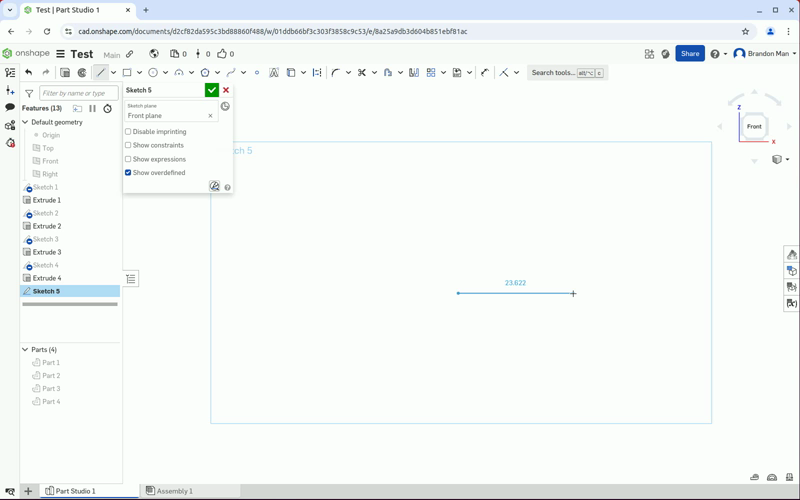
key_up(shift)
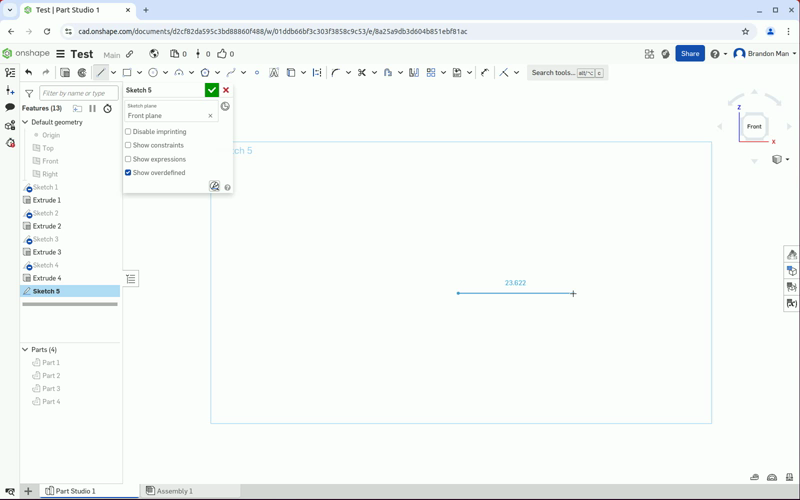
key_down(shift)
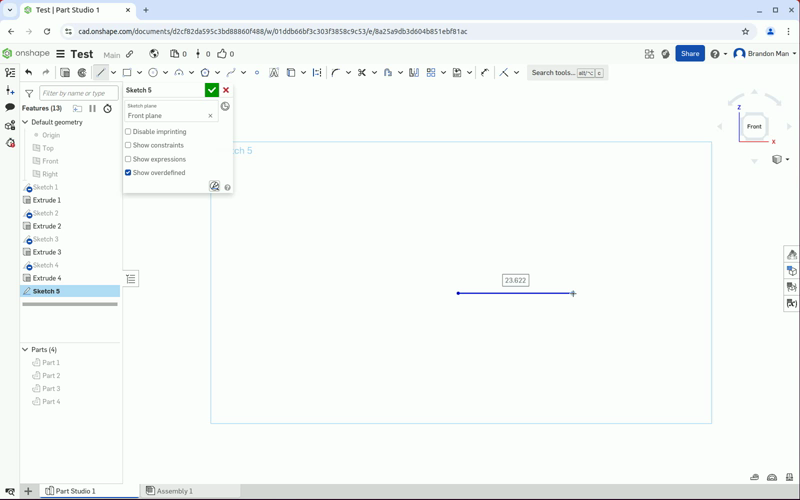
mouse_move(573, 228)
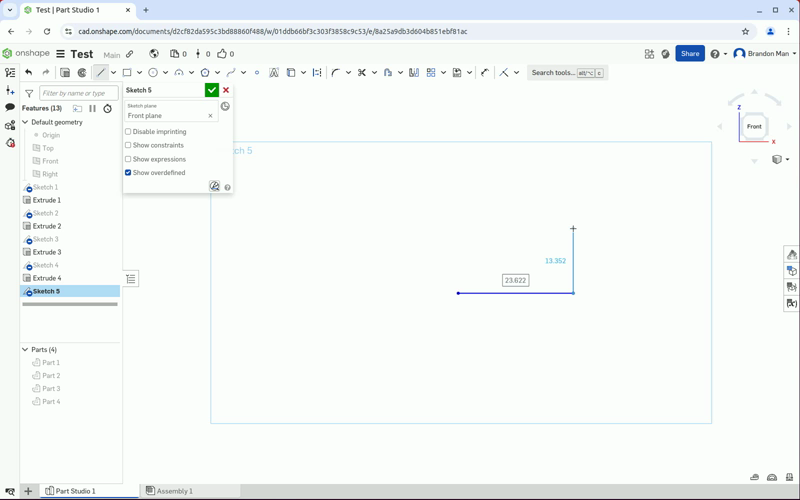
click(573, 228)
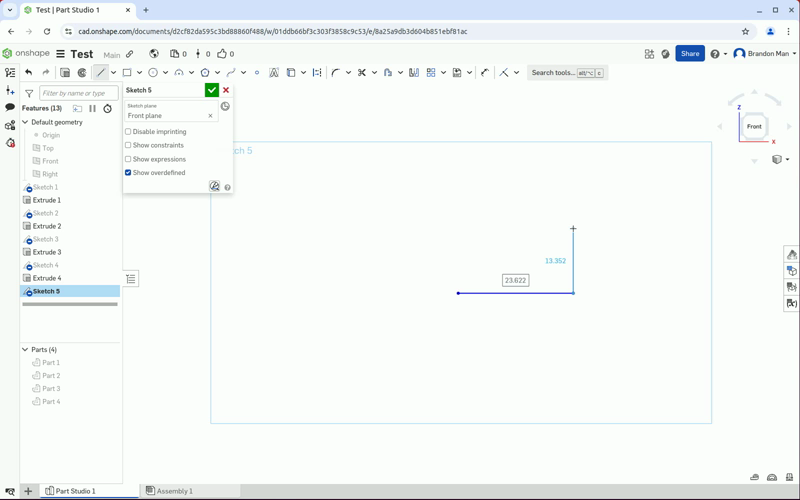
key_up(shift)
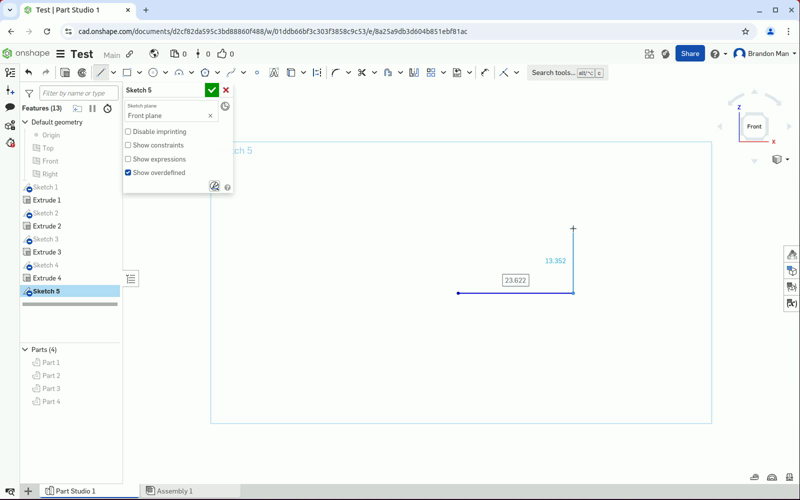
key_down(shift)
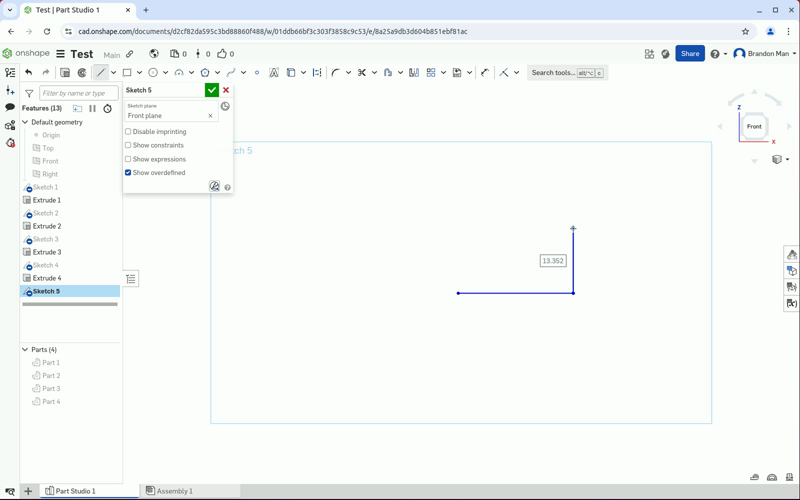
mouse_move(458, 228)
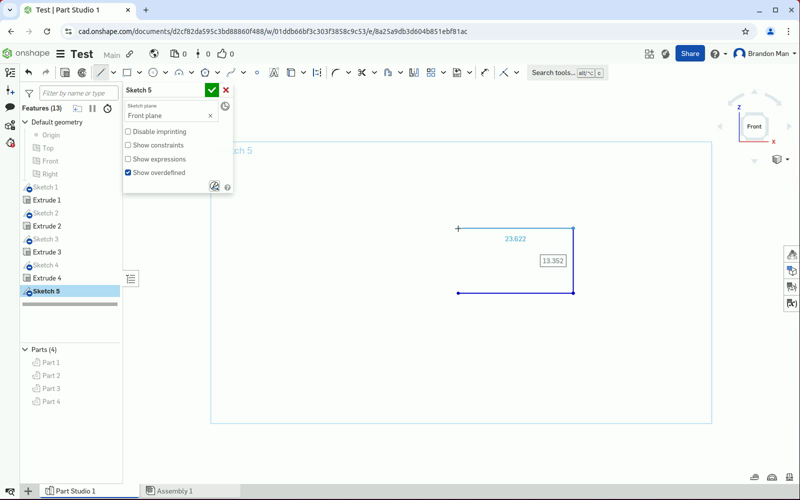
click(458, 228)
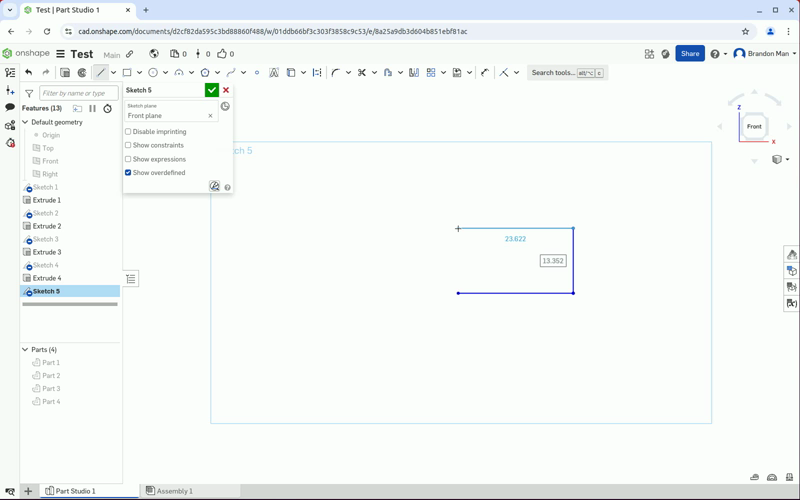
key_up(shift)
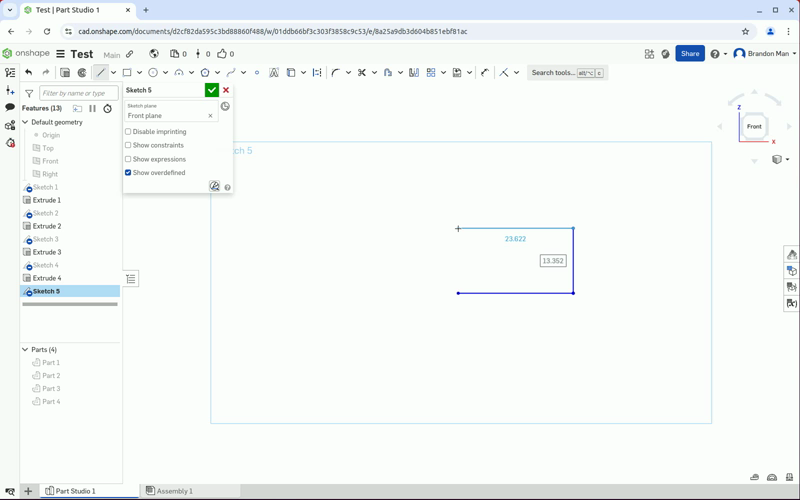
key_down(shift)
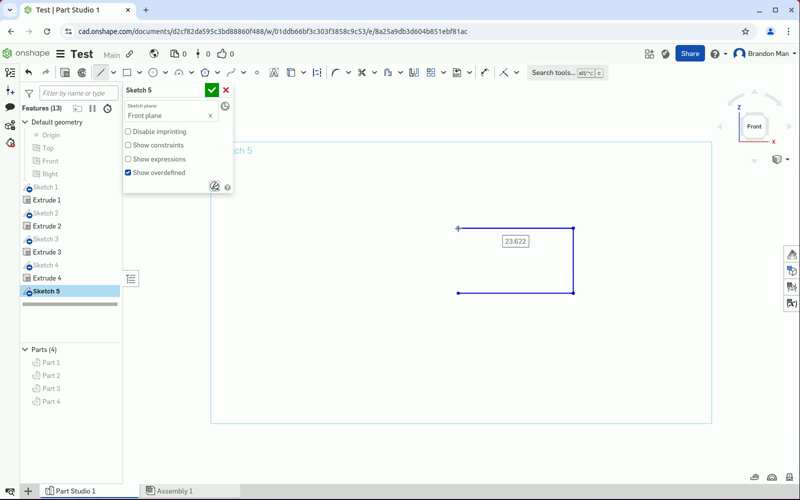
mouse_move(458, 293)
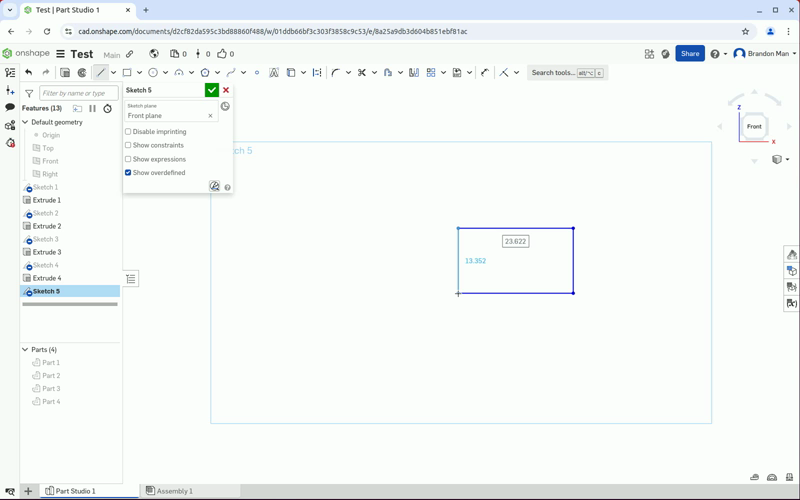
key_up(shift)
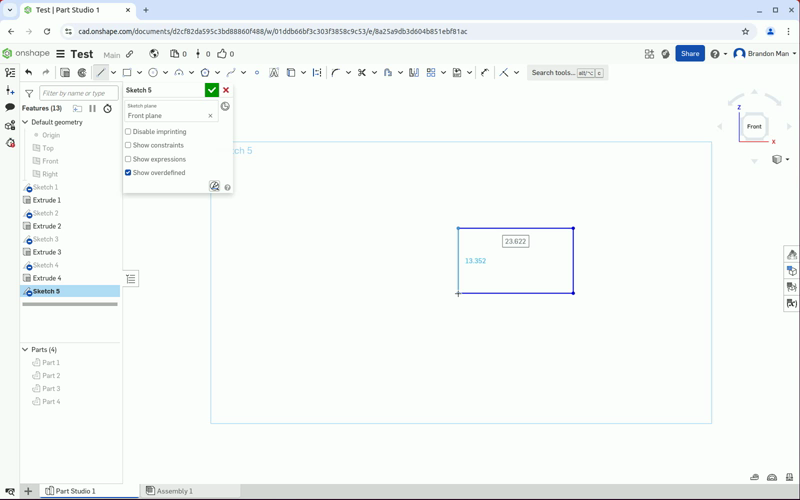
click(458, 293)
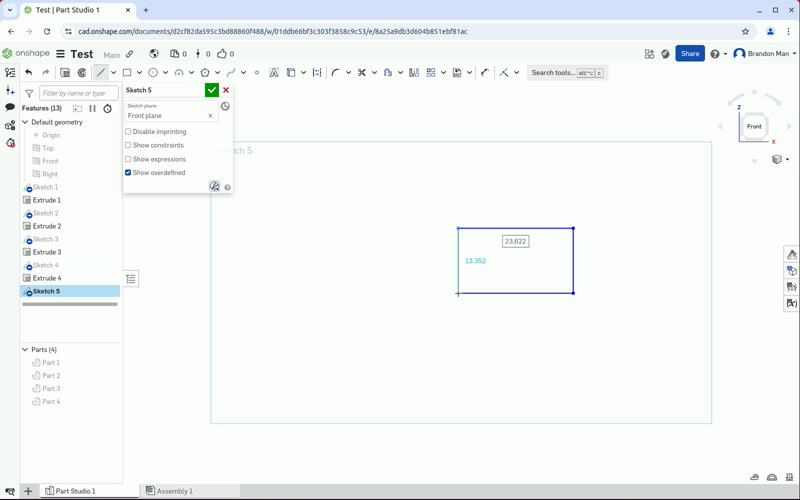
key(esc)
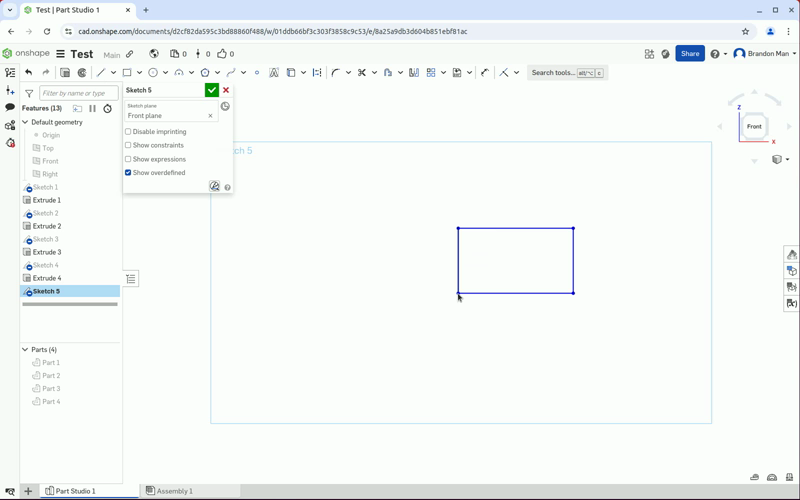
key(c)
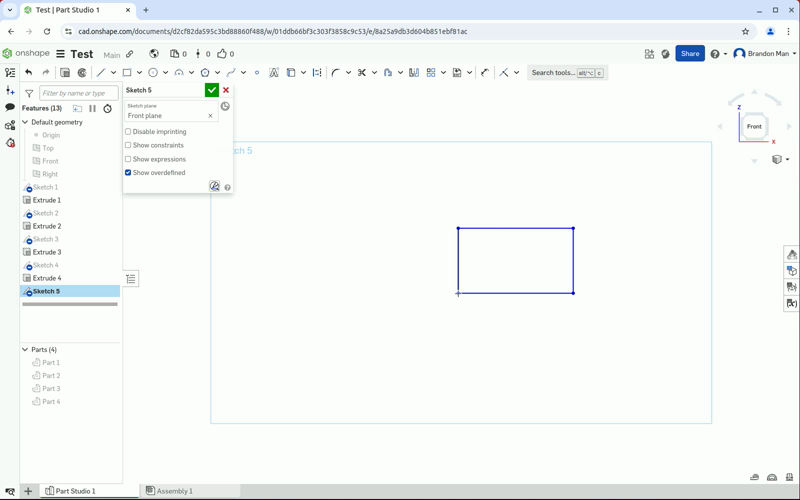
key_down(shift)
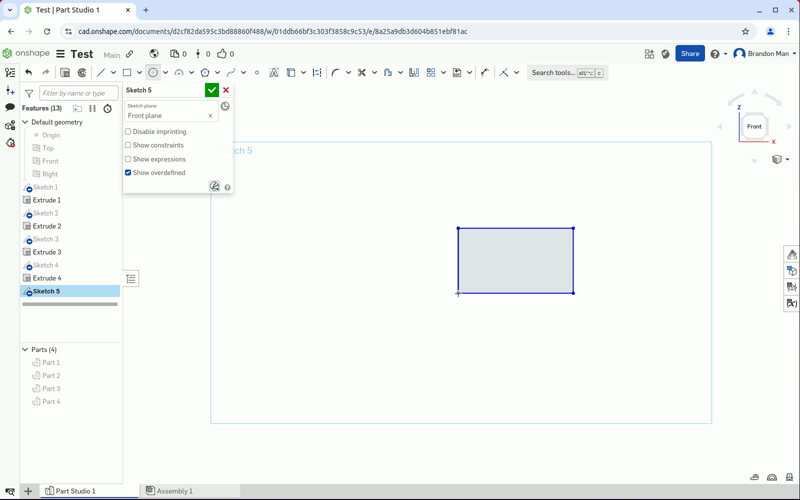
mouse_move(474, 276)
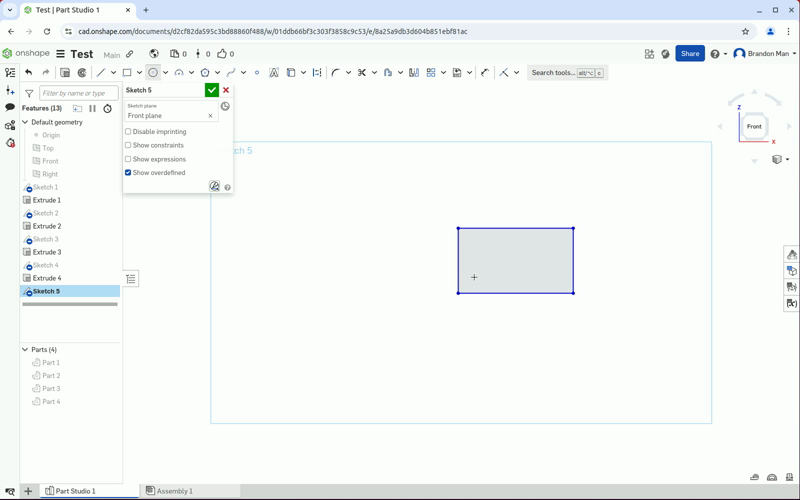
click(474, 276)
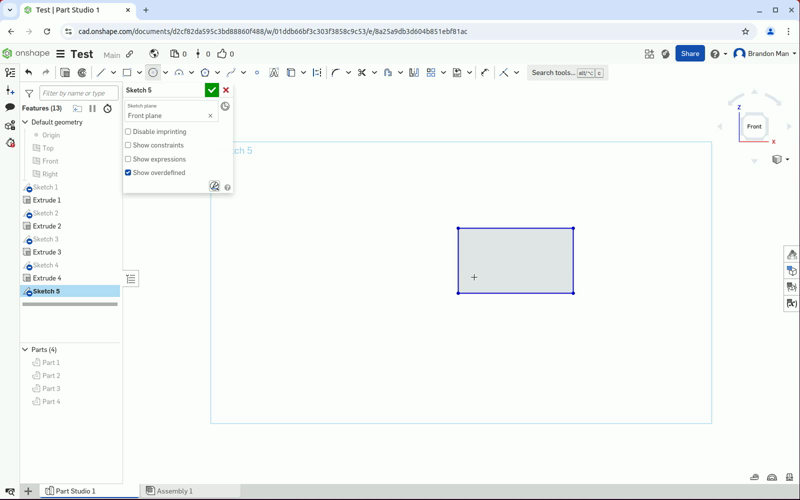
key_up(shift)
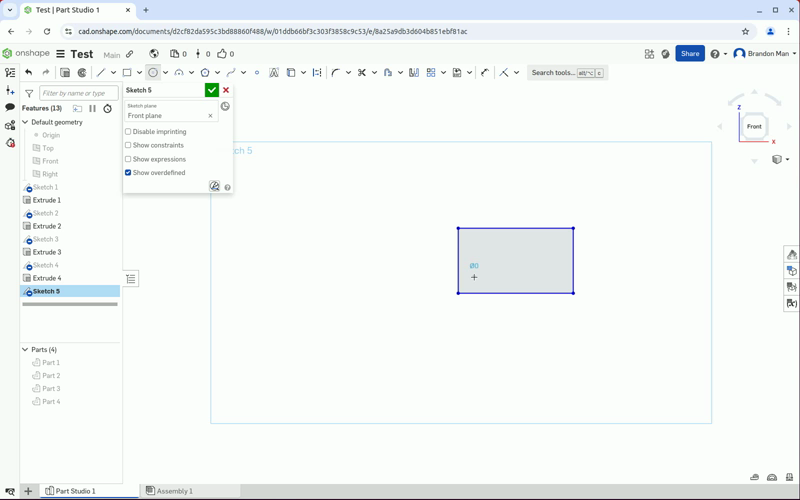
mouse_move(480, 276)
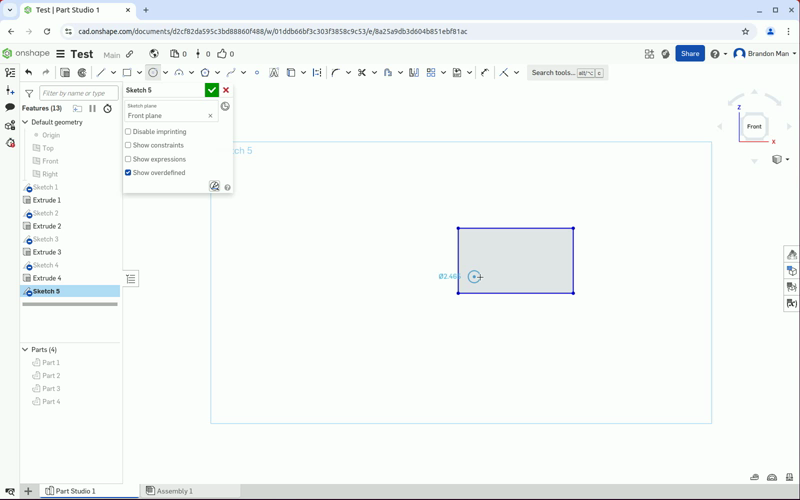
click(480, 276)
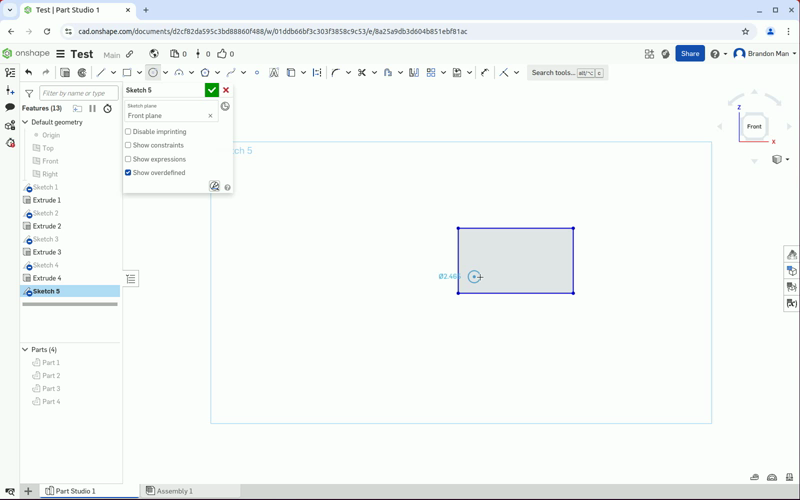
key(esc)
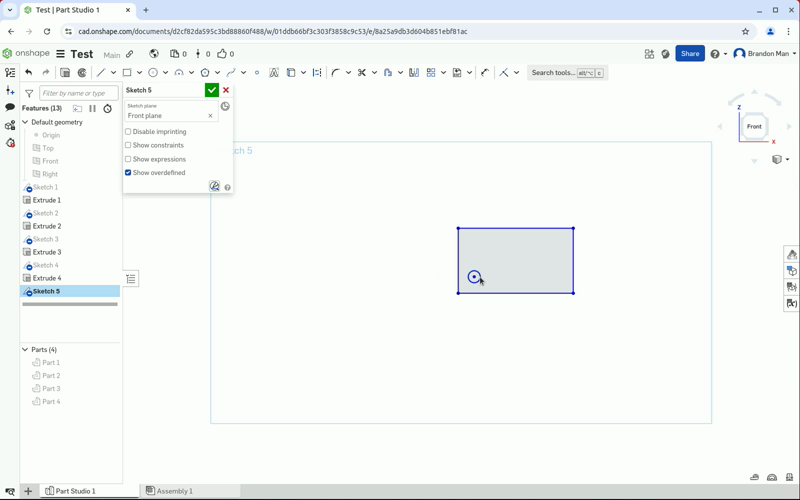
key(c)
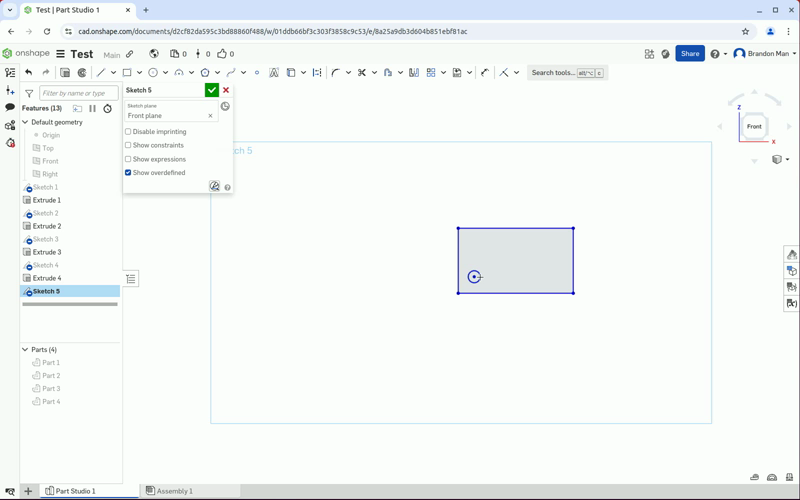
key_down(shift)
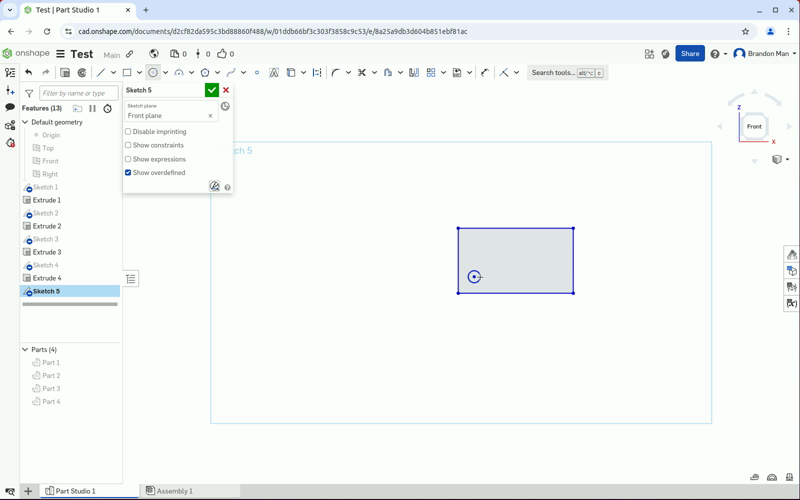
mouse_move(472, 248)
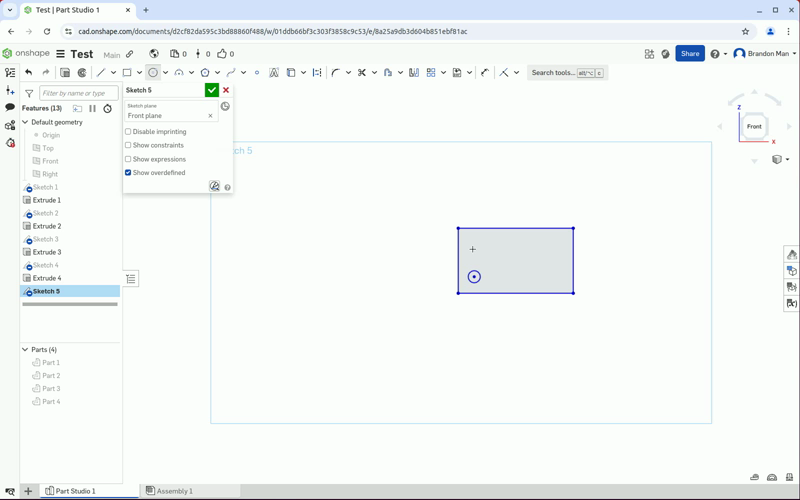
click(472, 248)
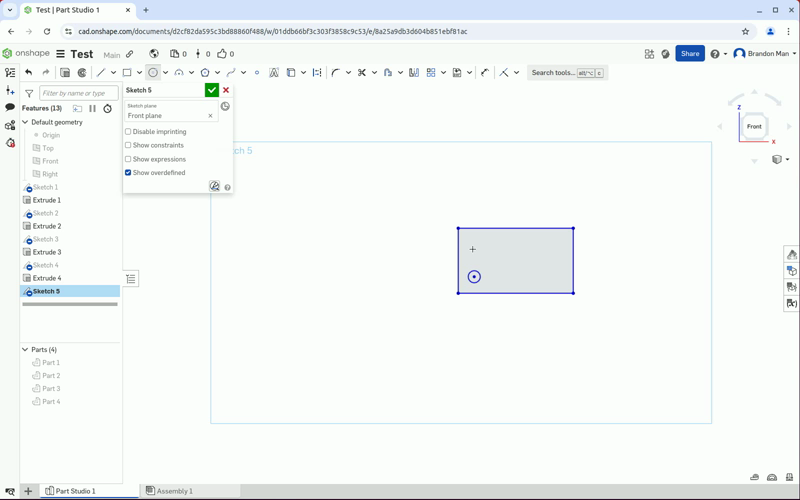
key_up(shift)
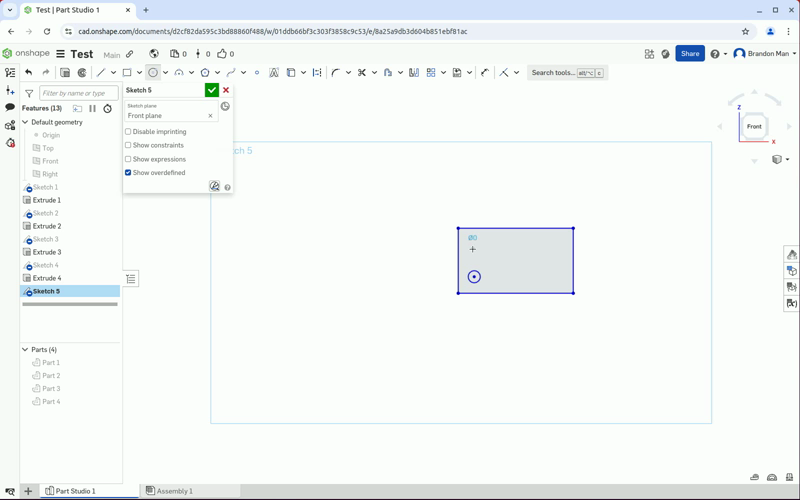
mouse_move(477, 248)
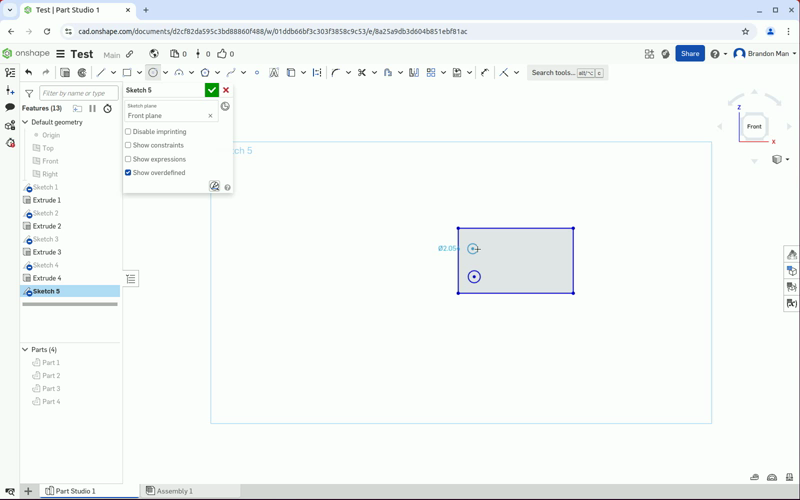
click(477, 248)
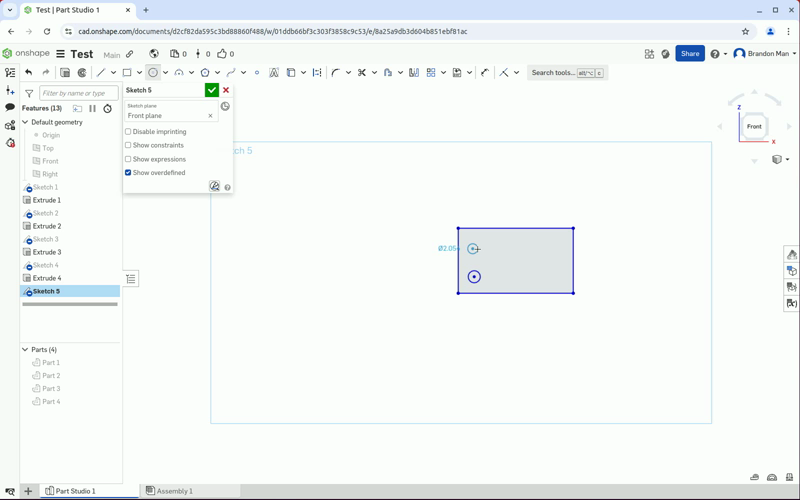
key(esc)
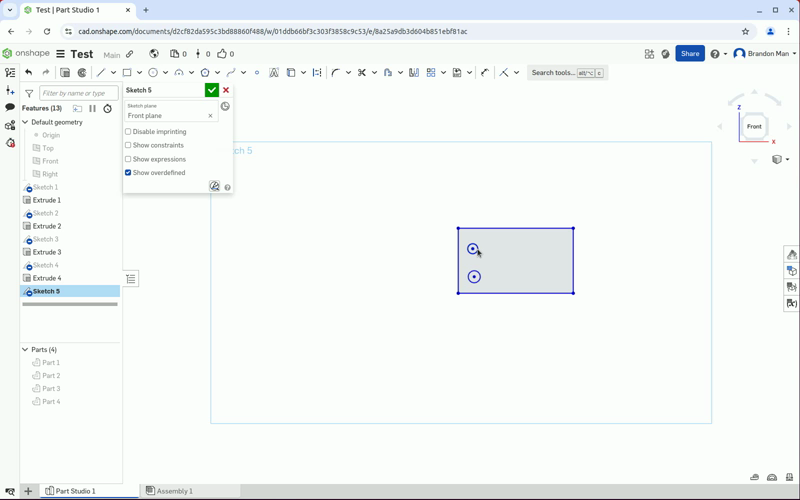
key(c)
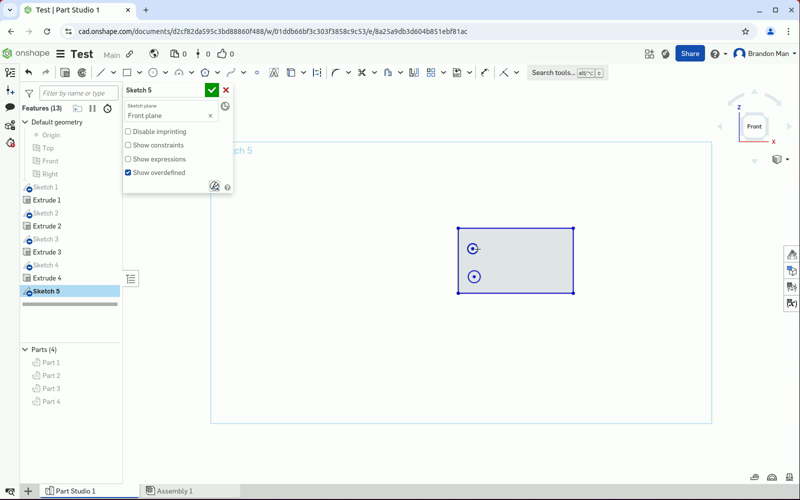
key_down(shift)
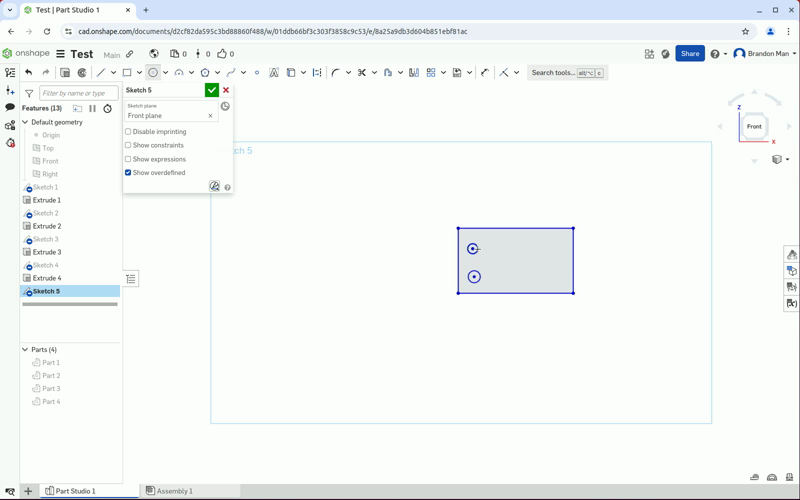
mouse_move(556, 247)
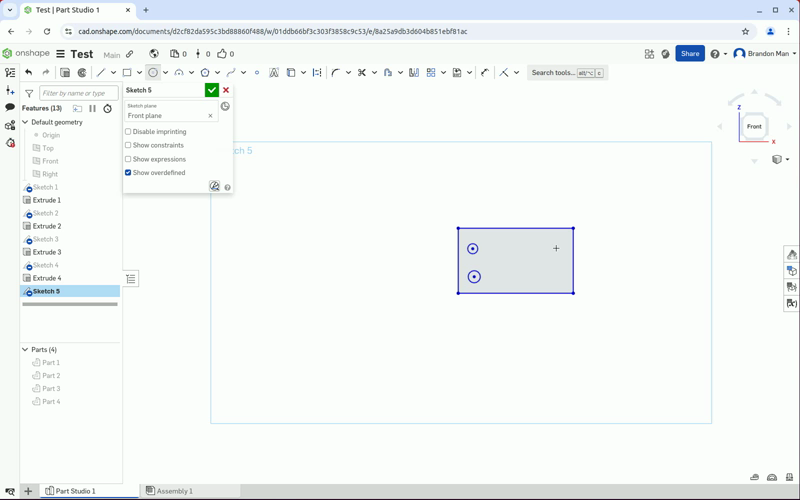
click(556, 247)
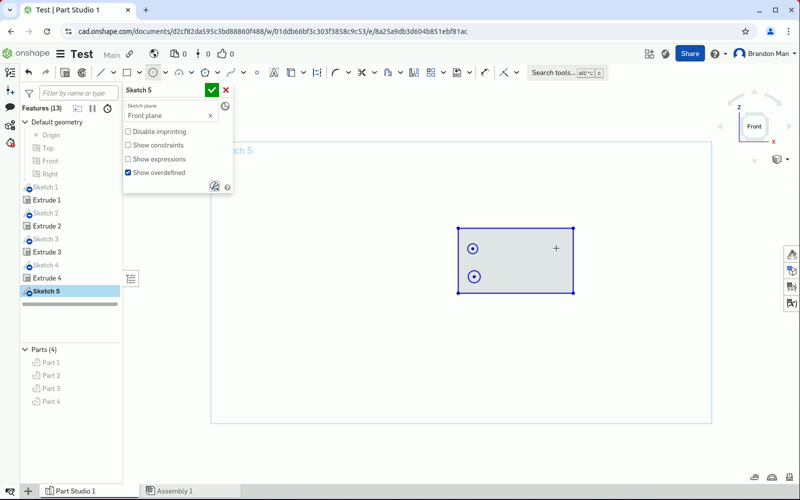
key_up(shift)
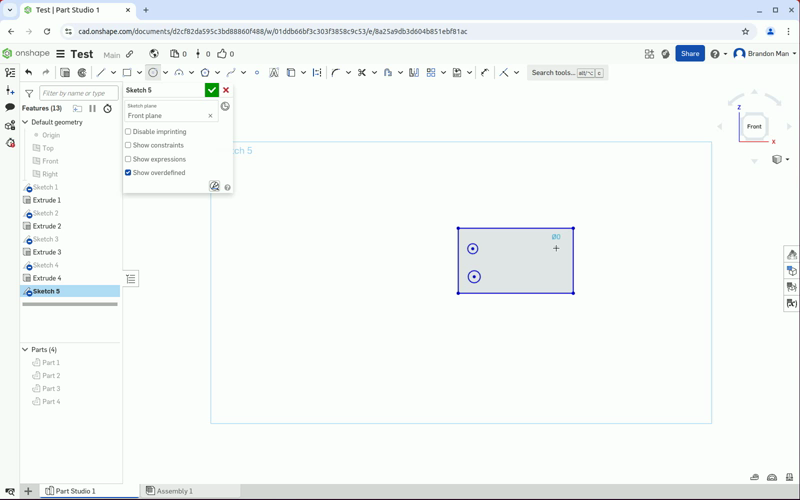
mouse_move(562, 247)
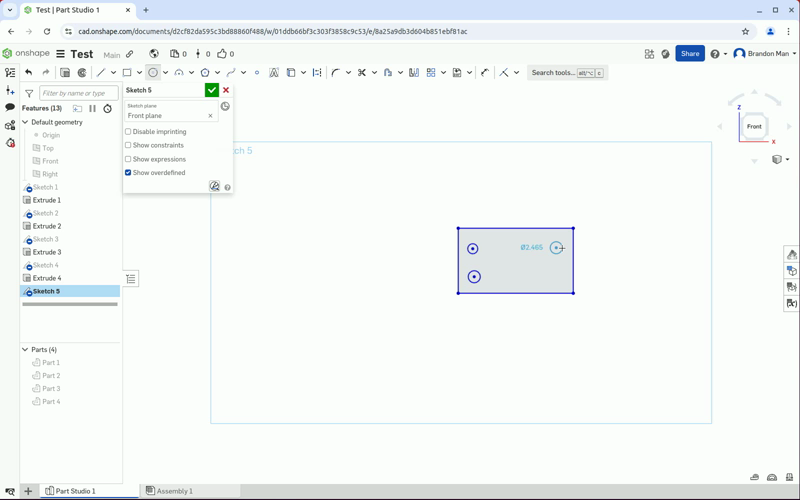
click(562, 247)
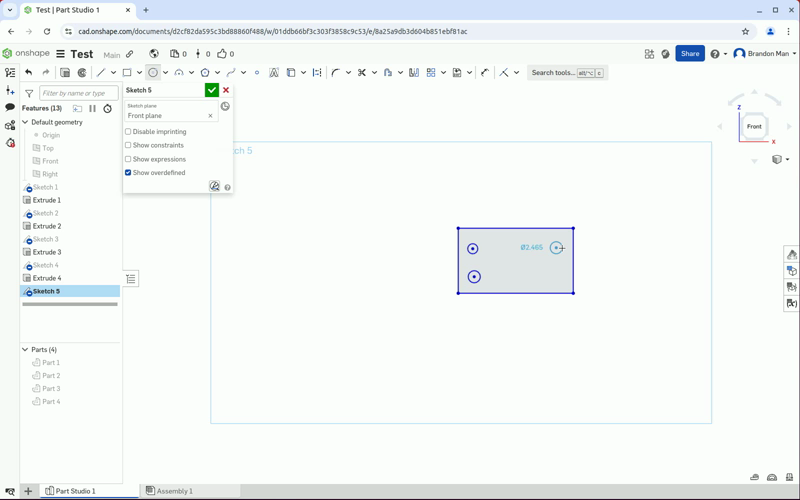
key(esc)
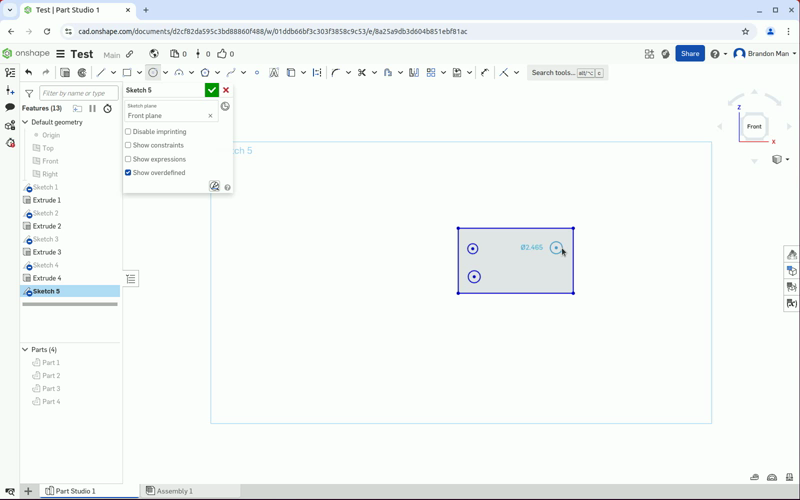
key(c)
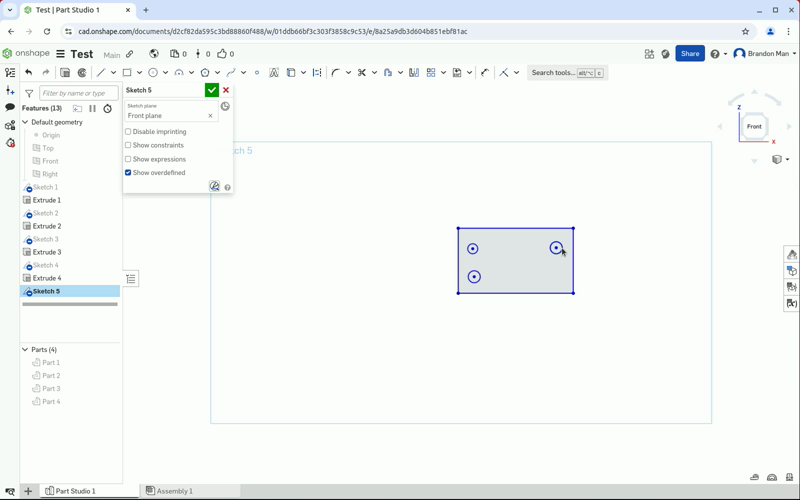
key_down(shift)
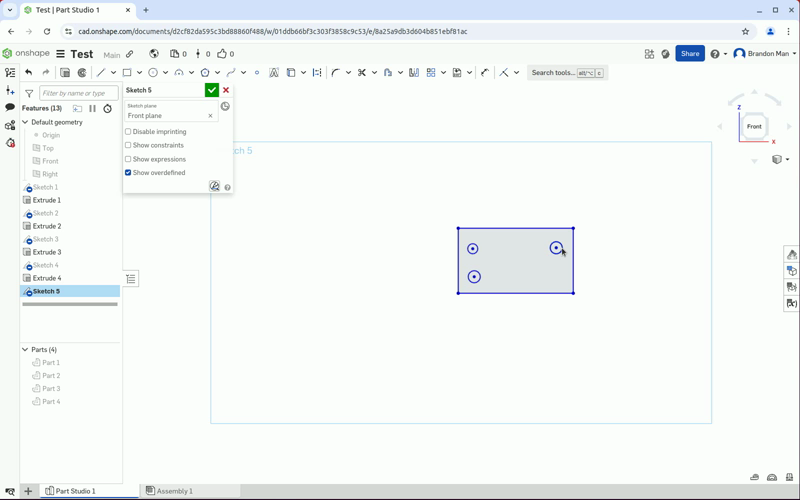
mouse_move(557, 283)
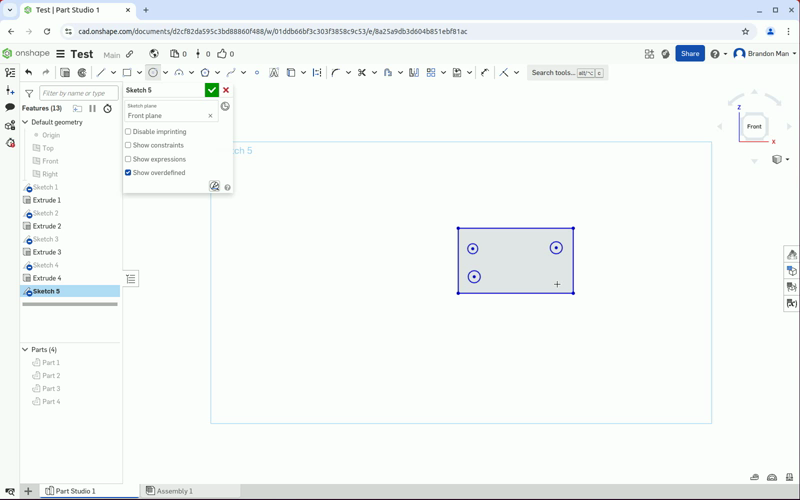
click(557, 283)
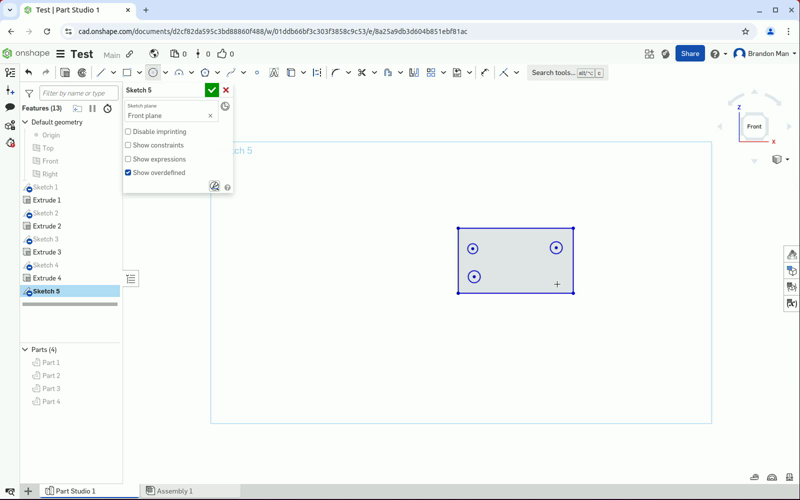
key_up(shift)
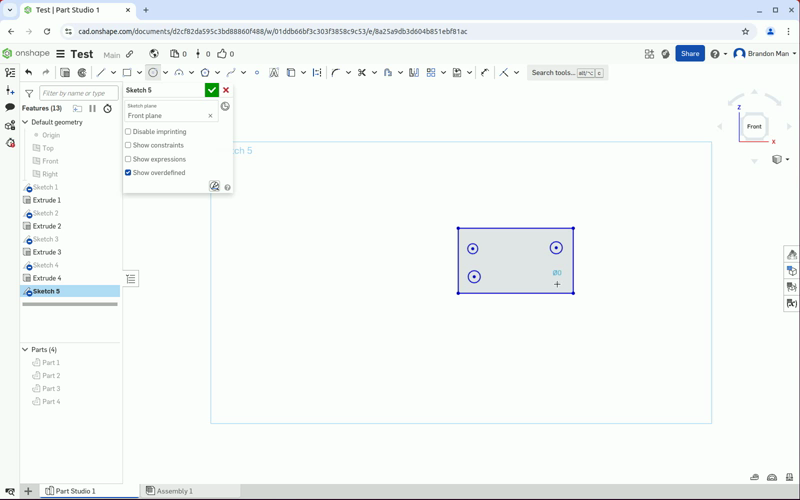
mouse_move(563, 283)
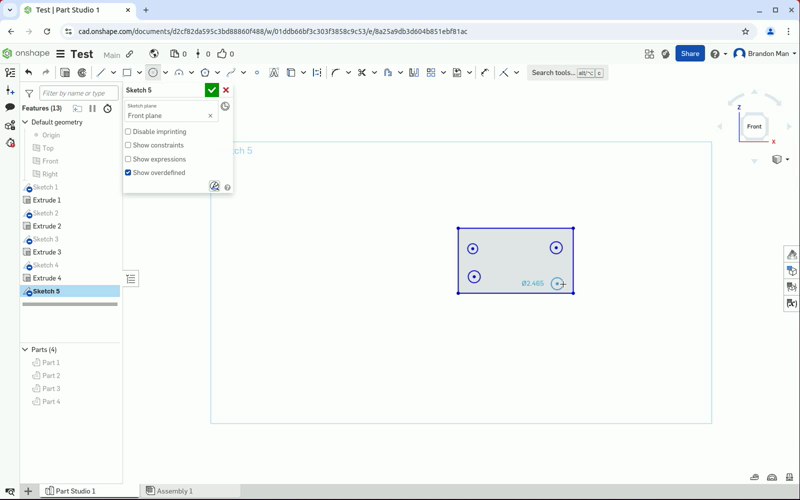
click(563, 283)
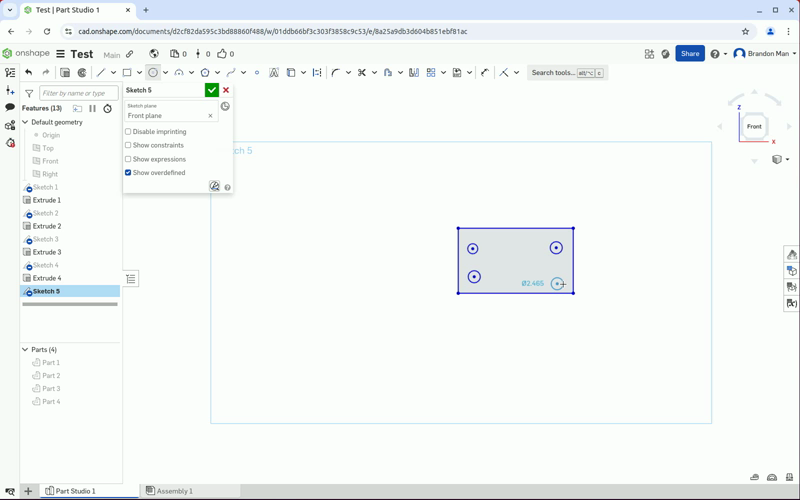
key(esc)
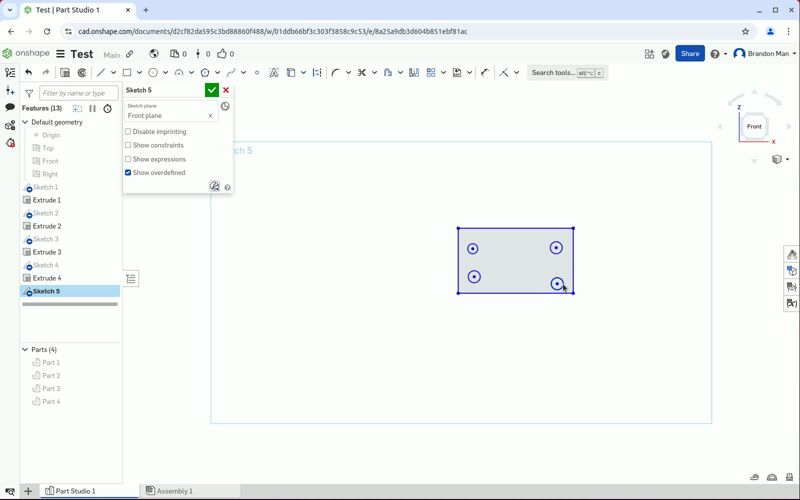
mouse_move(523, 265)
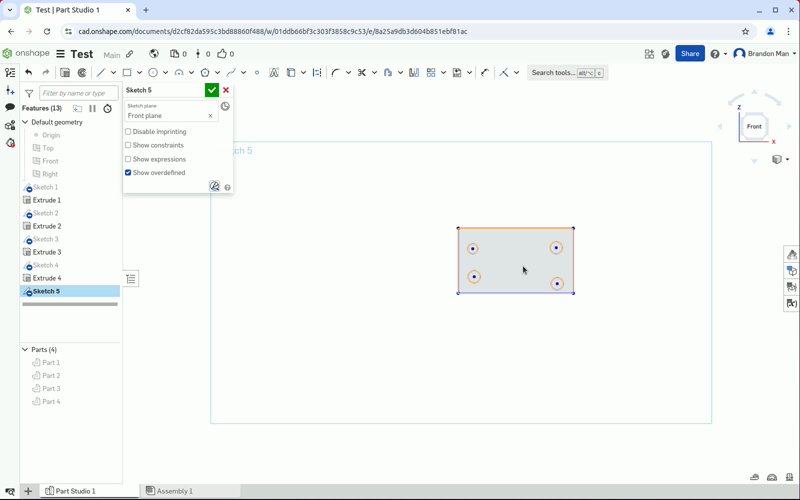
click(523, 265)
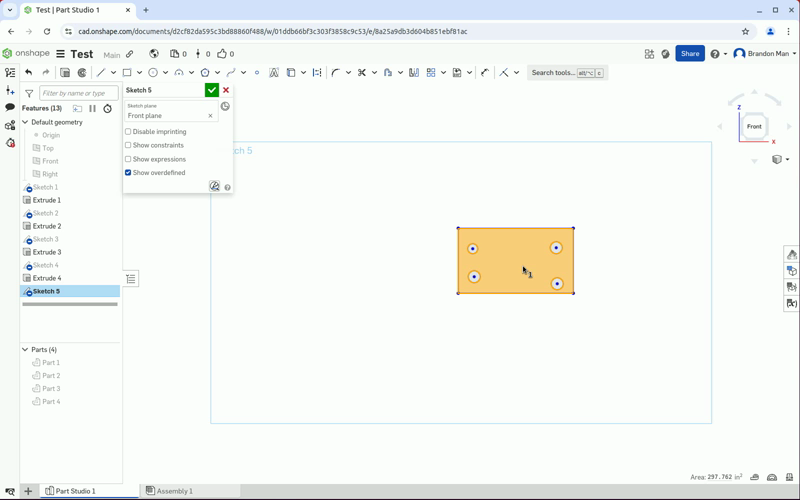
mouse_move(73, 352)
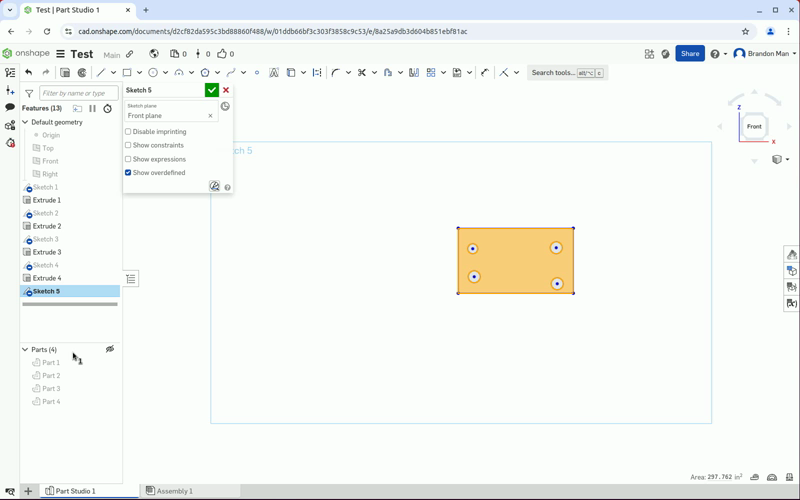
key(shift+y)
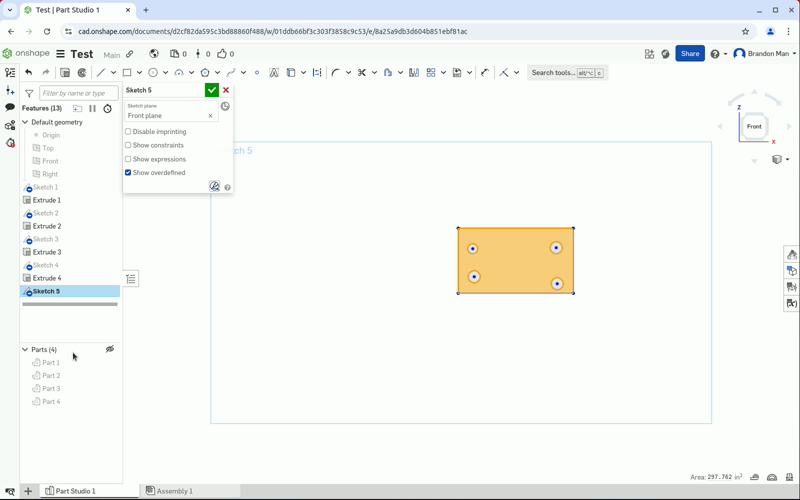
key(shift+e)
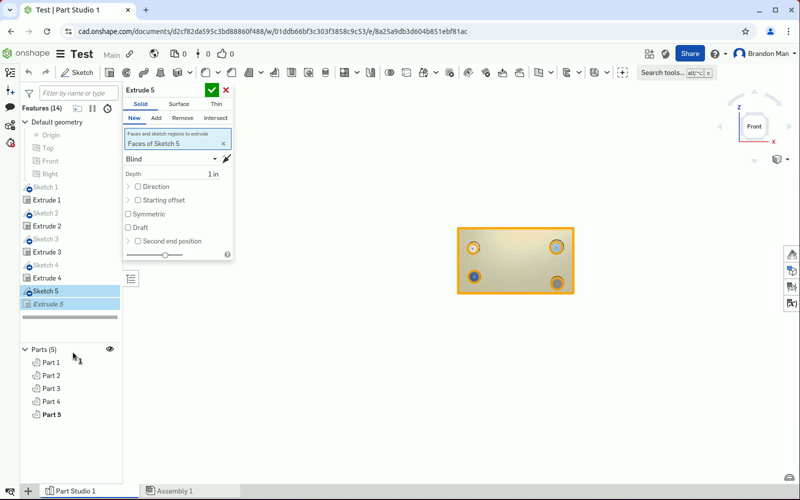
mouse_move(143, 106)
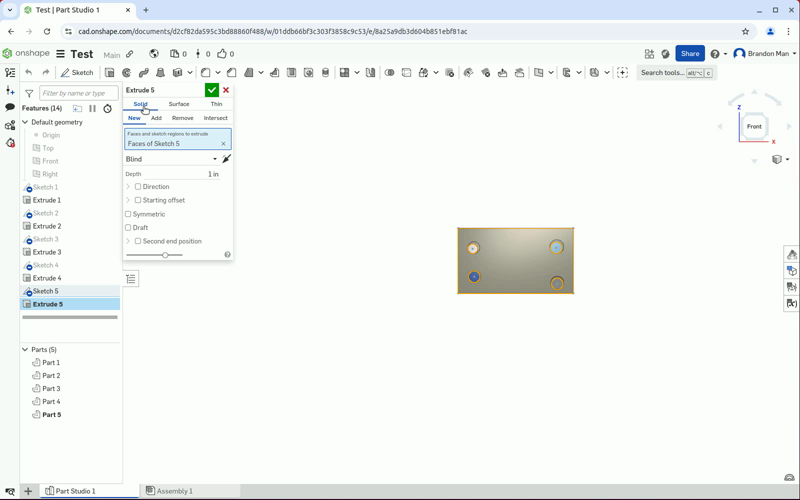
click(143, 106)
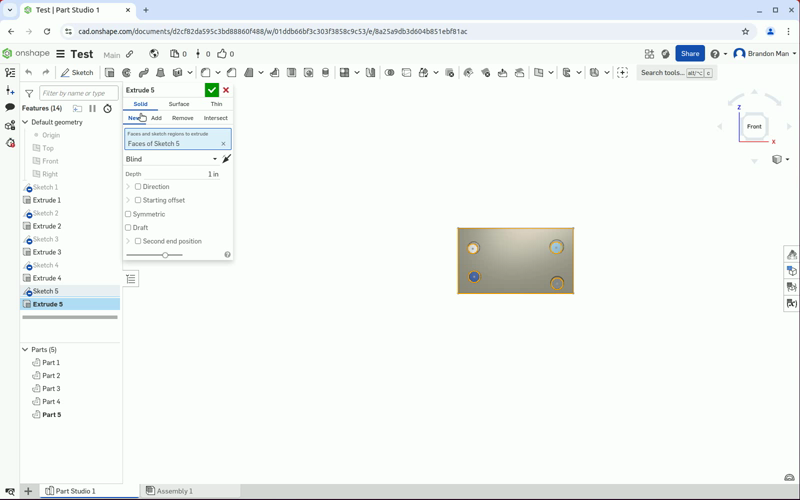
mouse_move(137, 120)
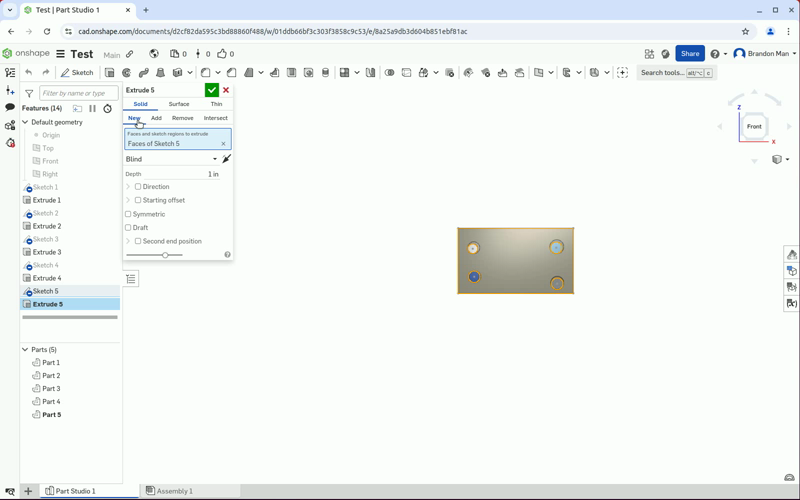
click(137, 120)
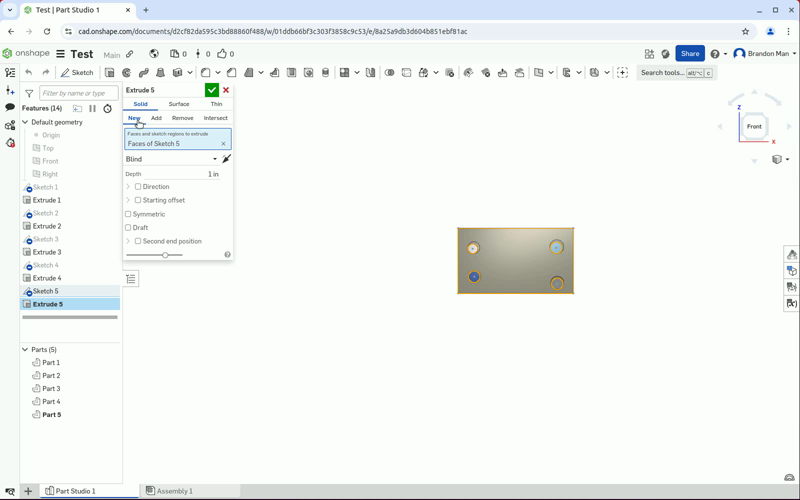
key(tab, 4)
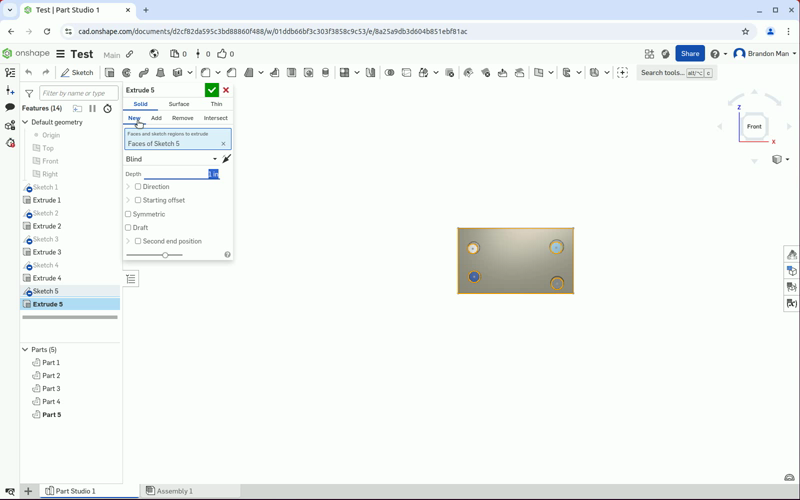
text(8.425)
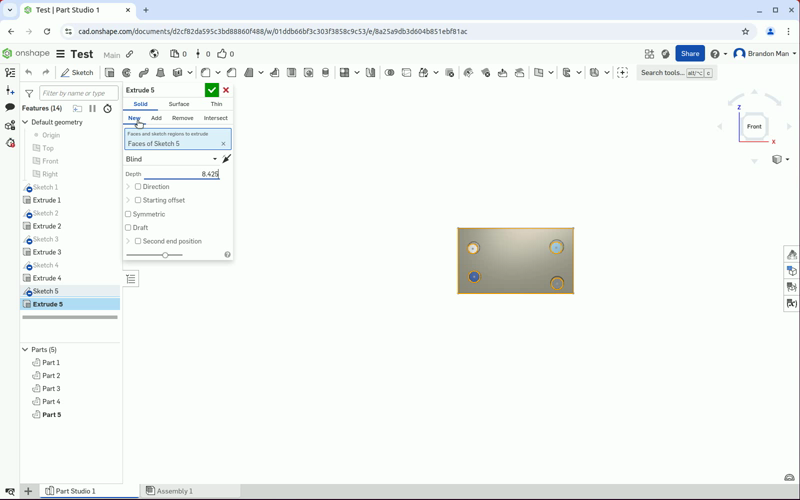
key(enter)
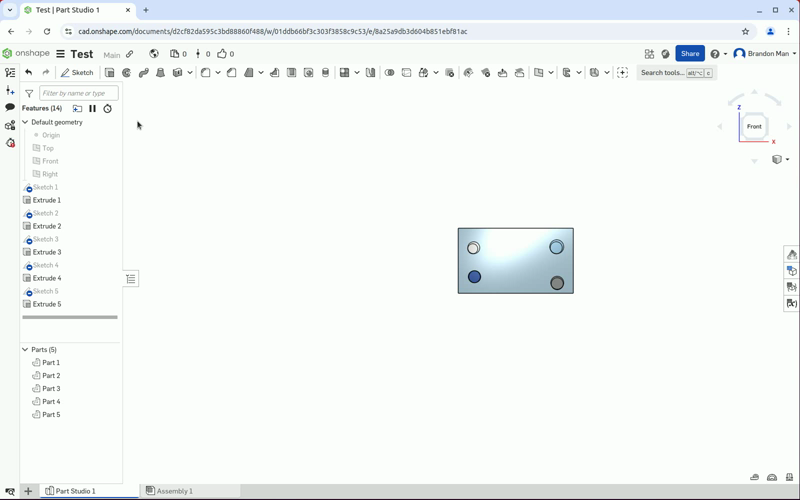
key(shift+h)
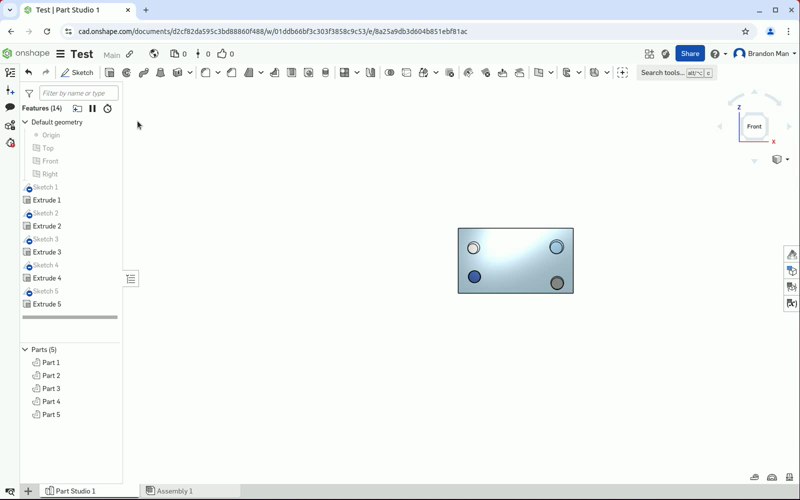
key(shift+h)
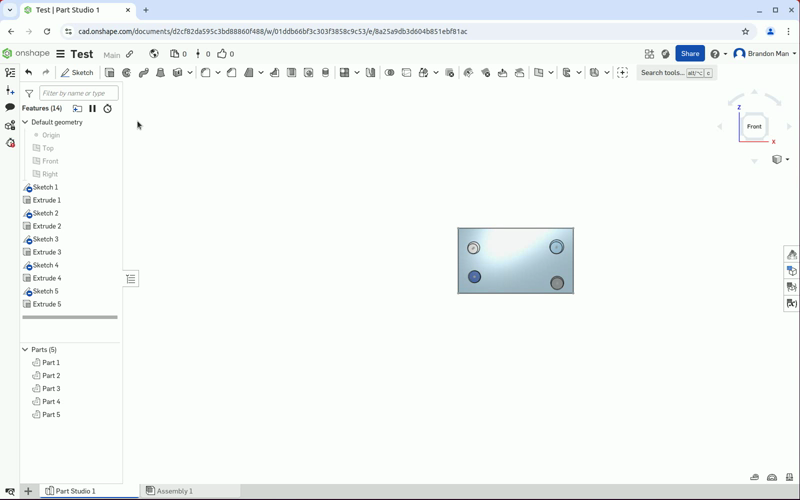
key(shift+7)
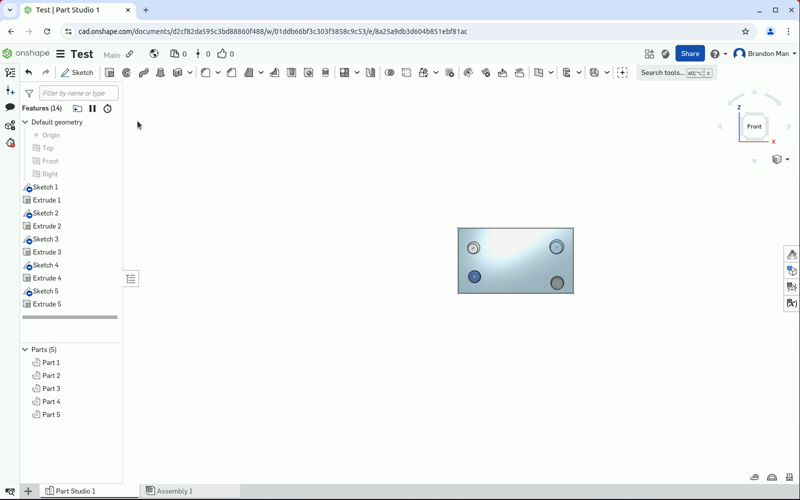
key(left, 2)
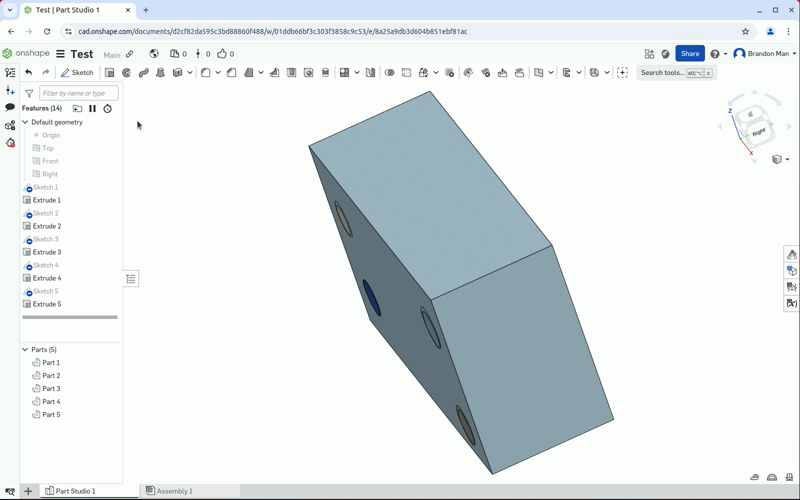
key(down, 2)
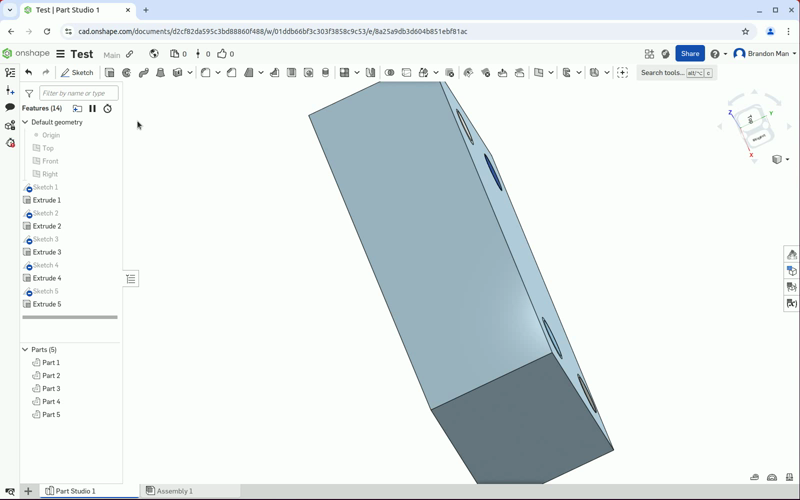
key(up, 2)
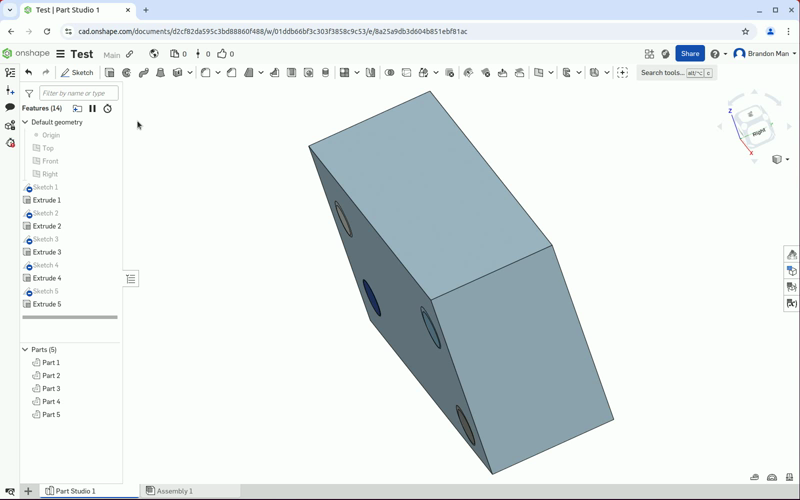
key(right, 2)
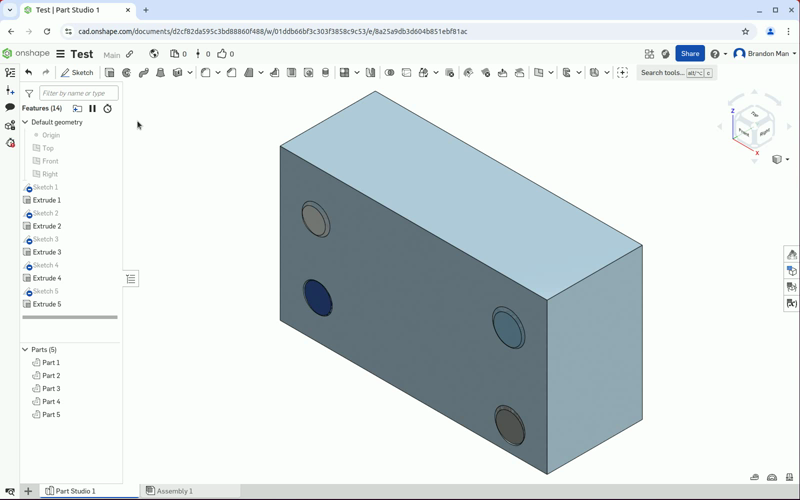
mouse_move(73, 189)
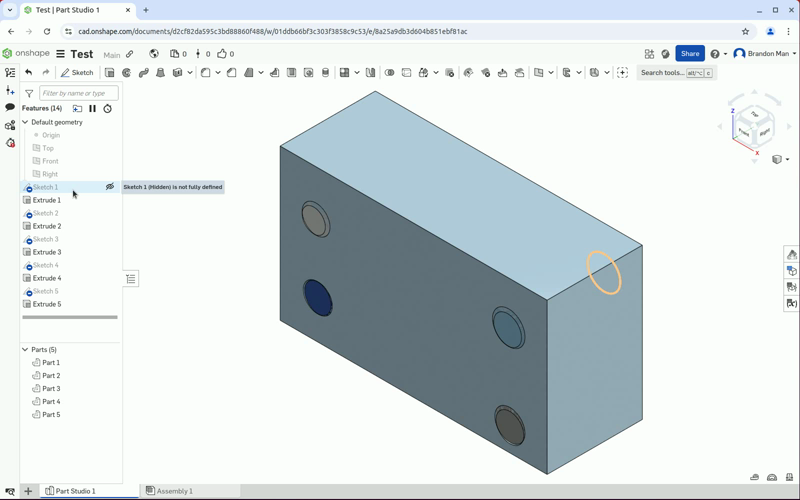
click(73, 189)